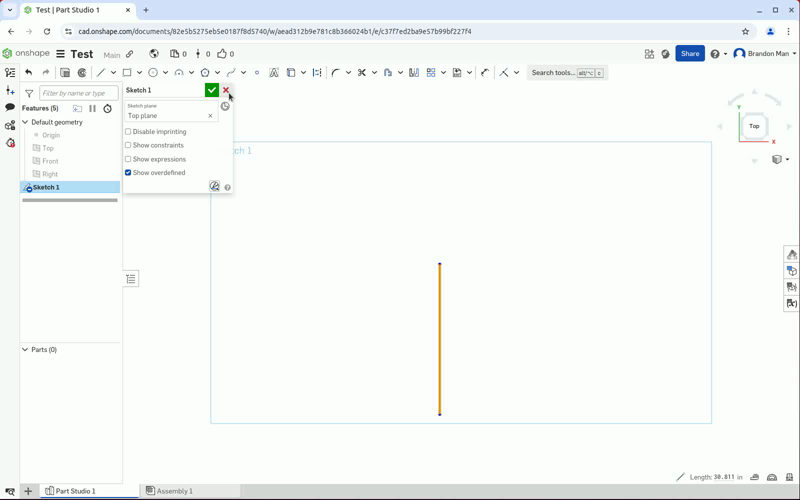
key(shift+h)
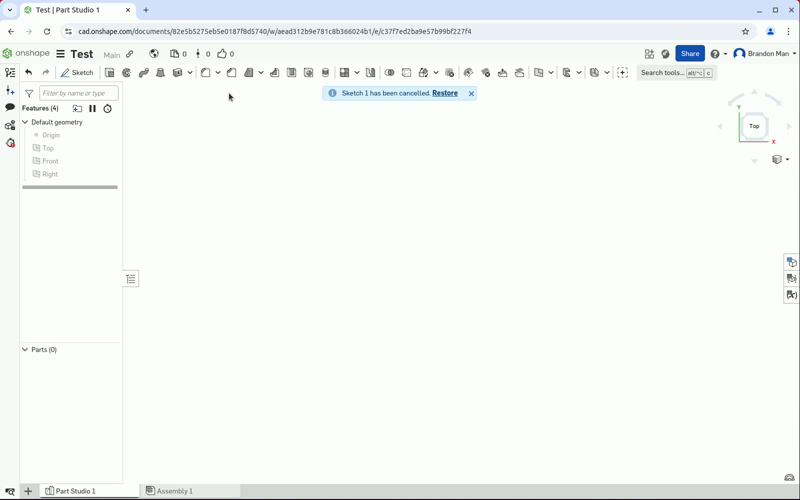
mouse_move(73, 352)
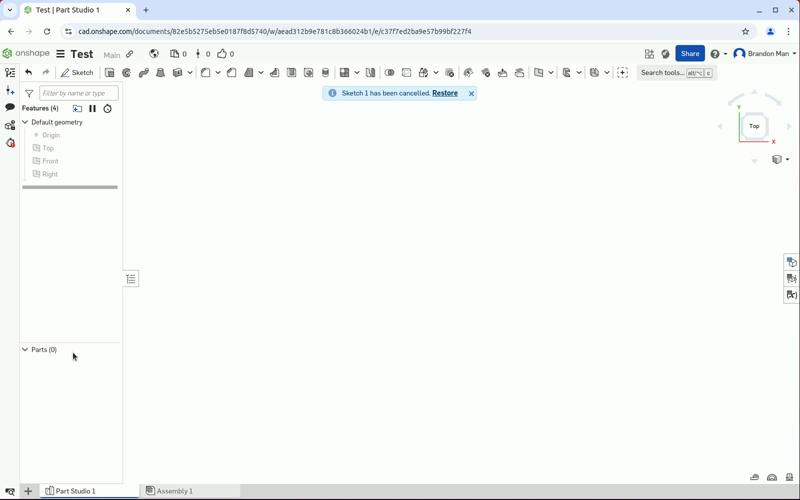
key(y)
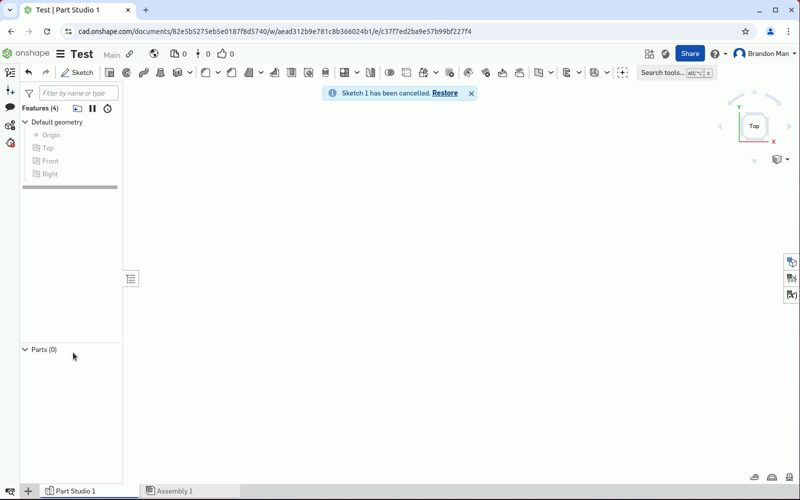
key(shift+p)
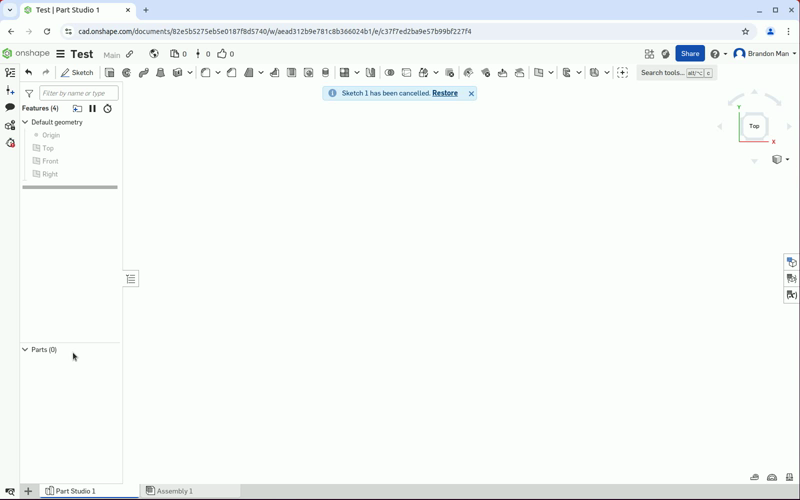
key(space)
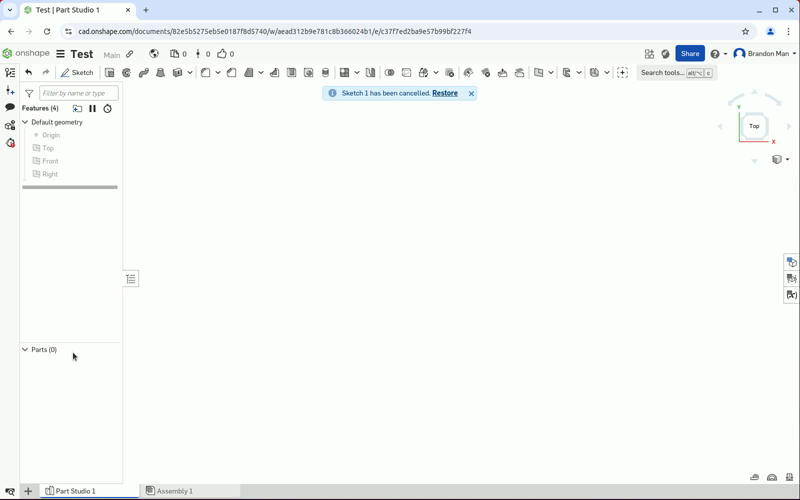
key_down(shift)
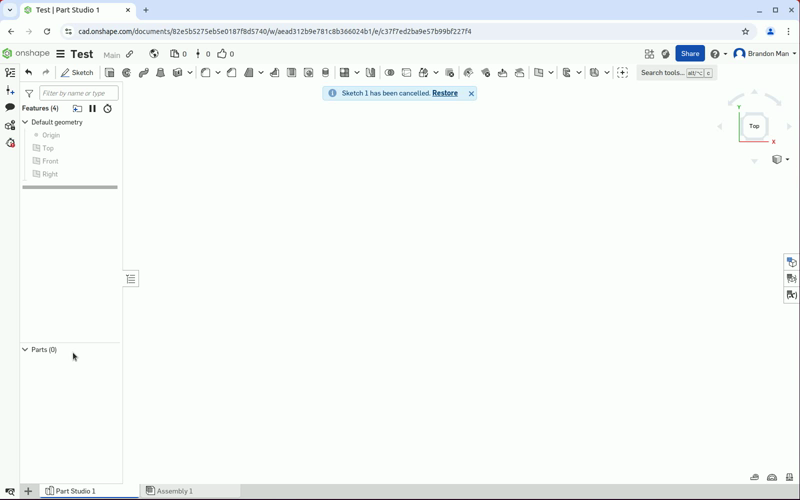
key(up)
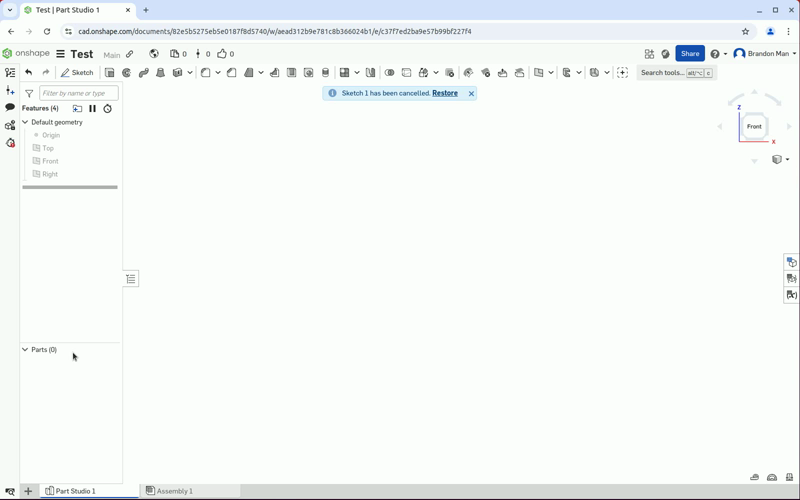
key_up(shift)
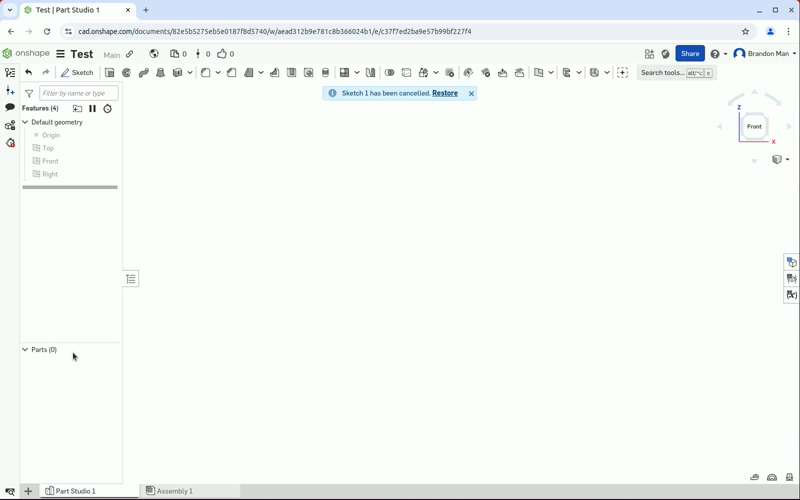
mouse_move(73, 352)
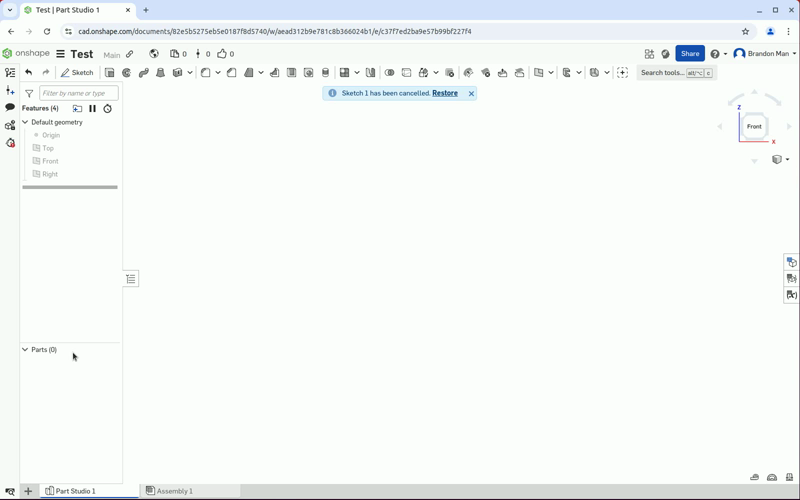
key(shift+y)
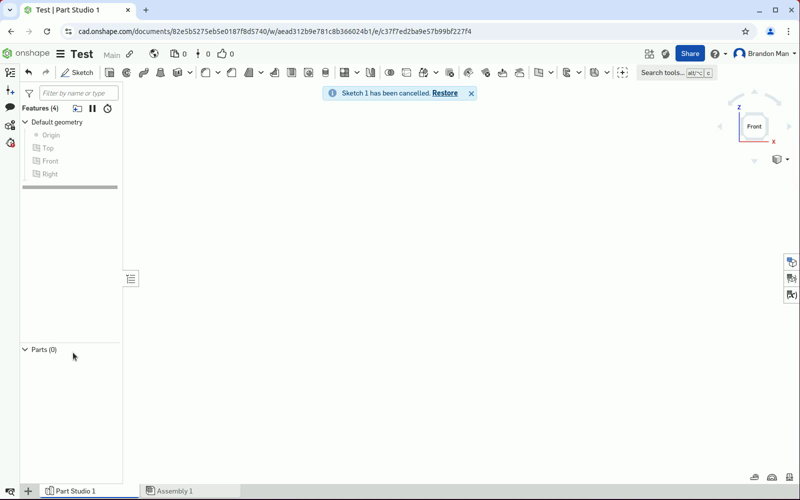
key(shift+s)
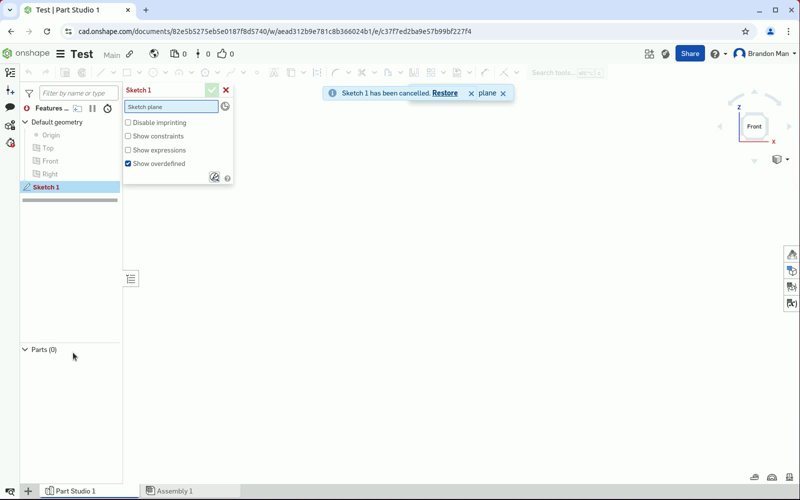
mouse_move(73, 163)
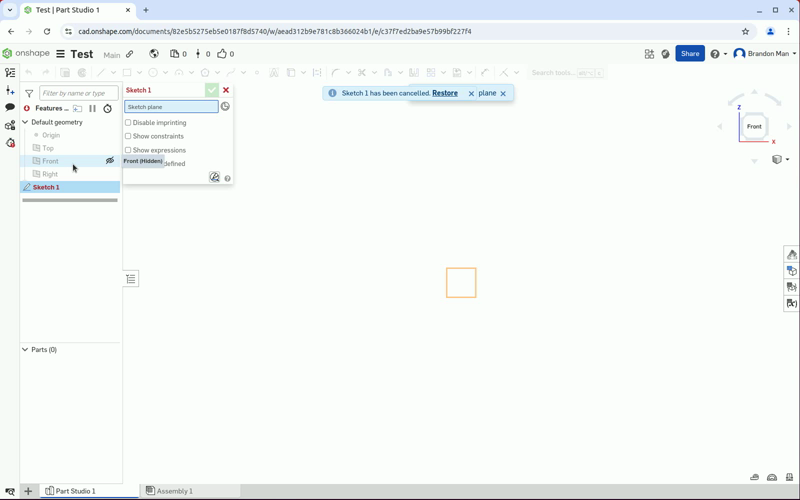
click(73, 163)
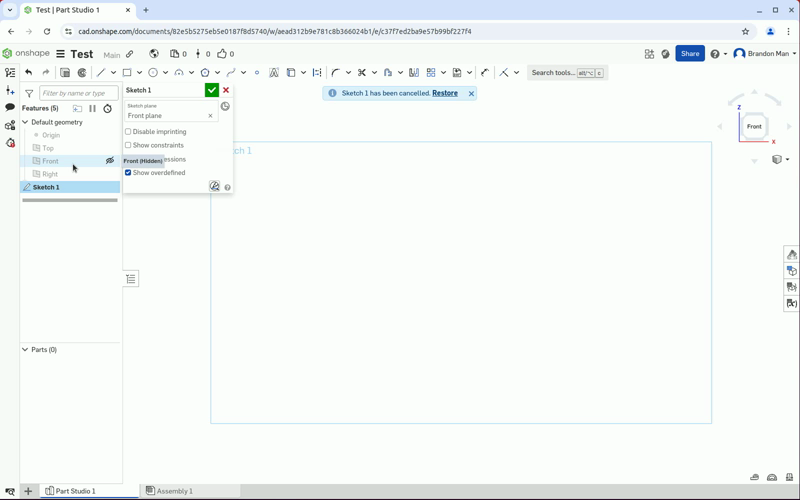
mouse_move(73, 352)
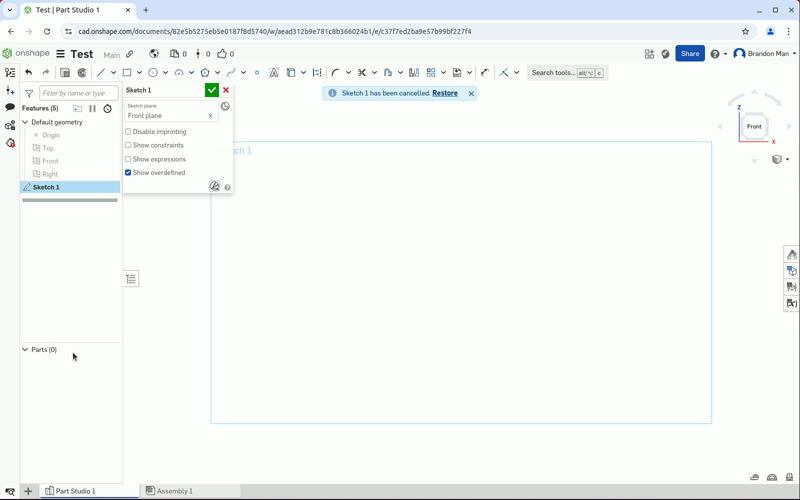
key(y)
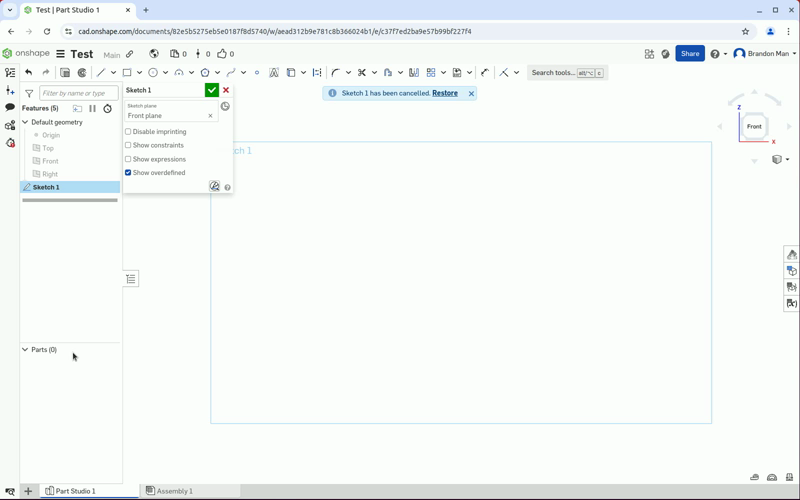
key(l)
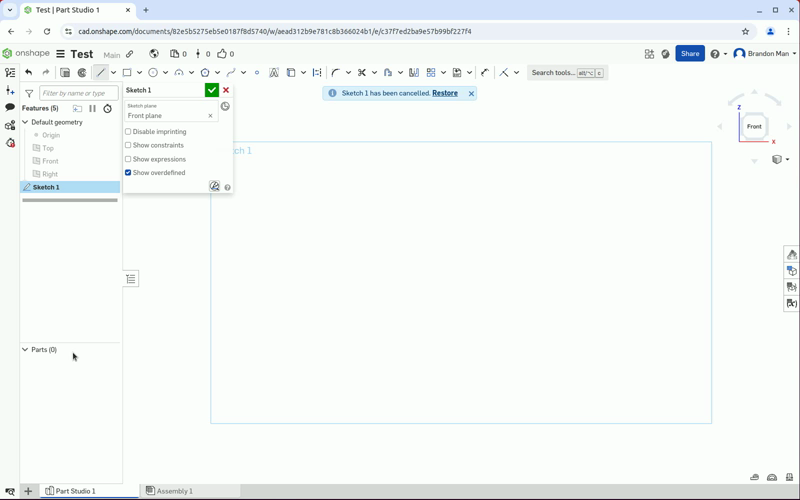
key_down(shift)
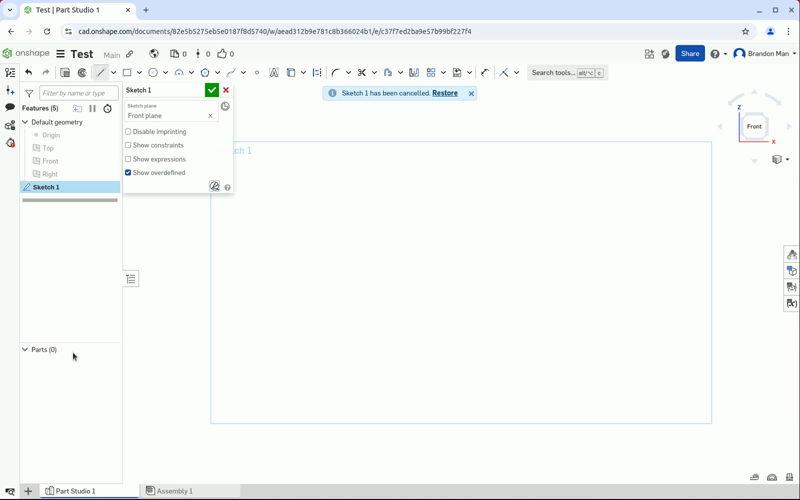
mouse_move(348, 339)
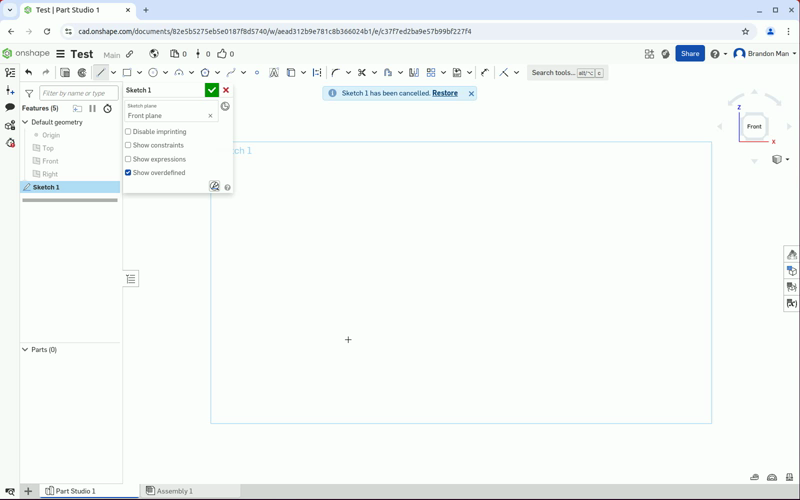
click(348, 339)
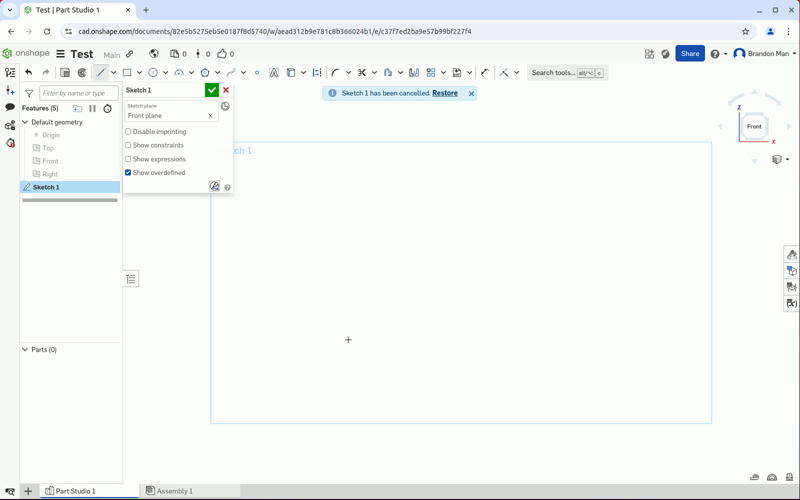
key_up(shift)
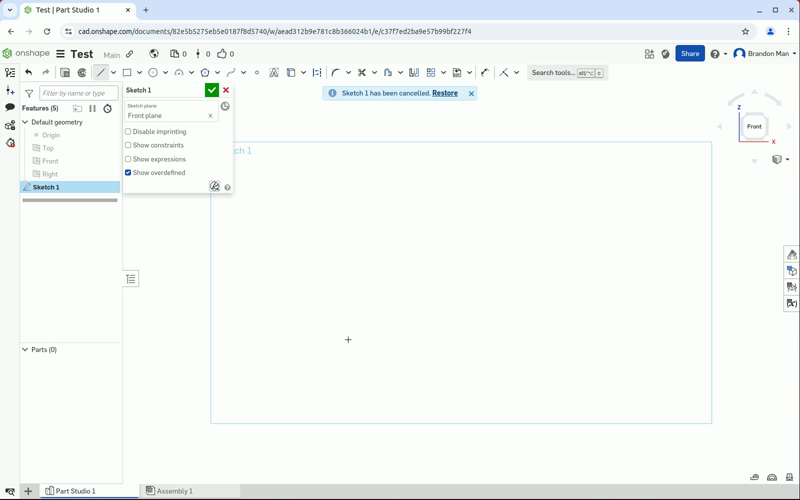
key_down(shift)
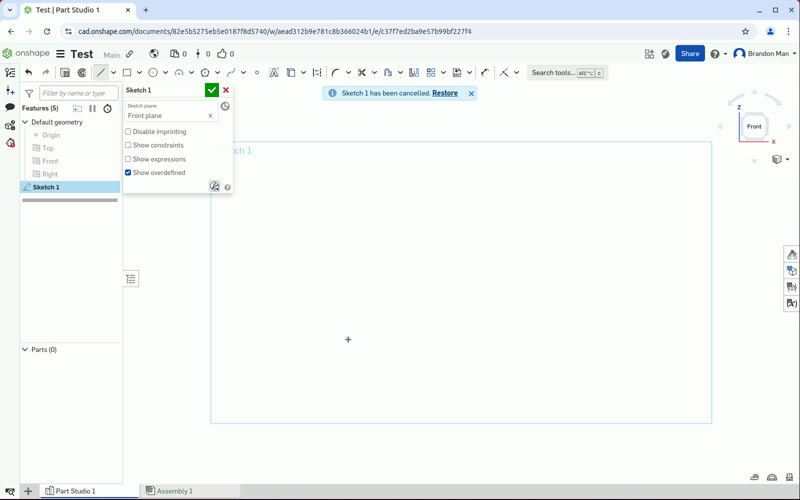
mouse_move(378, 339)
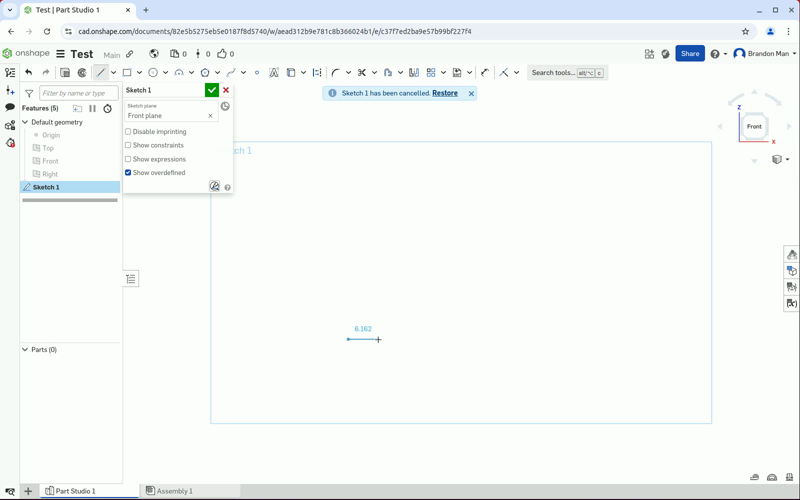
mouse_move(404, 339)
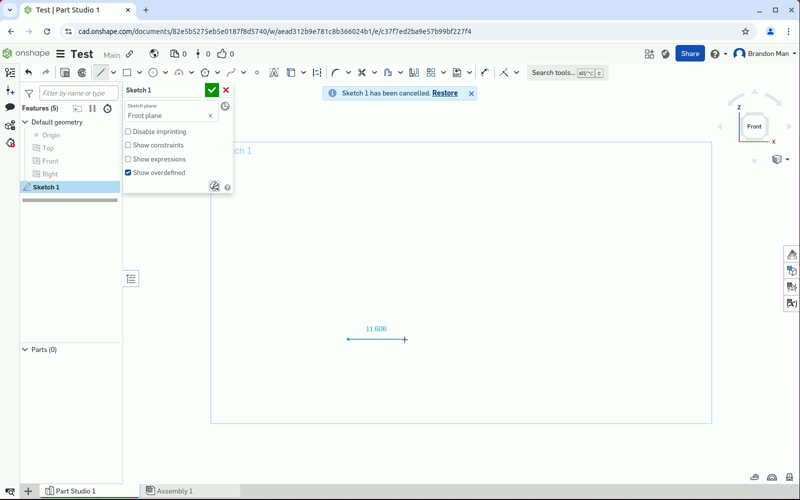
click(404, 339)
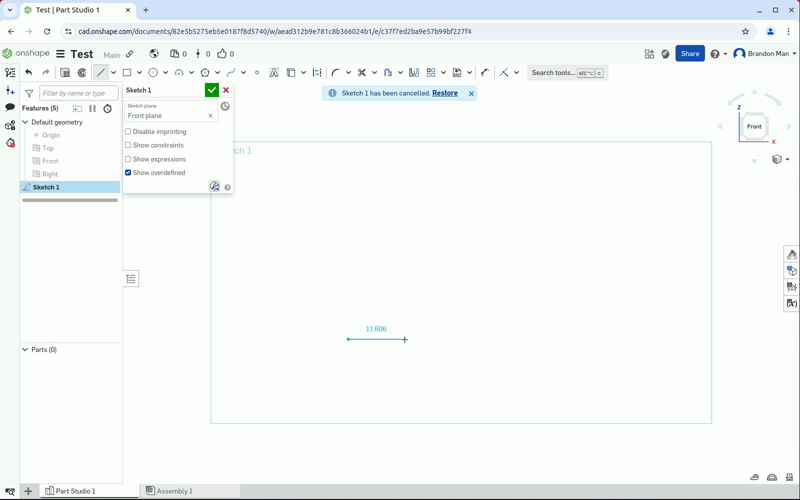
key_up(shift)
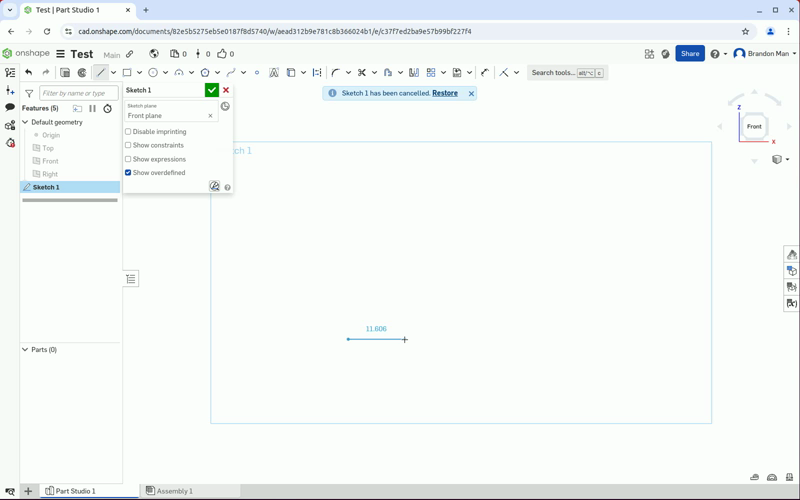
key_down(shift)
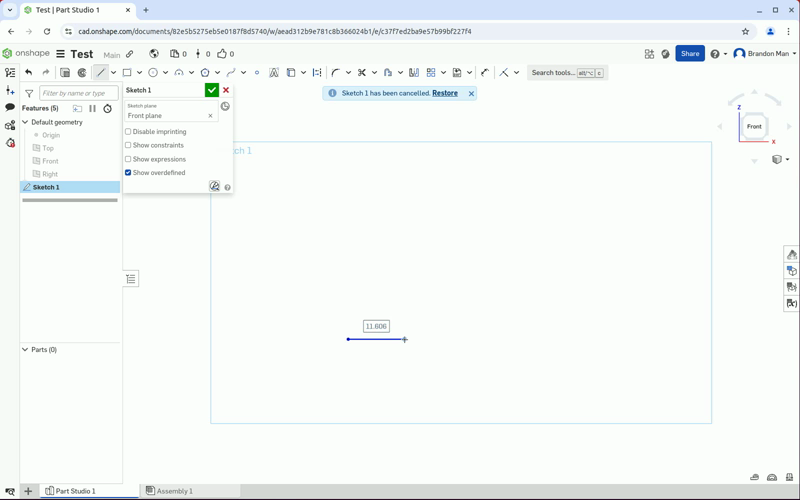
mouse_move(434, 339)
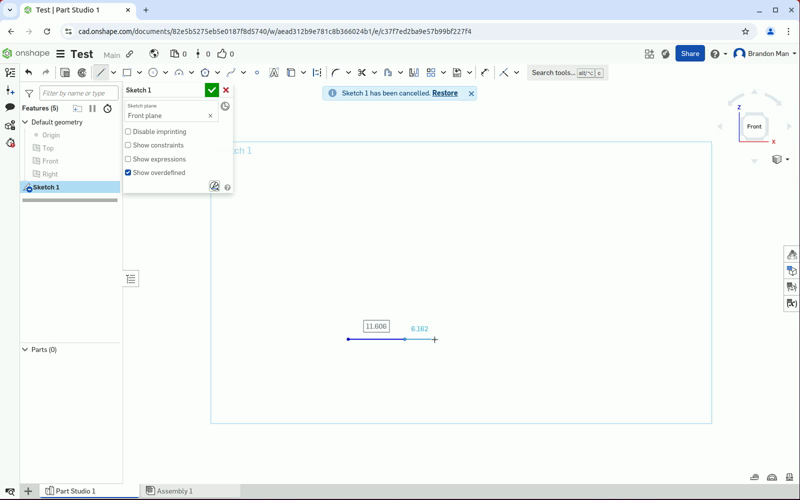
mouse_move(404, 282)
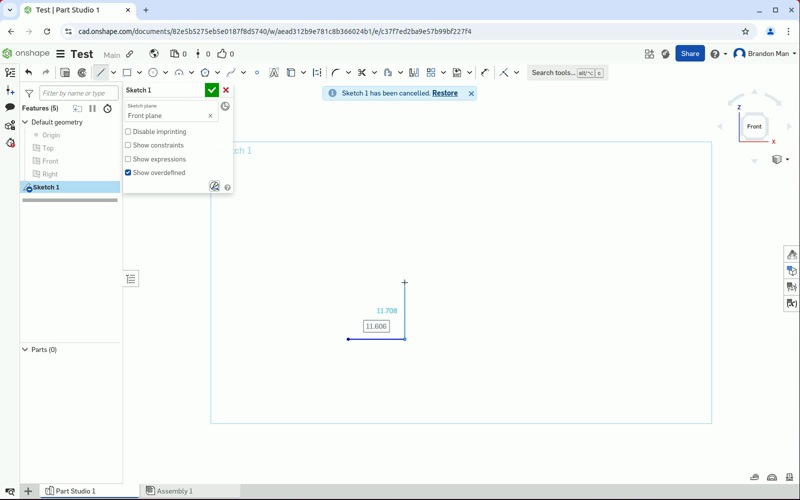
click(404, 282)
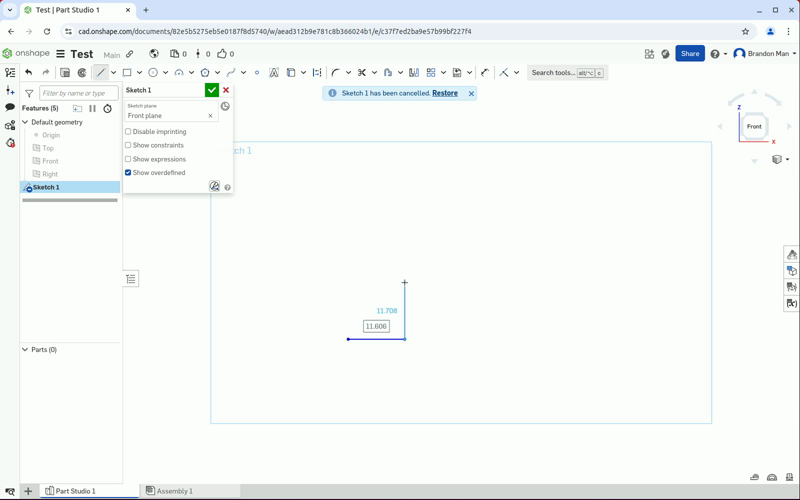
key_up(shift)
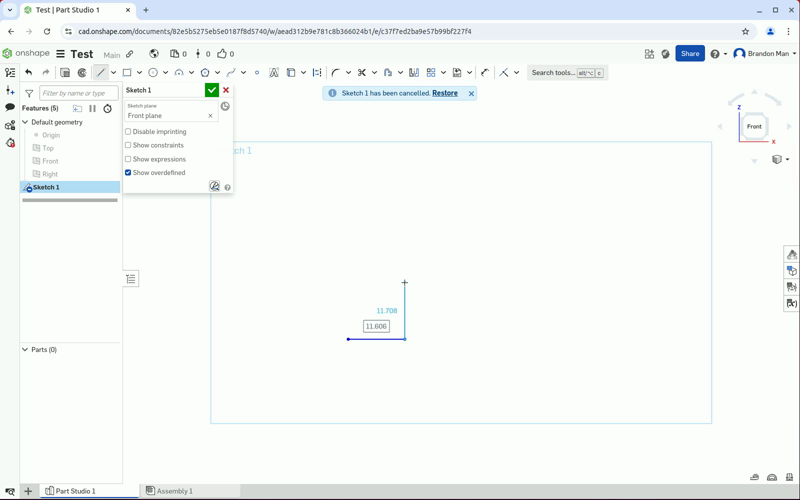
key_down(shift)
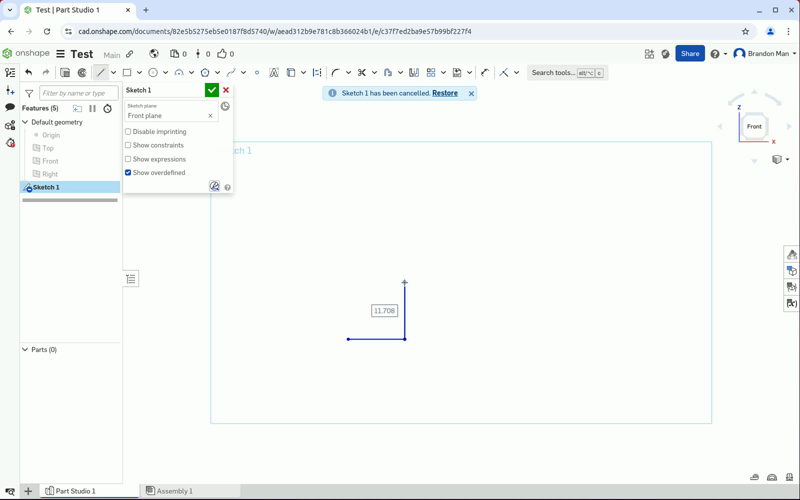
mouse_move(434, 282)
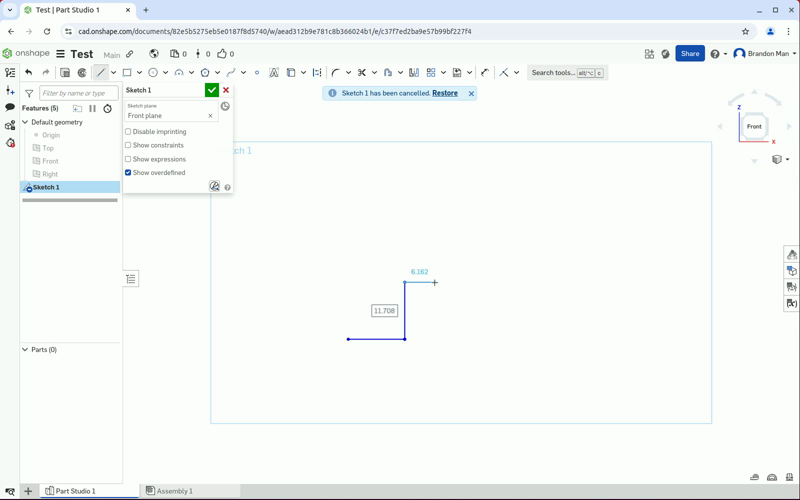
mouse_move(348, 282)
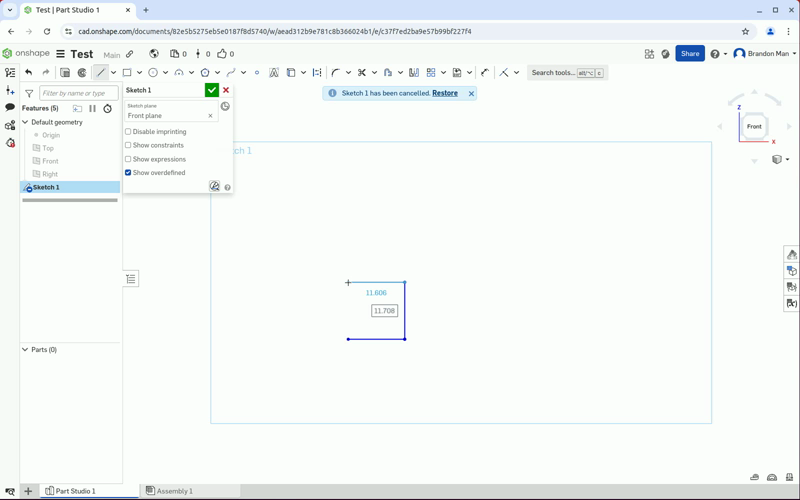
click(348, 282)
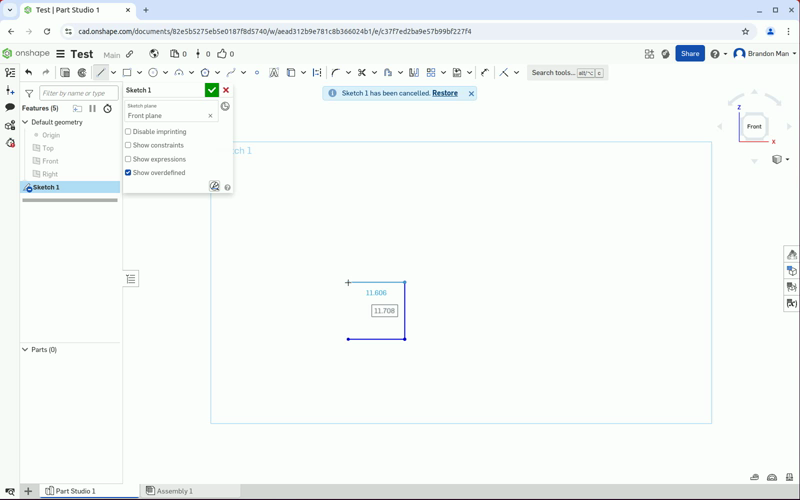
key_up(shift)
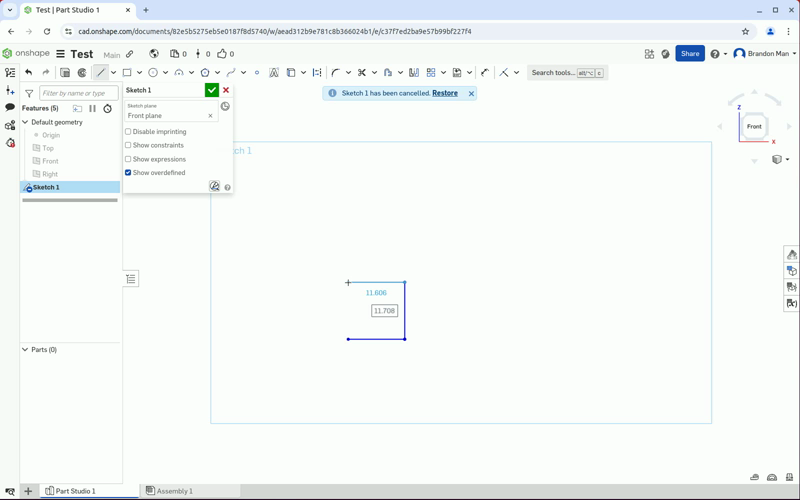
mouse_move(378, 282)
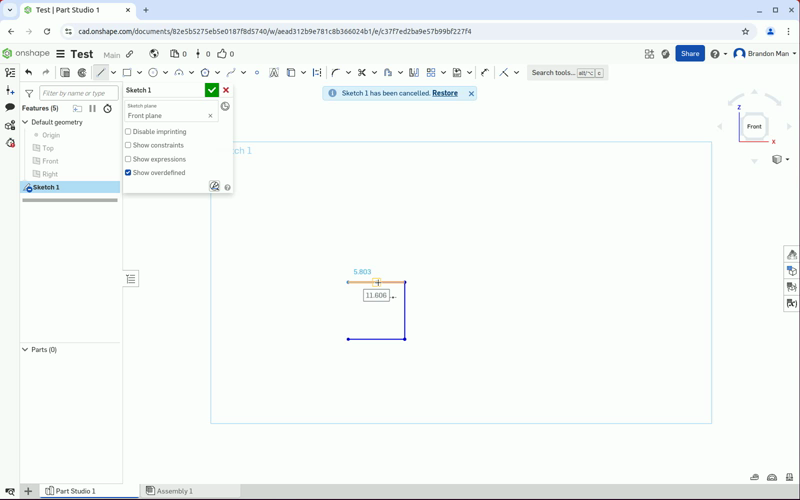
key_down(shift)
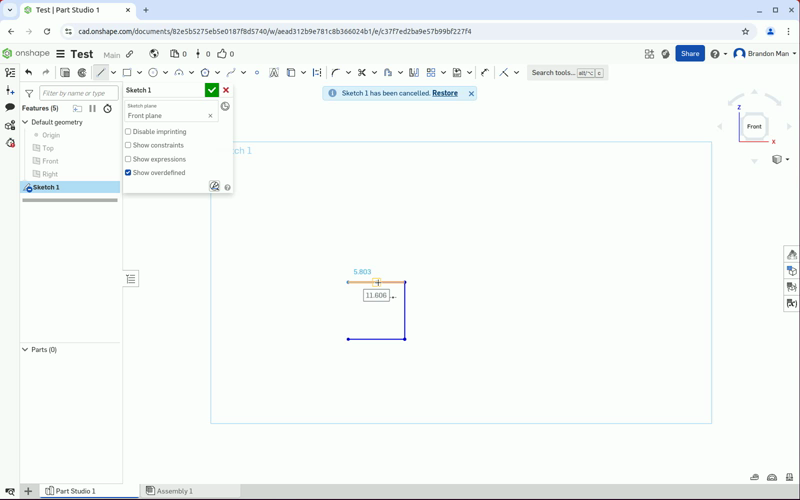
mouse_move(348, 339)
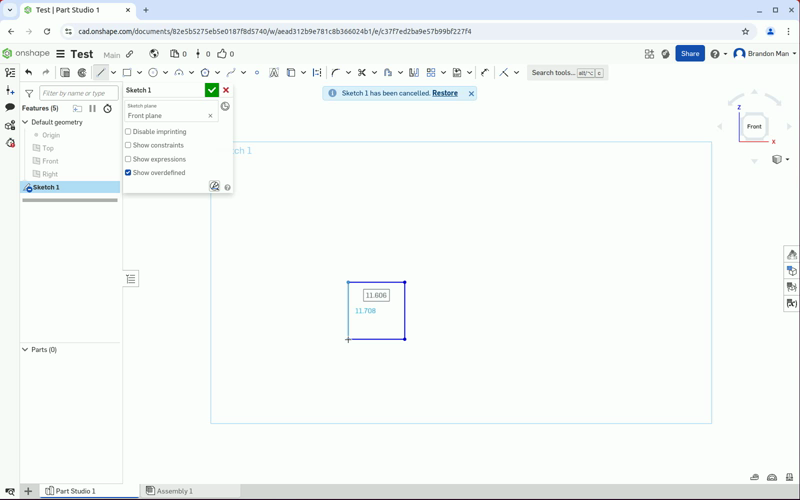
key_up(shift)
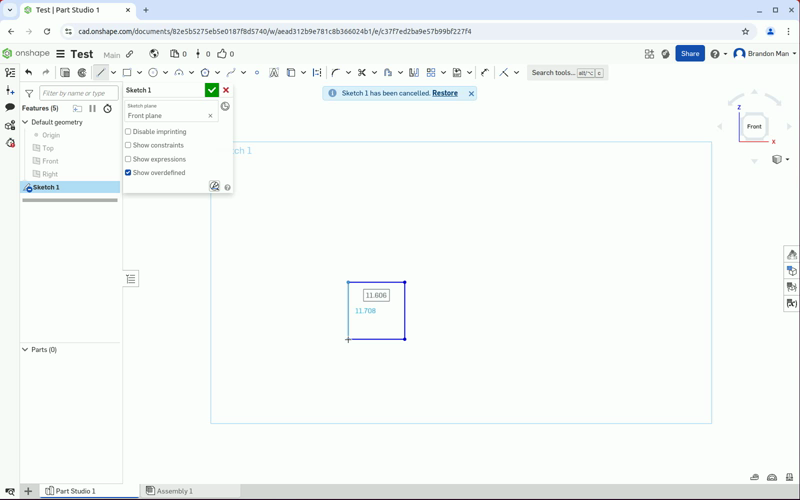
click(348, 339)
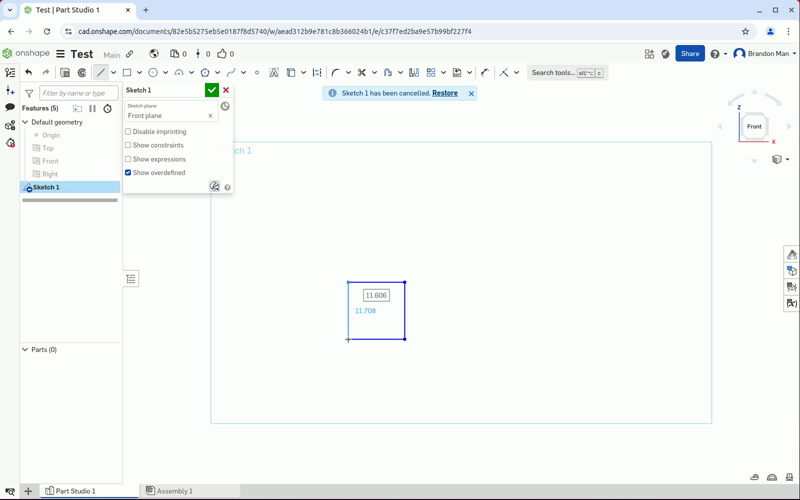
key(esc)
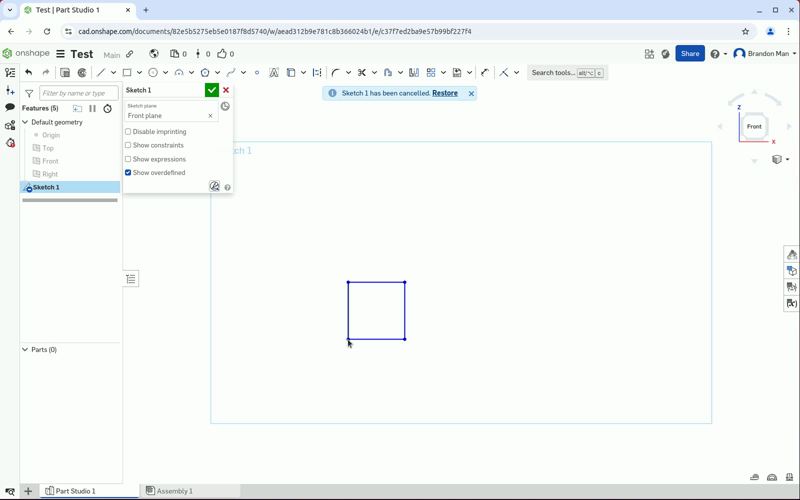
mouse_move(387, 306)
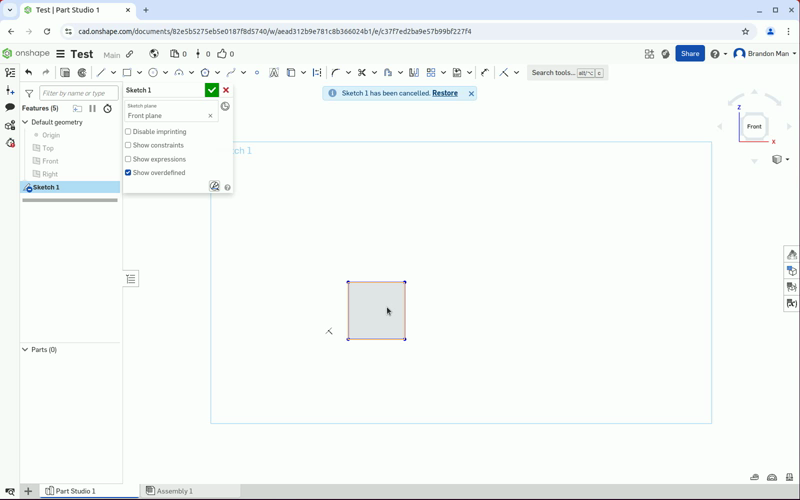
click(387, 306)
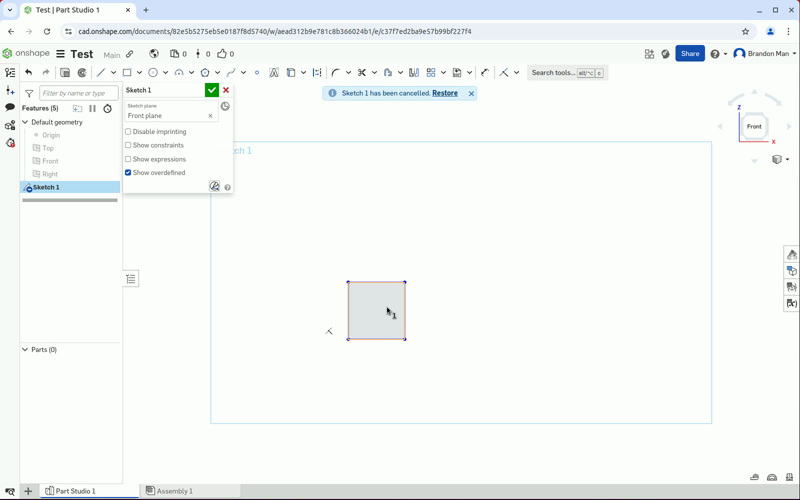
mouse_move(73, 352)
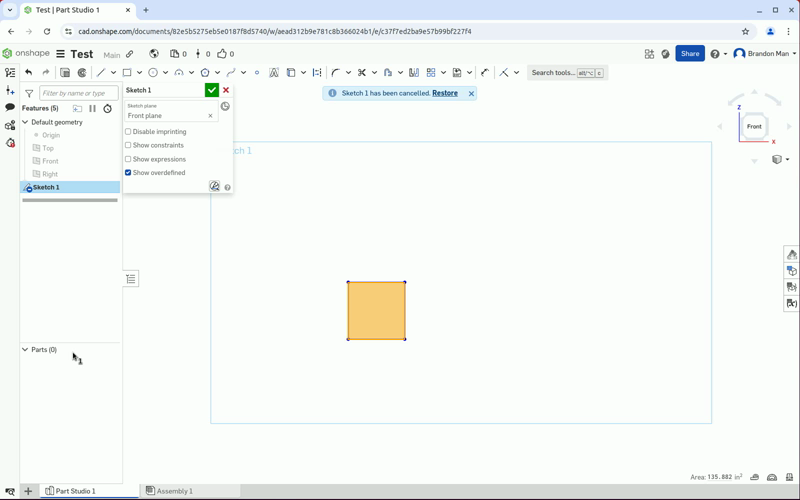
key(shift+y)
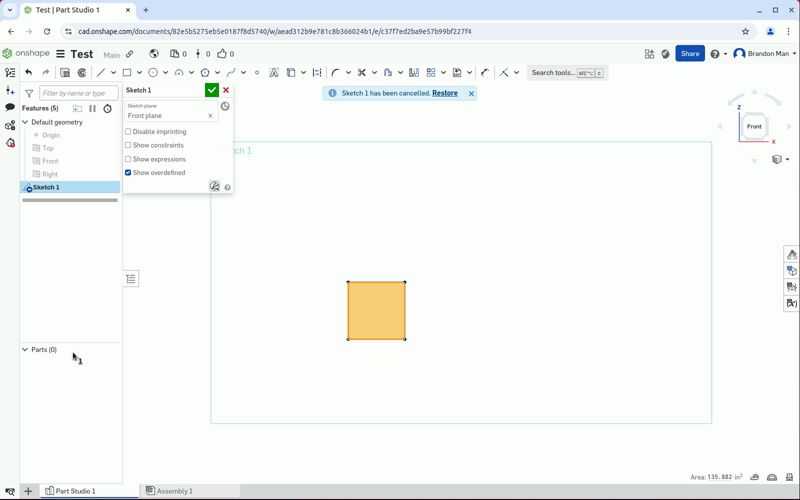
key(shift+e)
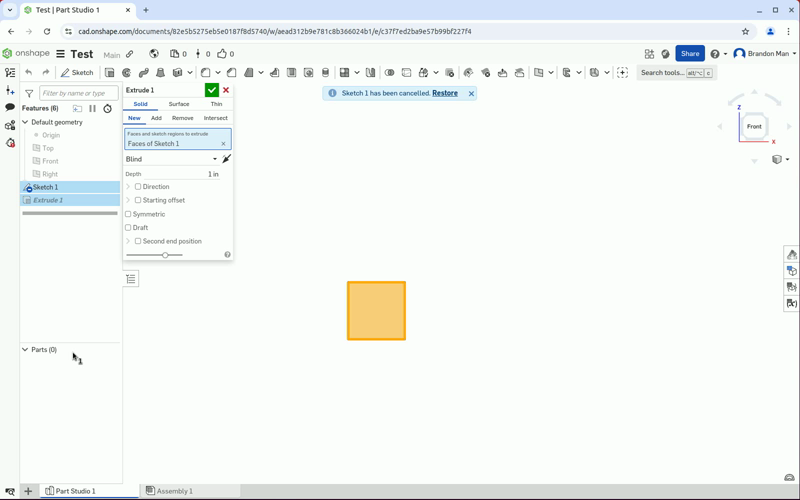
mouse_move(143, 106)
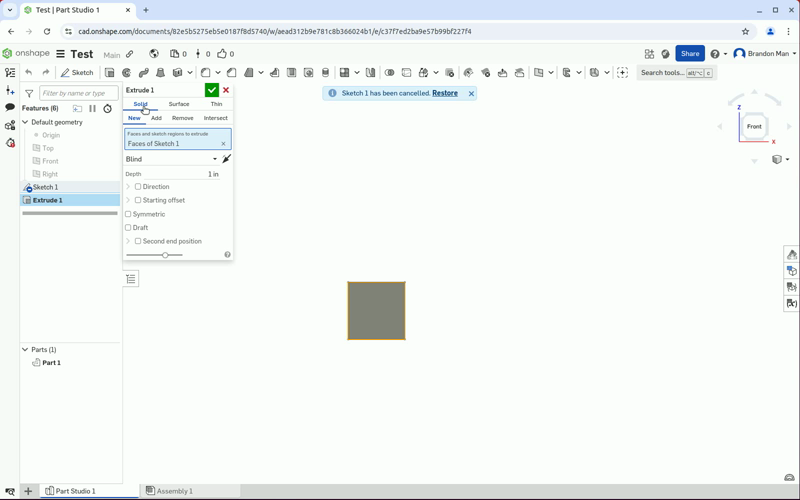
click(143, 106)
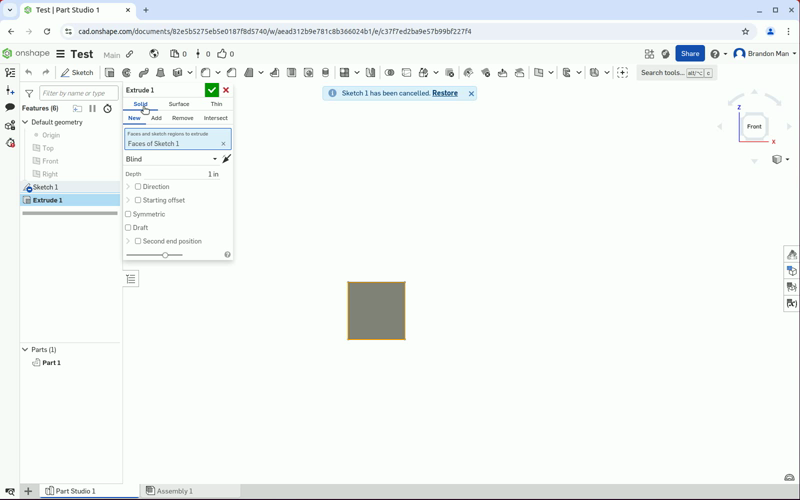
mouse_move(137, 120)
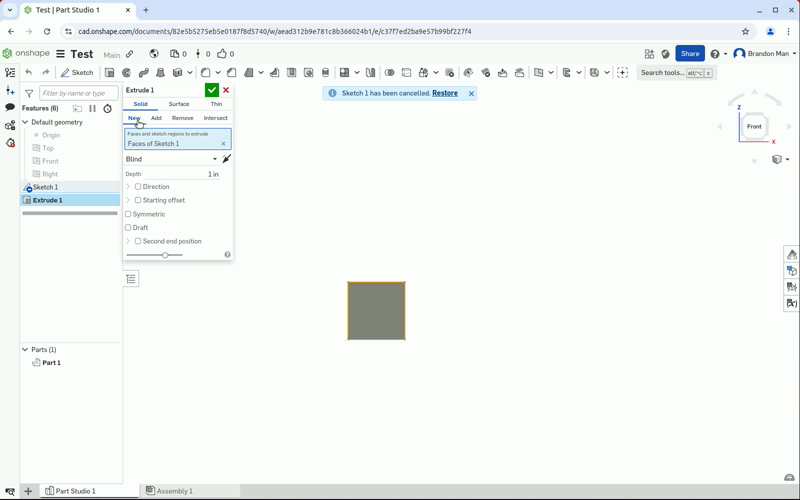
click(137, 120)
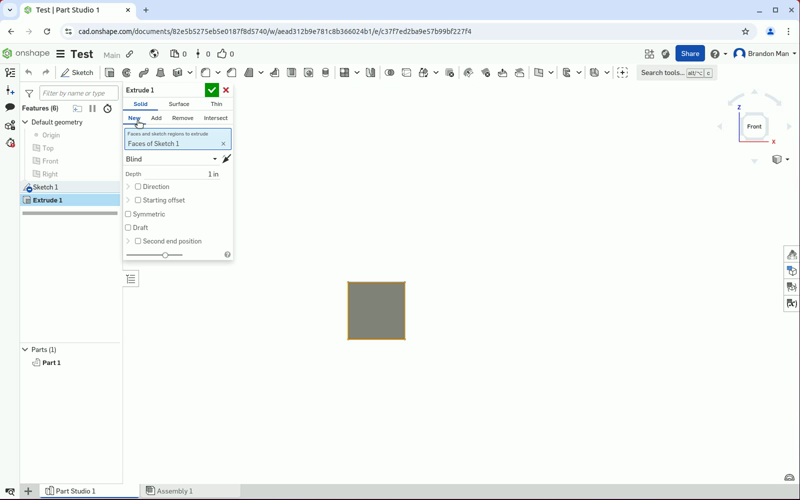
key(tab, 4)
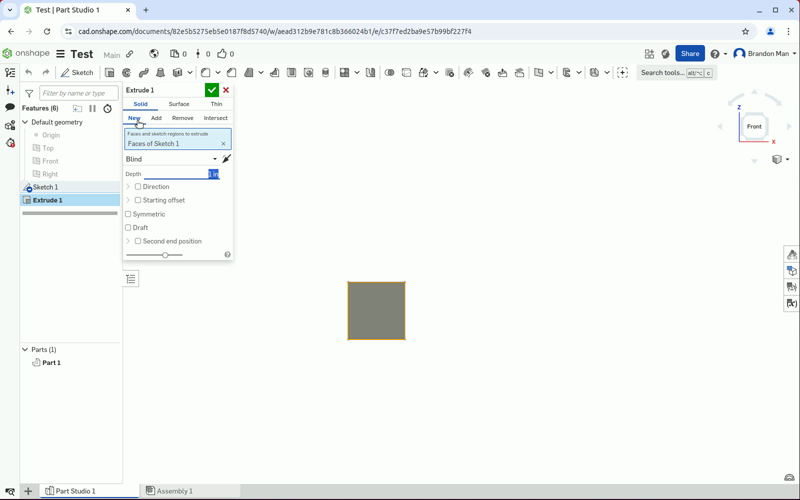
text(23.108)
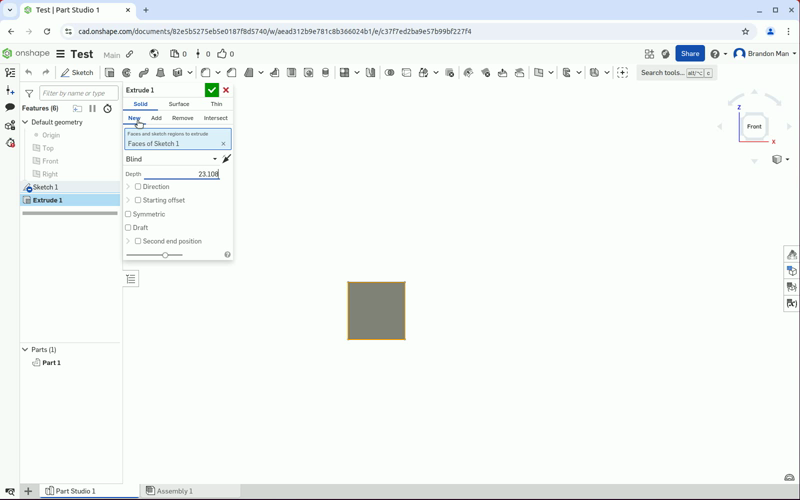
key(enter)
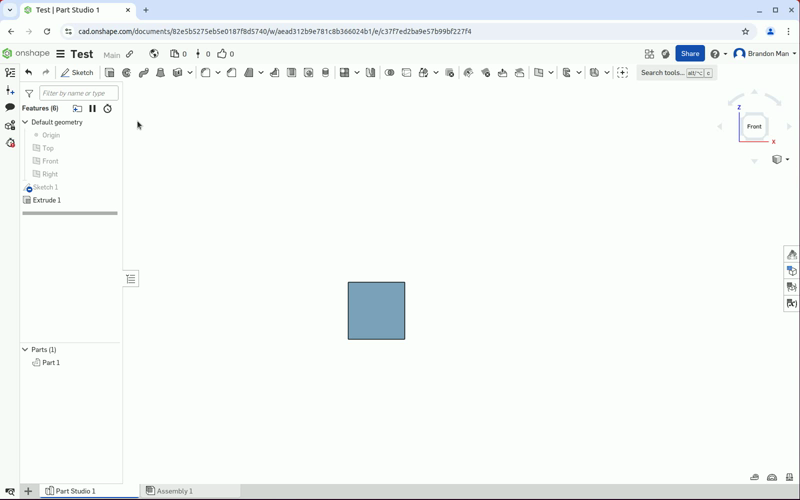
key(shift+h)
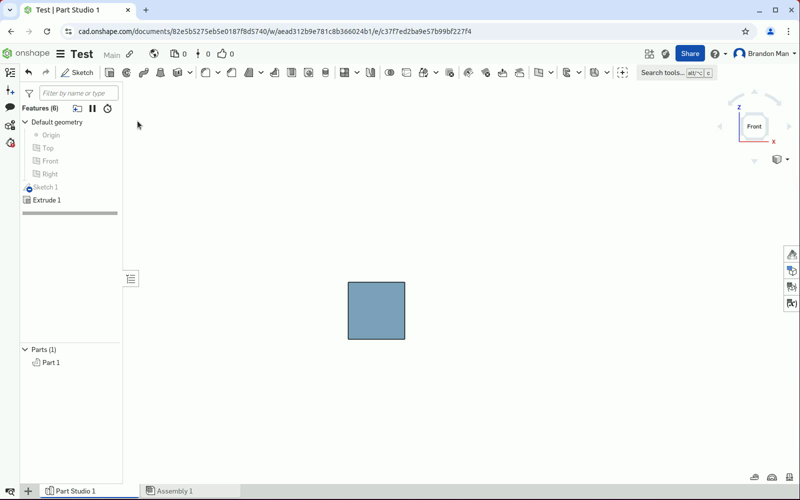
key(shift+h)
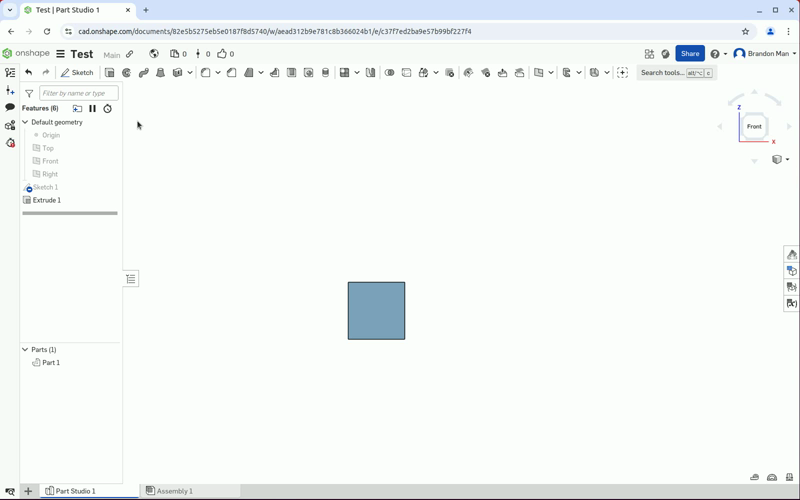
mouse_move(73, 189)
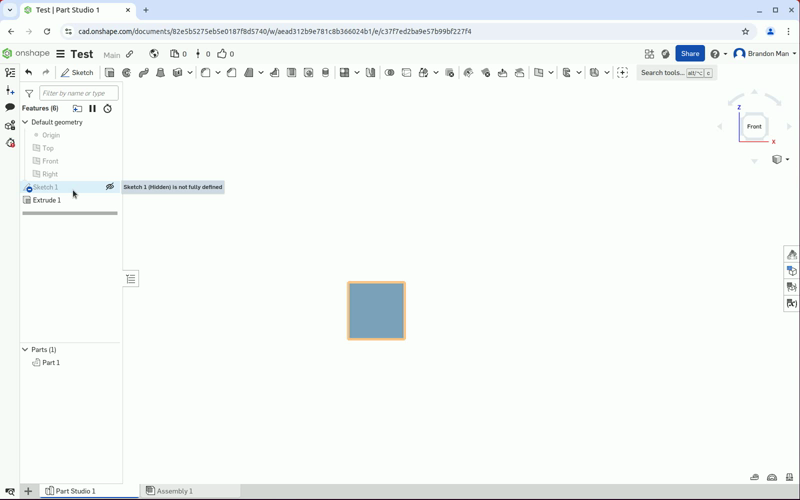
click(73, 189)
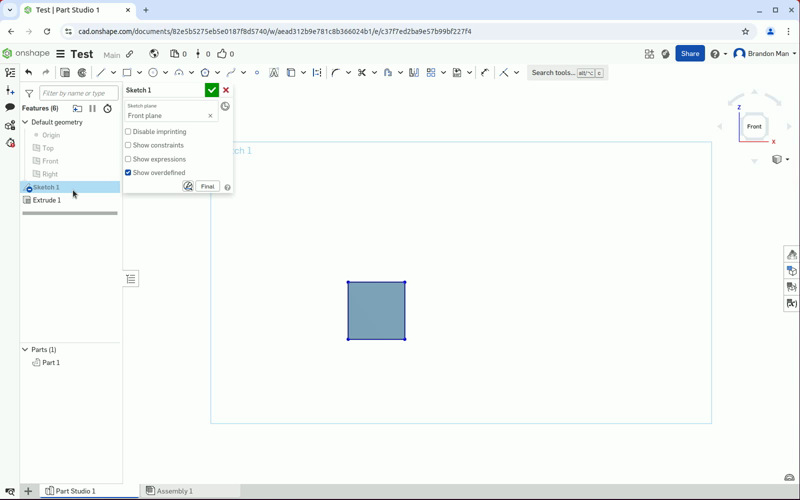
mouse_move(229, 92)
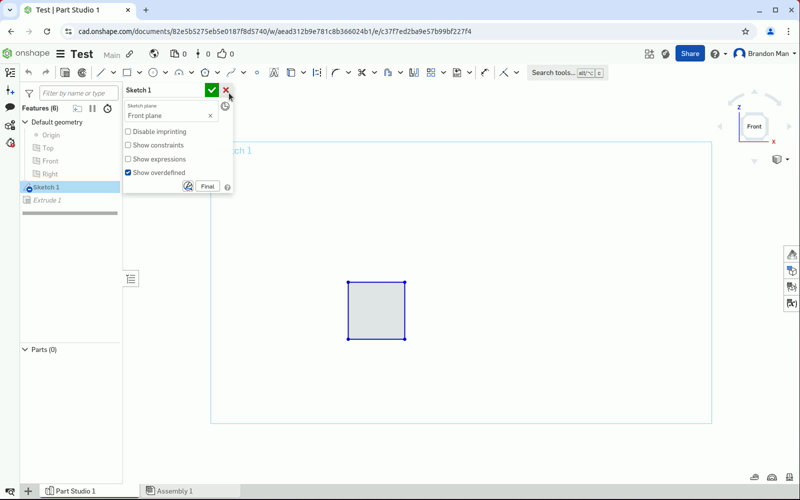
click(229, 92)
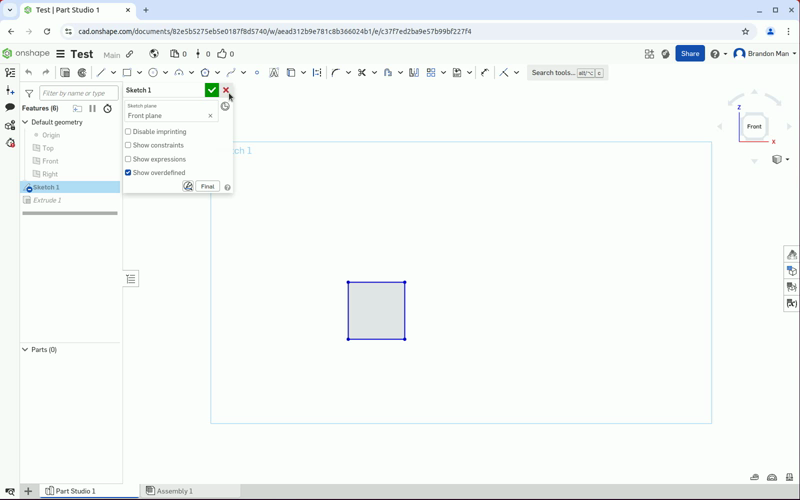
key(shift+s)
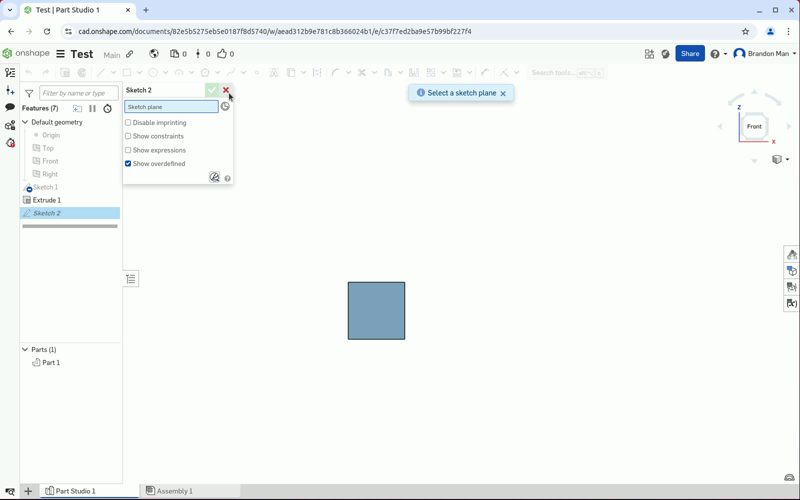
mouse_move(73, 163)
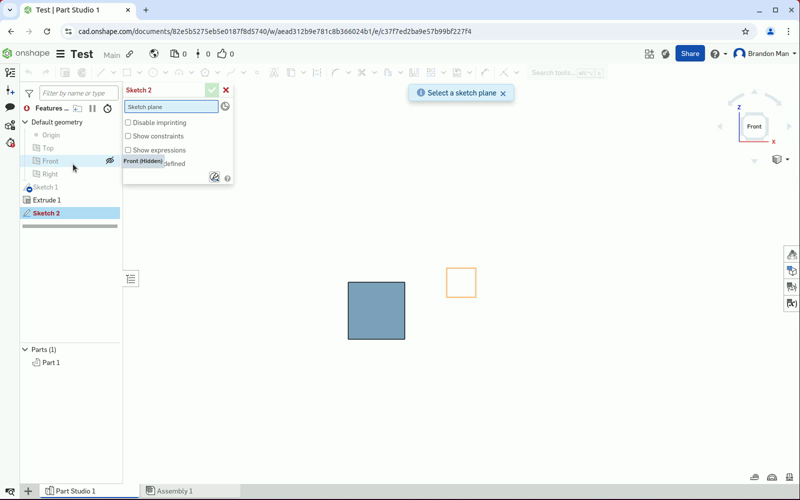
click(73, 163)
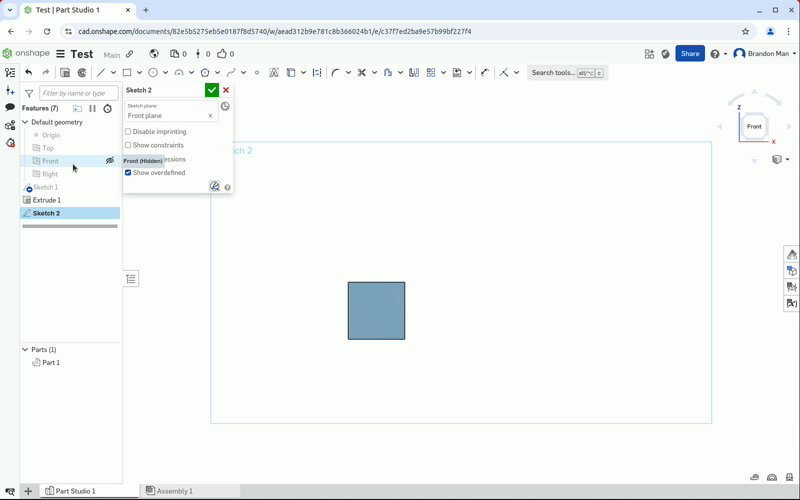
mouse_move(73, 352)
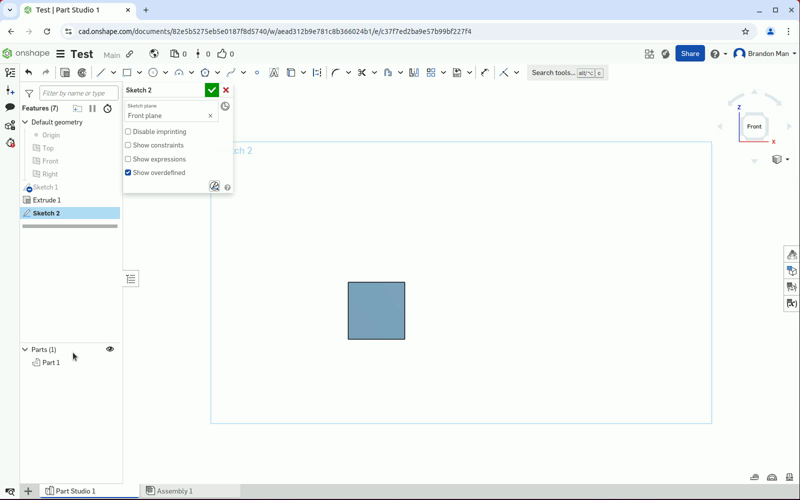
key(y)
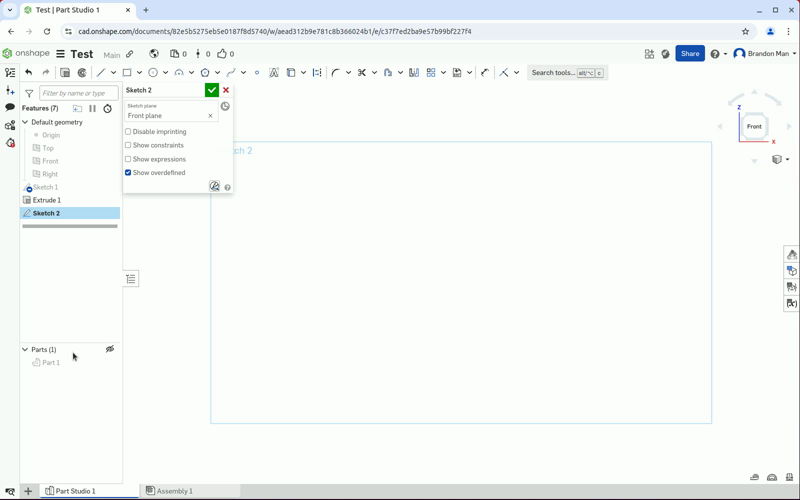
key(l)
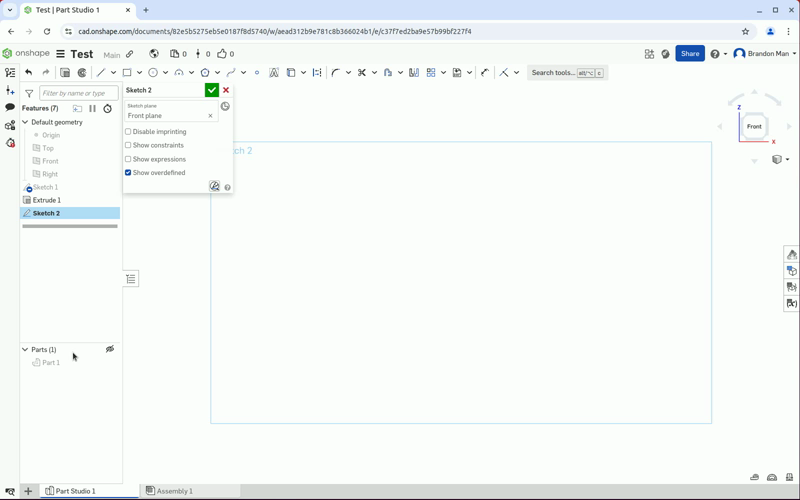
key_down(shift)
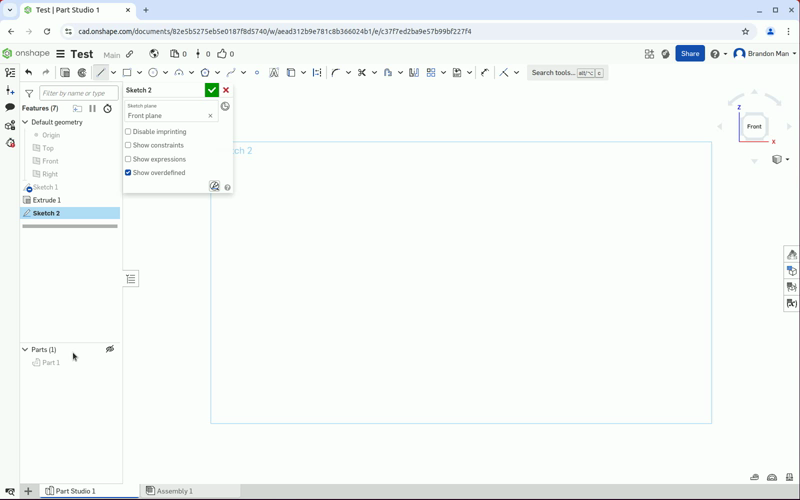
mouse_move(460, 339)
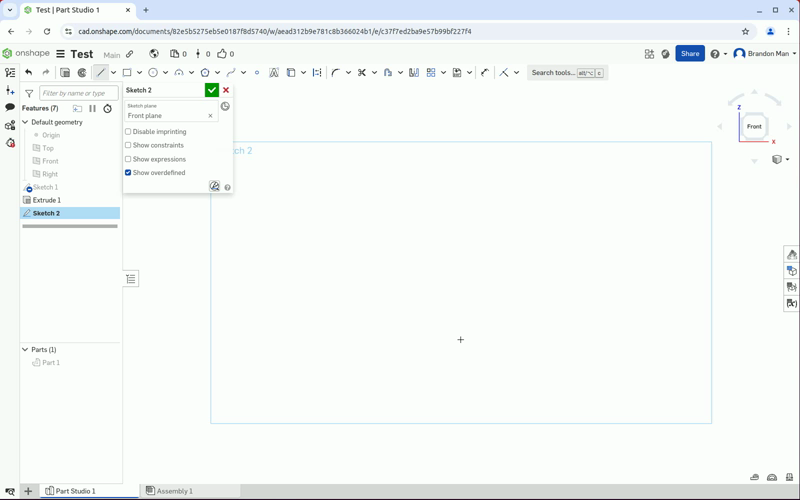
click(460, 339)
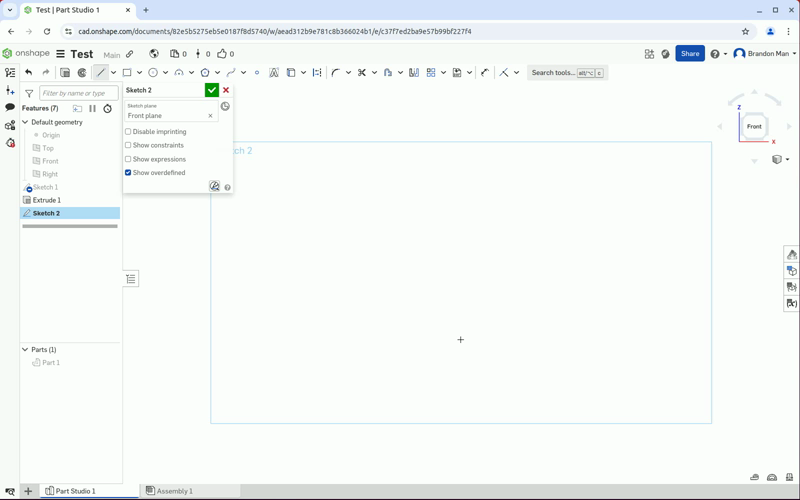
key_up(shift)
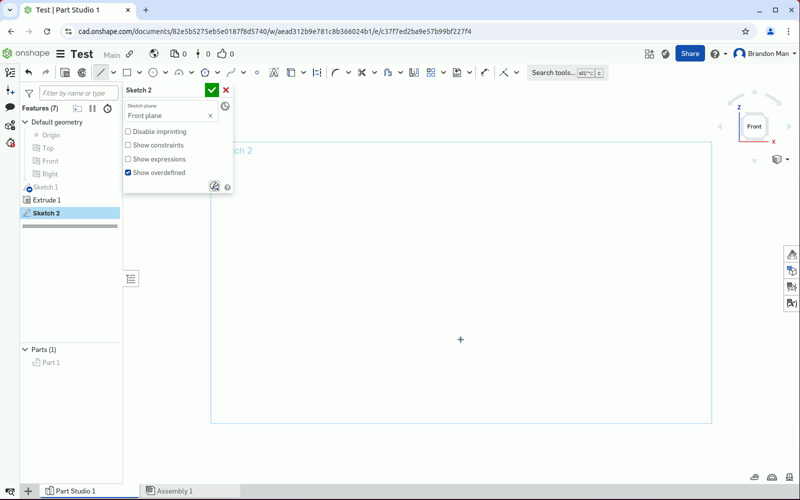
key_down(shift)
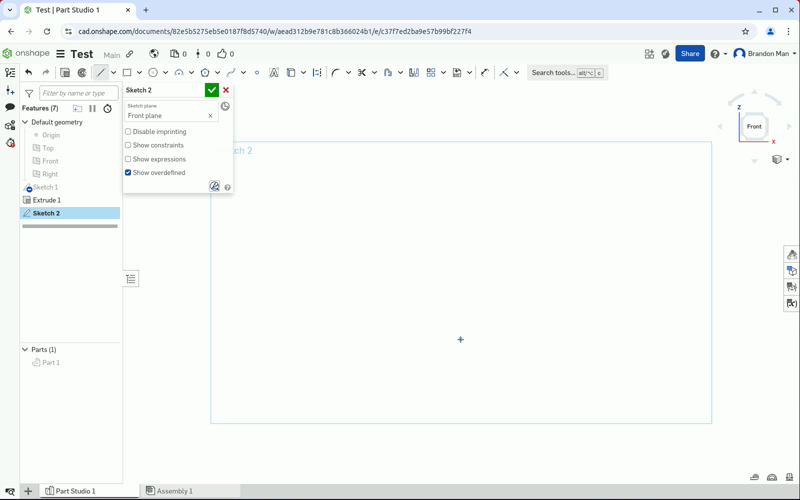
mouse_move(490, 339)
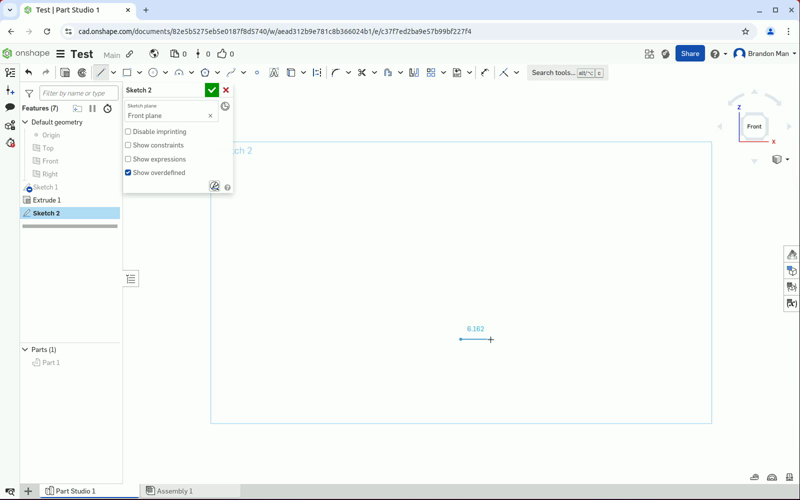
mouse_move(517, 339)
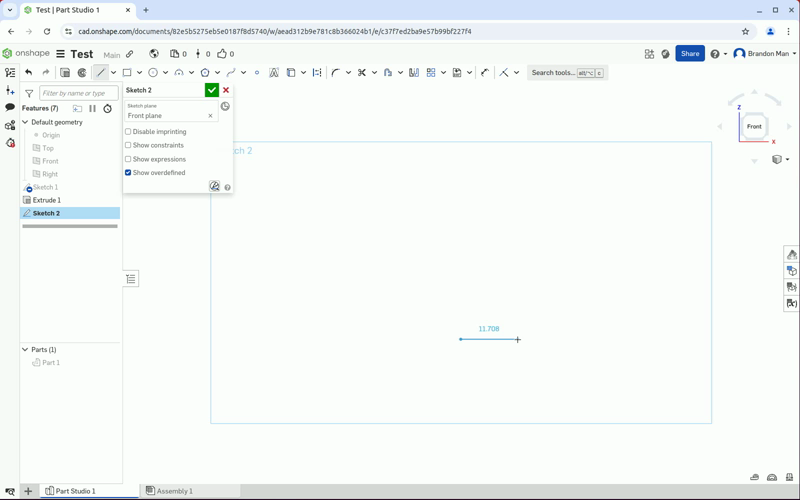
click(517, 339)
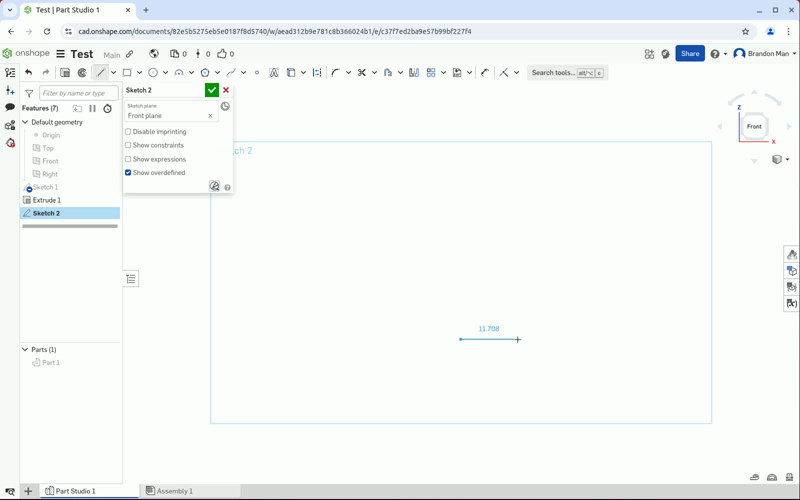
key_up(shift)
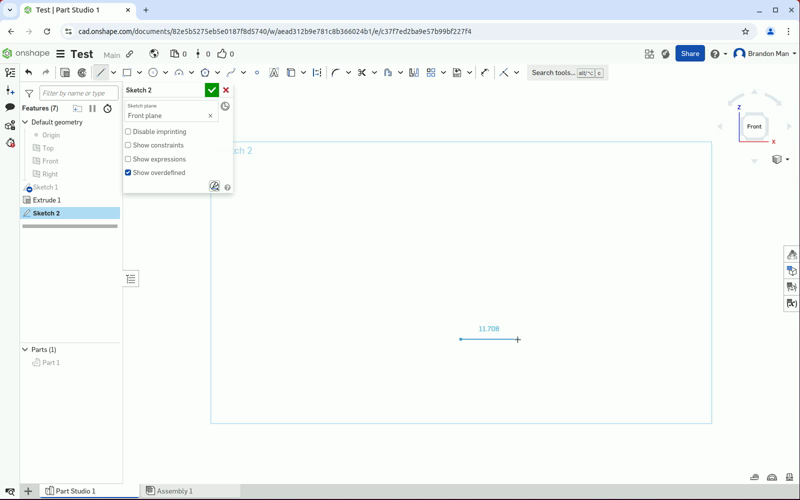
key_down(shift)
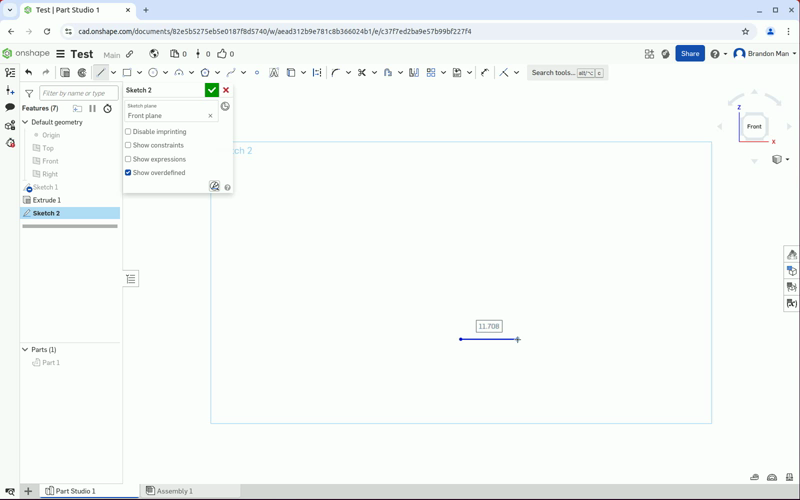
mouse_move(547, 339)
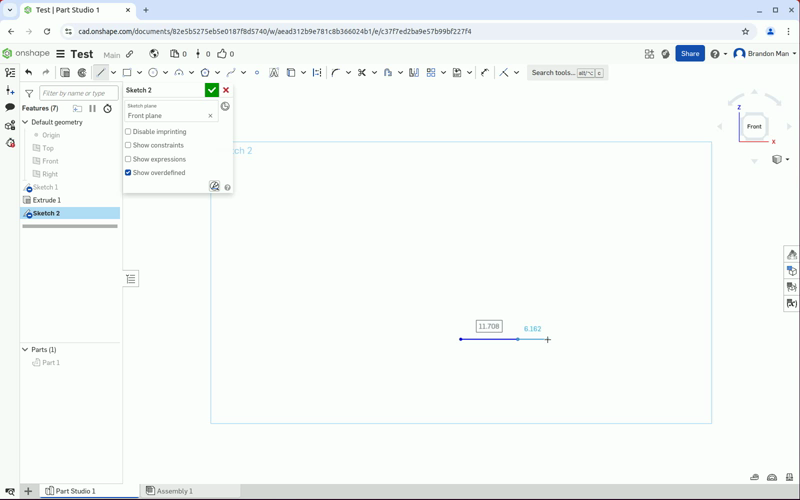
mouse_move(517, 282)
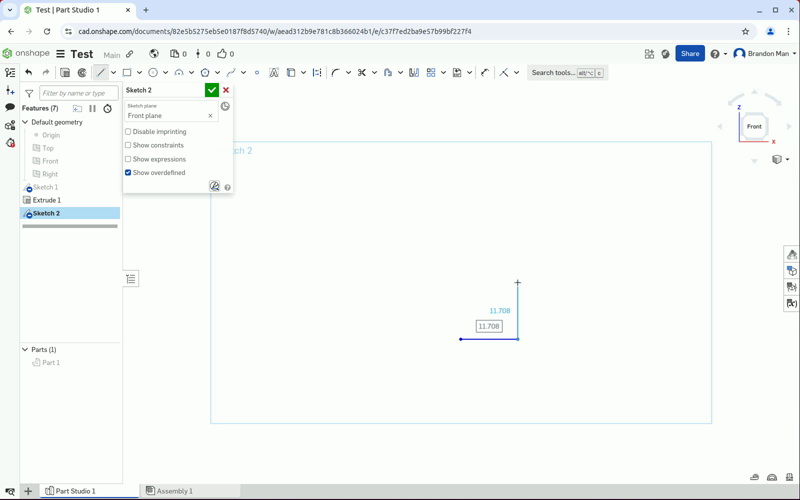
click(517, 282)
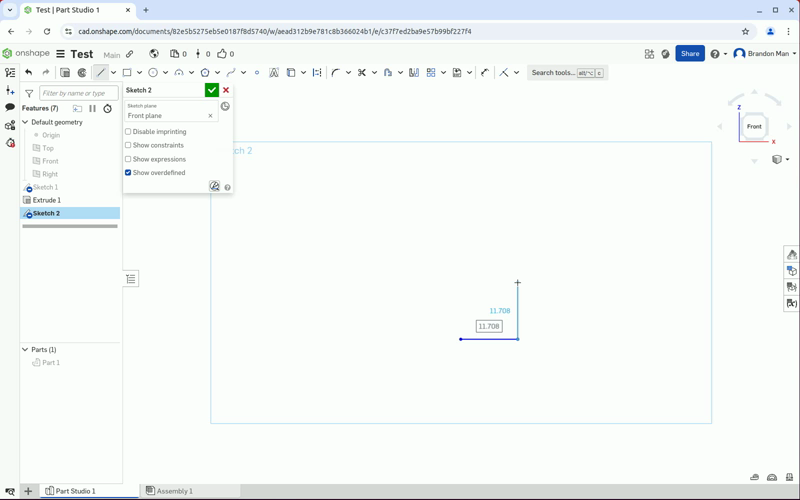
key_up(shift)
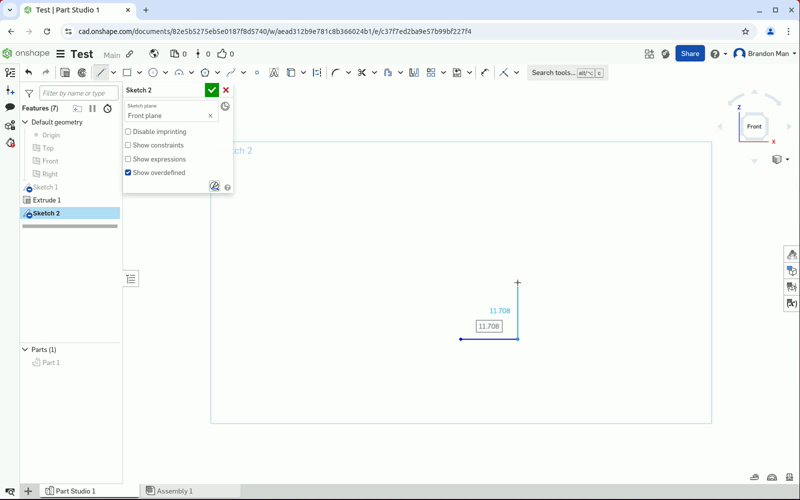
key_down(shift)
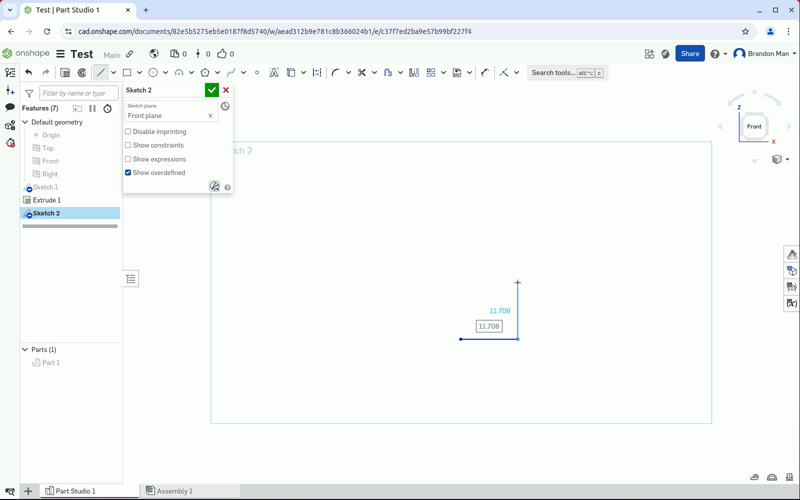
mouse_move(547, 282)
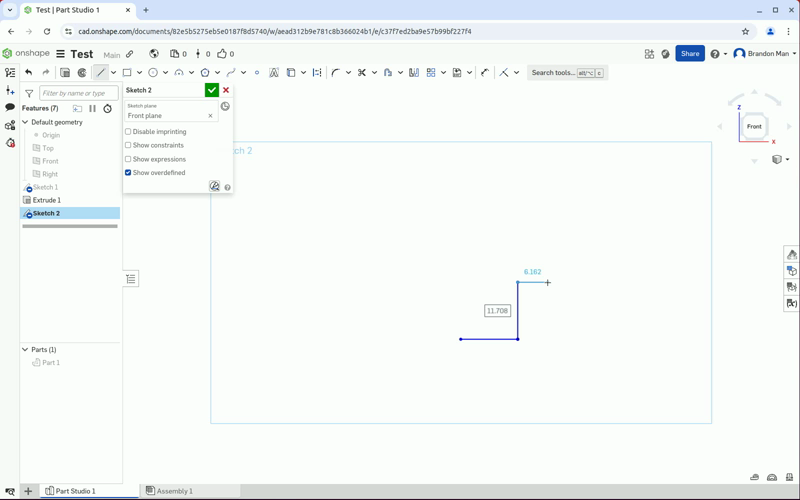
mouse_move(460, 282)
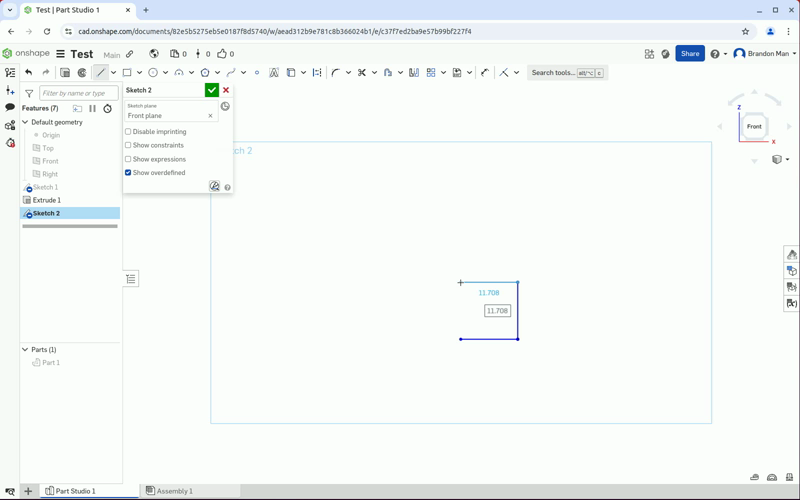
click(460, 282)
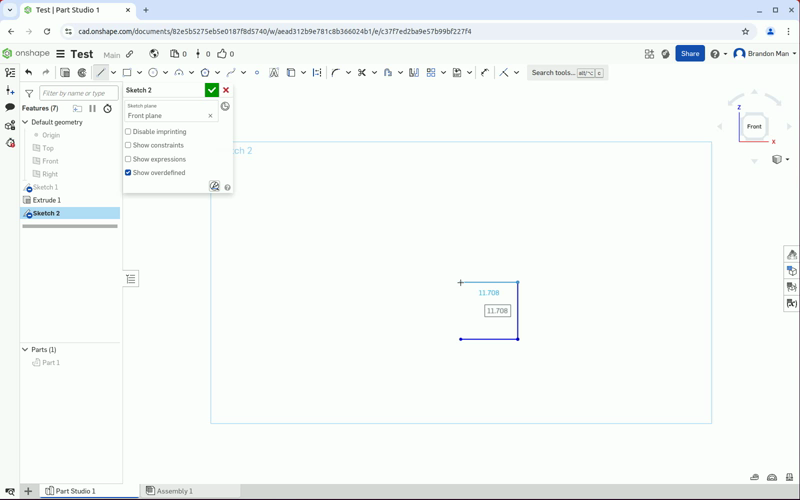
key_up(shift)
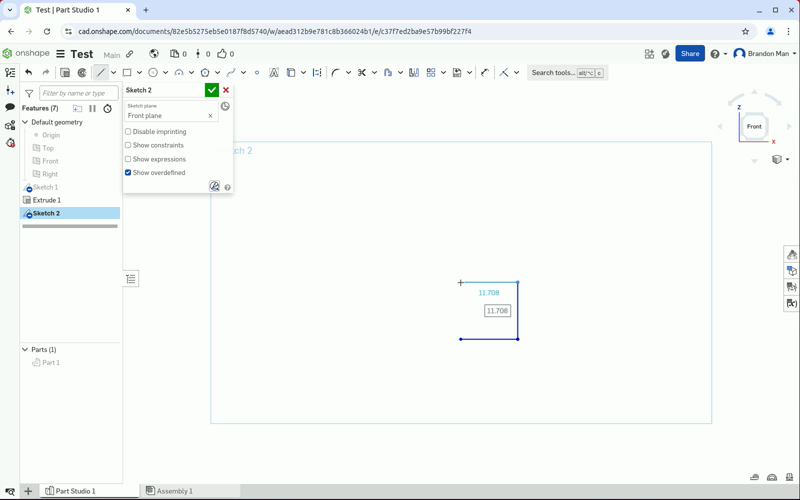
mouse_move(490, 282)
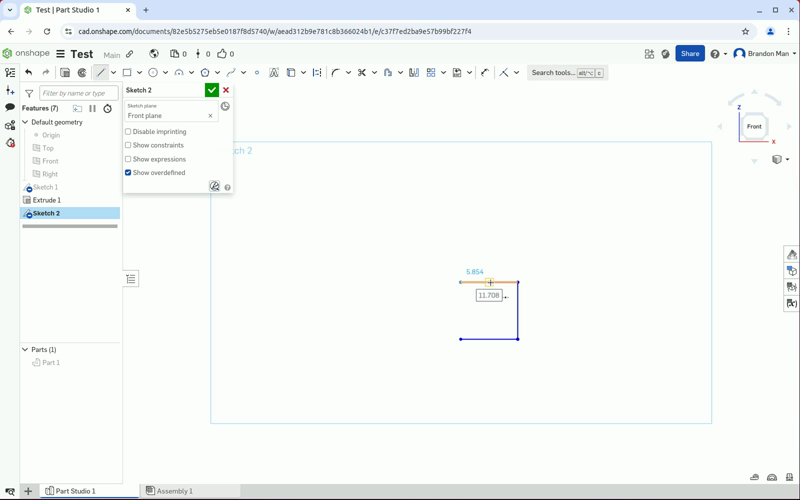
key_down(shift)
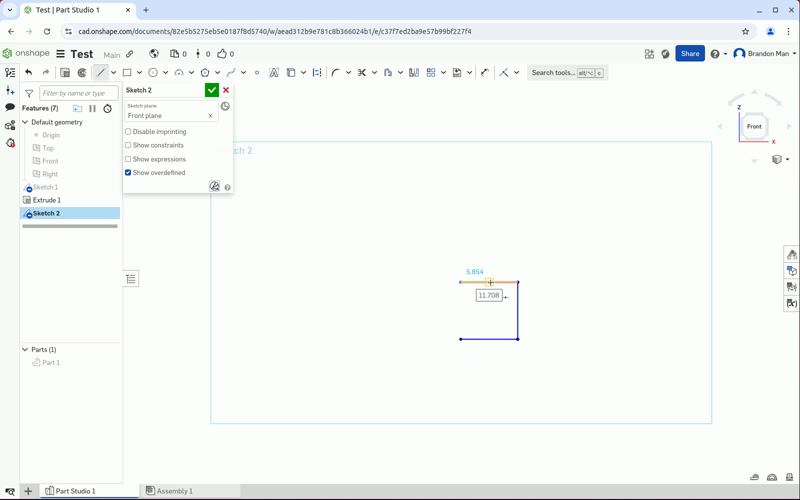
mouse_move(460, 339)
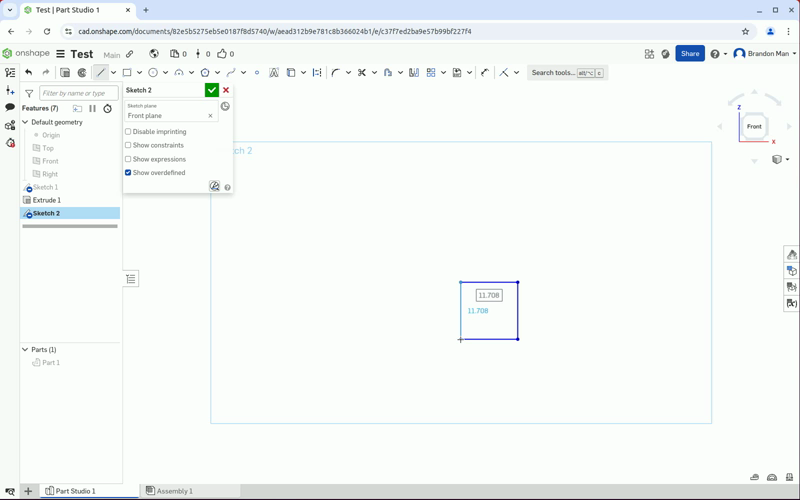
key_up(shift)
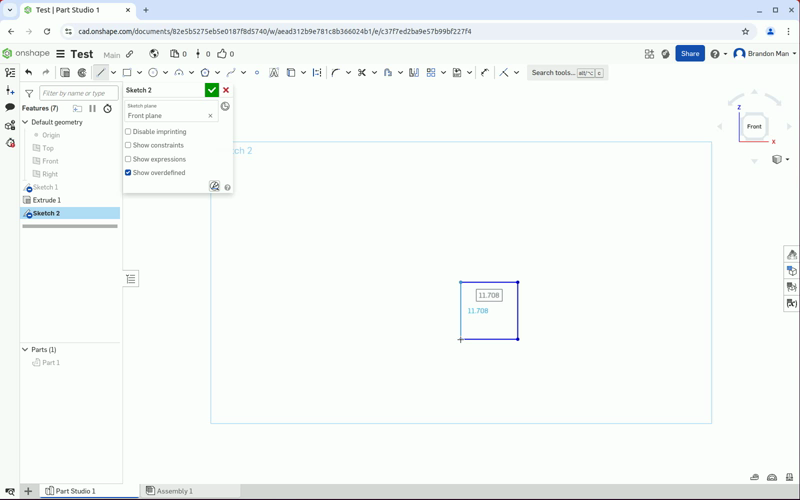
click(460, 339)
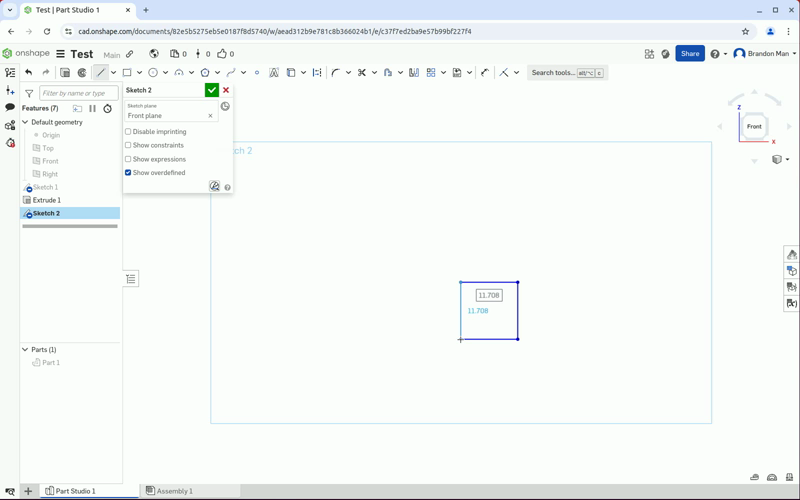
key(esc)
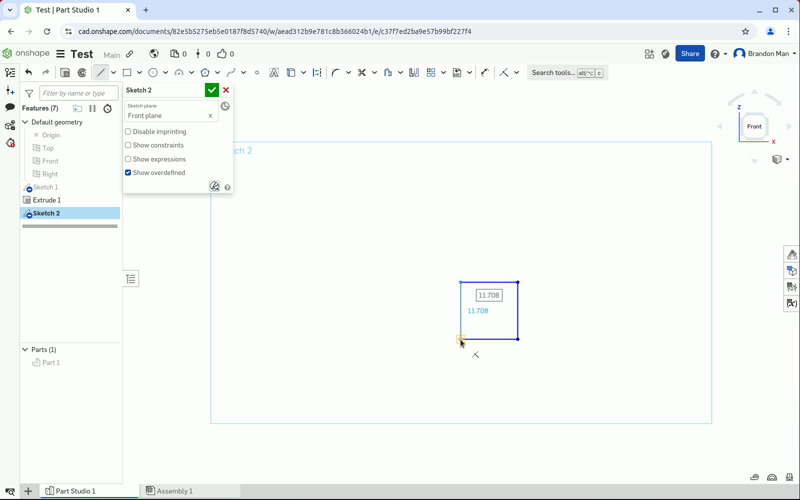
mouse_move(491, 299)
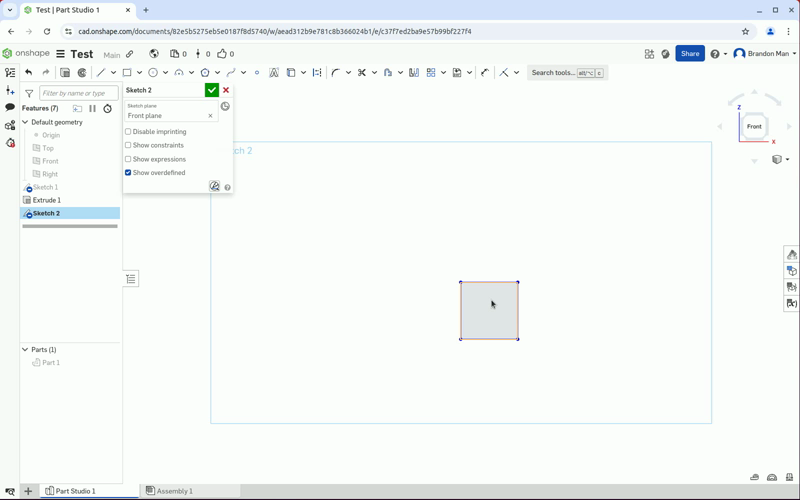
click(491, 299)
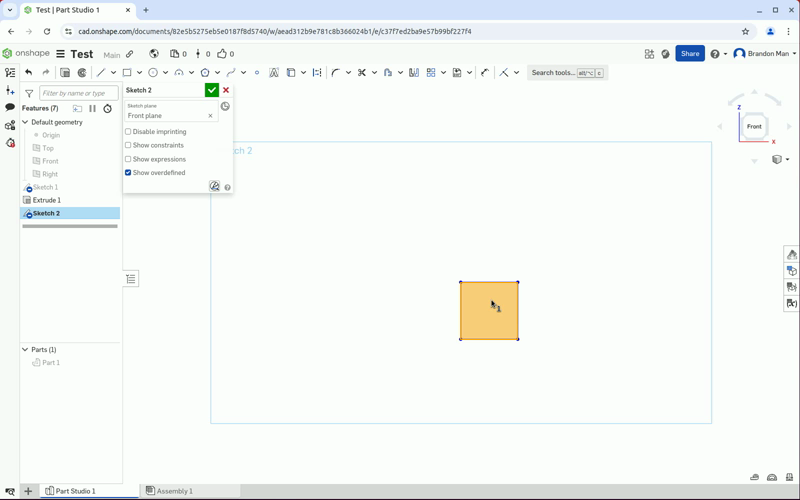
mouse_move(73, 352)
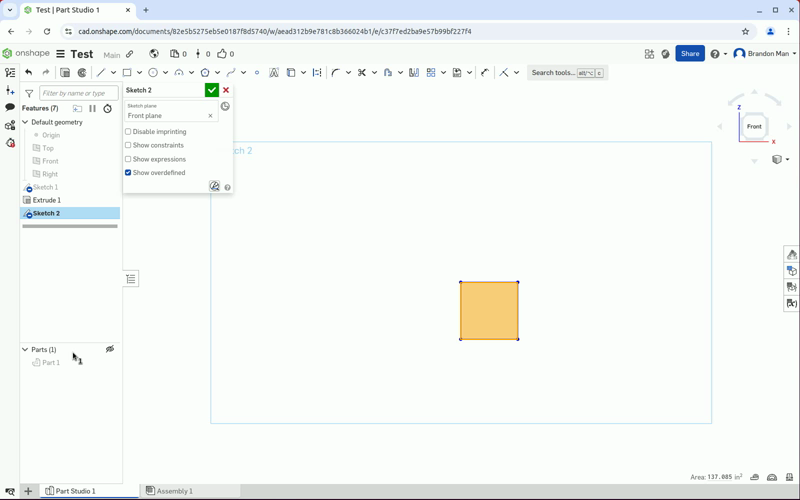
key(shift+y)
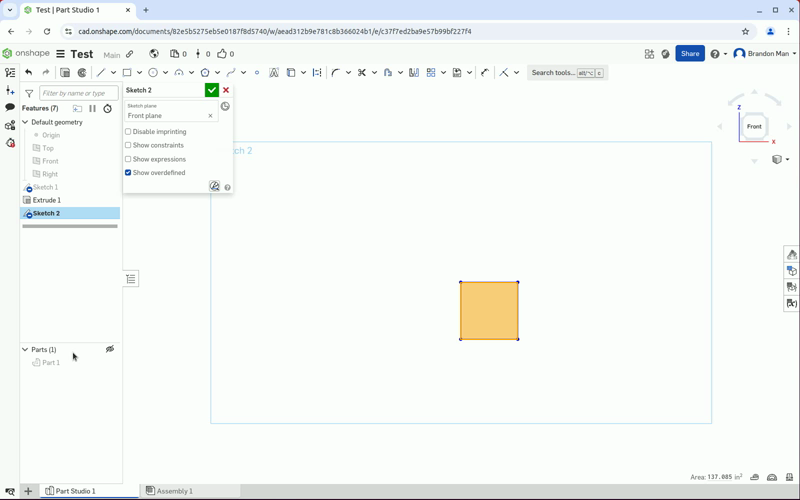
key(shift+e)
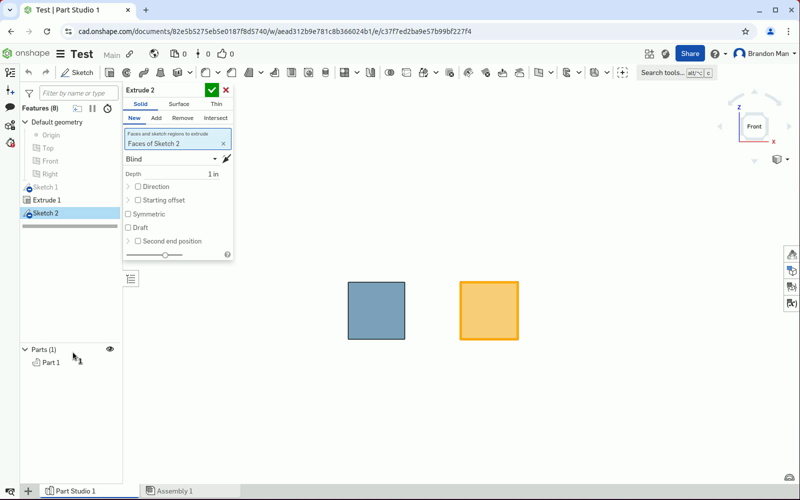
mouse_move(143, 106)
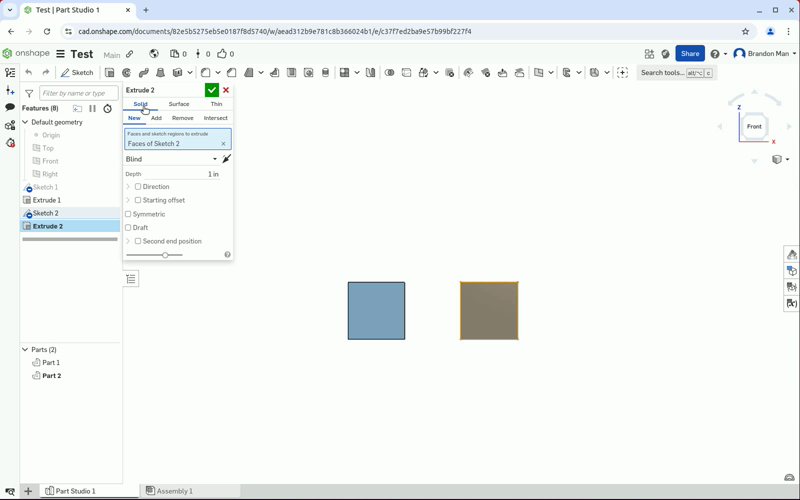
click(143, 106)
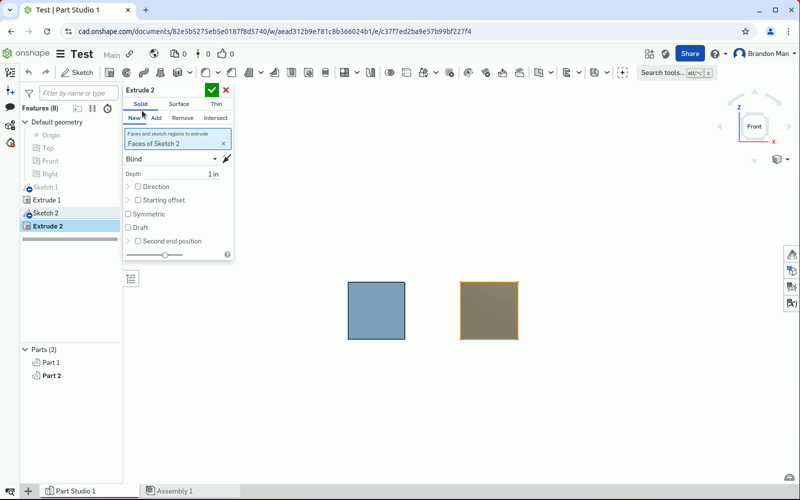
mouse_move(137, 120)
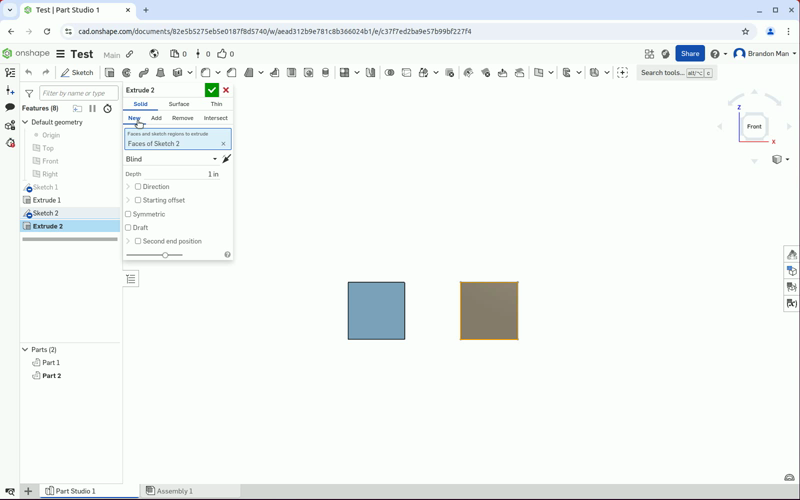
click(137, 120)
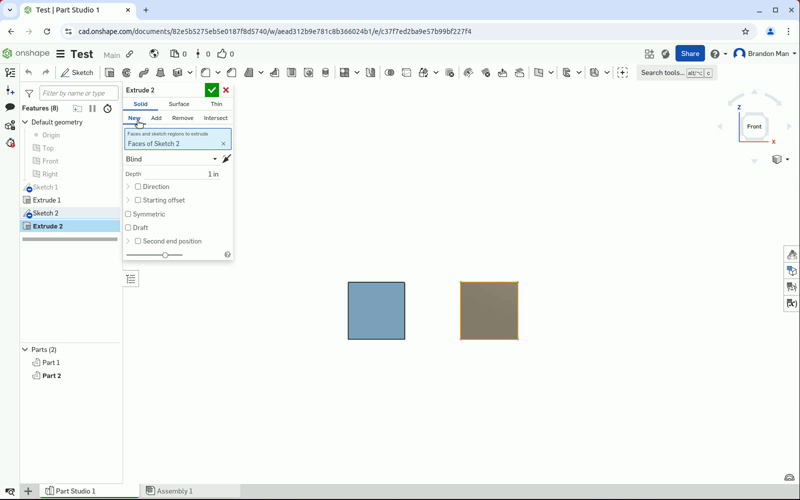
key(tab, 4)
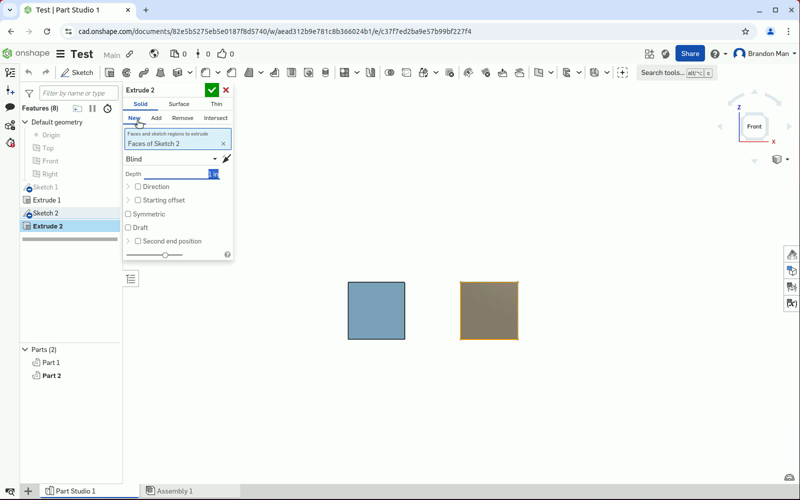
text(23.108)
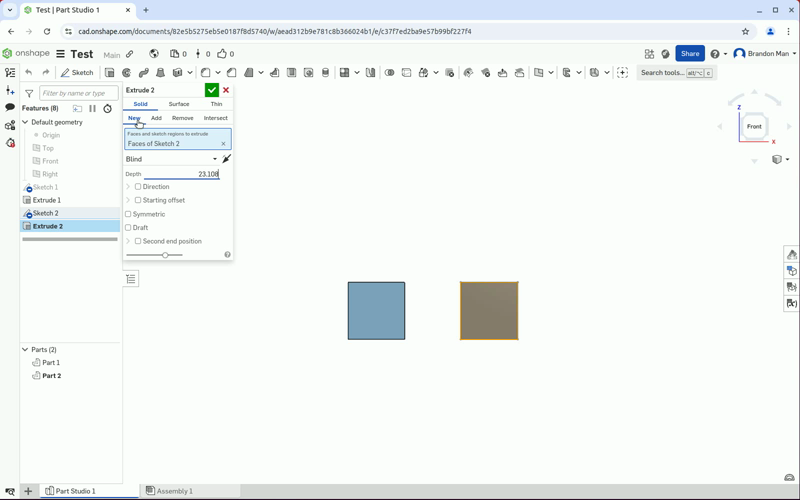
key(enter)
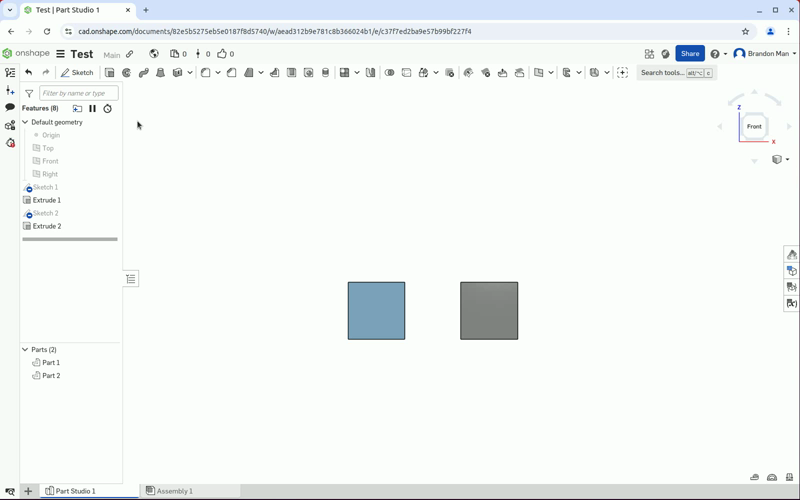
key(shift+h)
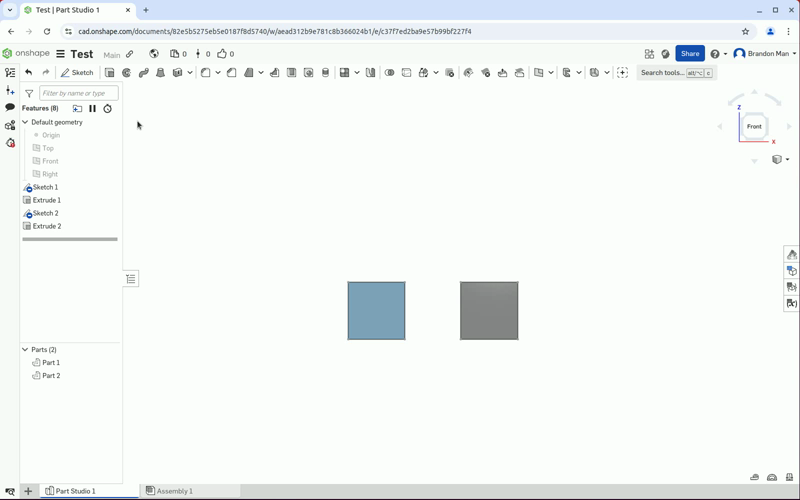
key(shift+h)
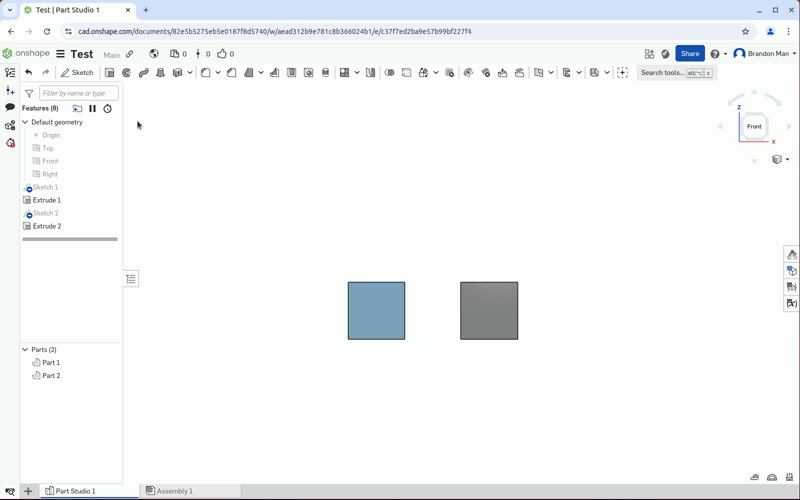
mouse_move(73, 189)
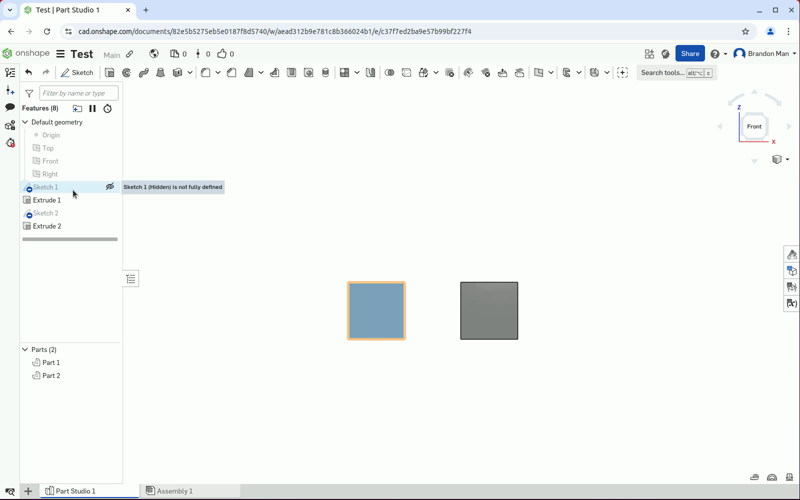
click(73, 189)
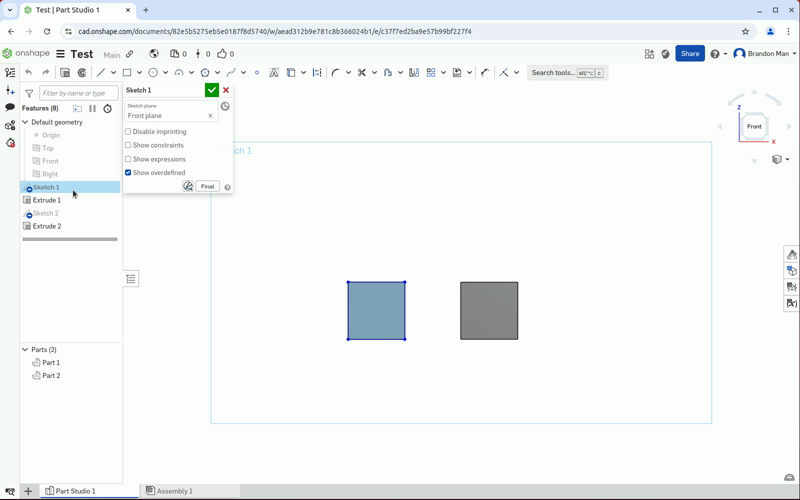
mouse_move(229, 92)
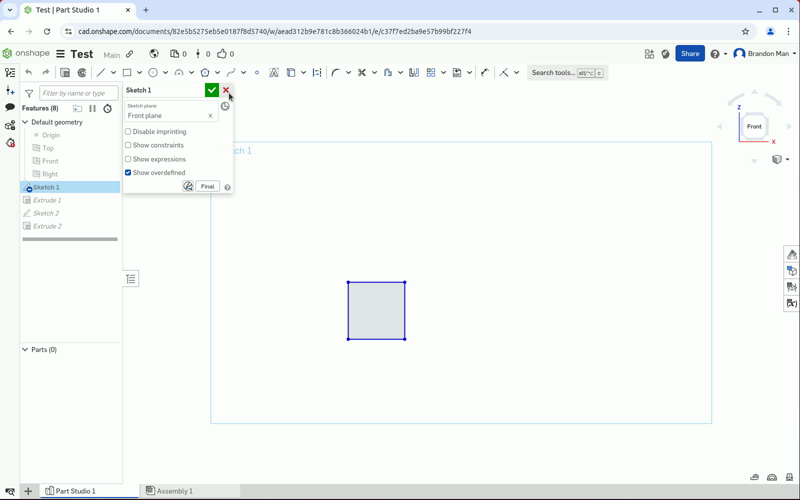
click(229, 92)
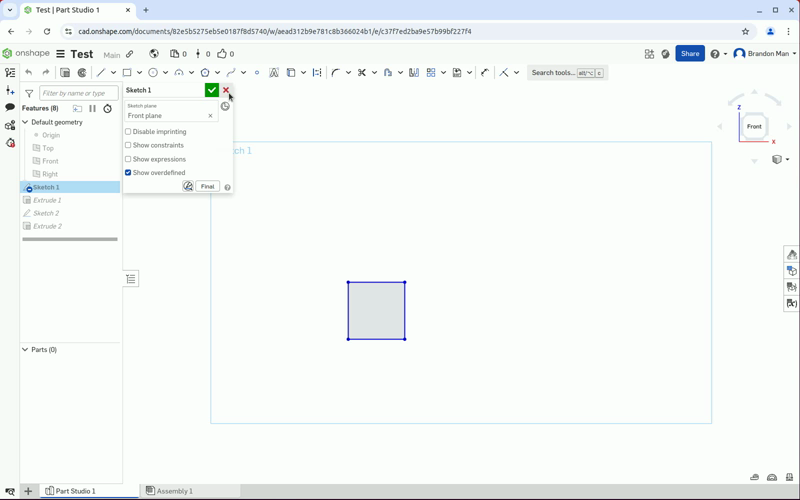
key(shift+s)
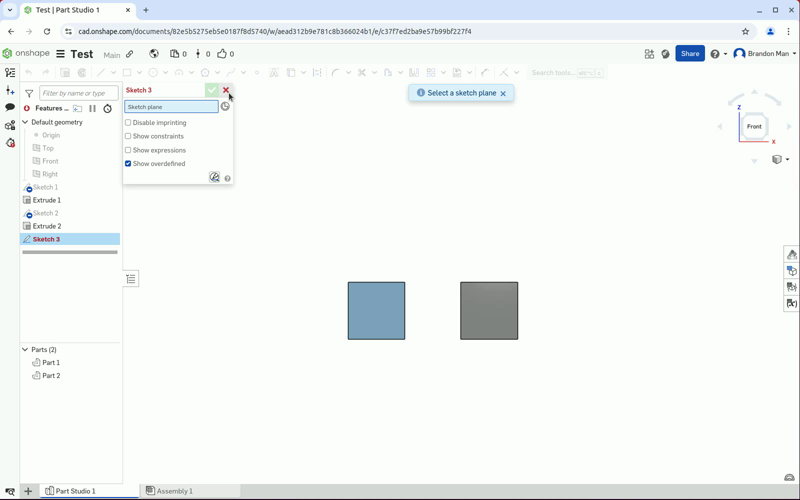
mouse_move(73, 163)
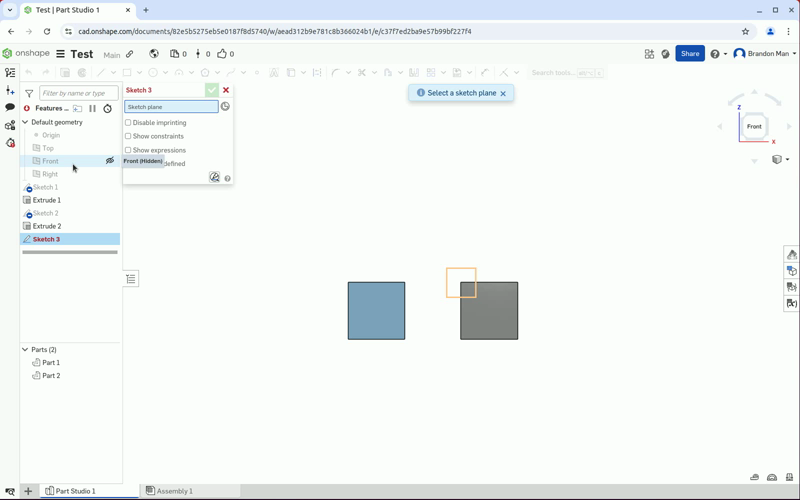
click(73, 163)
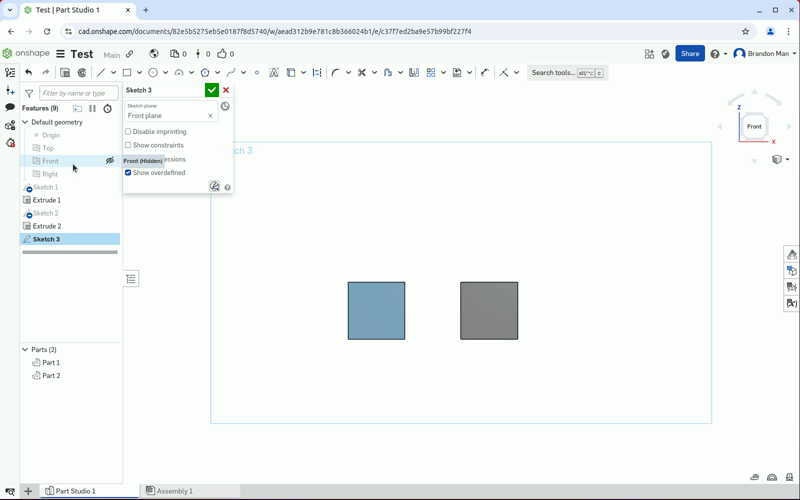
mouse_move(73, 352)
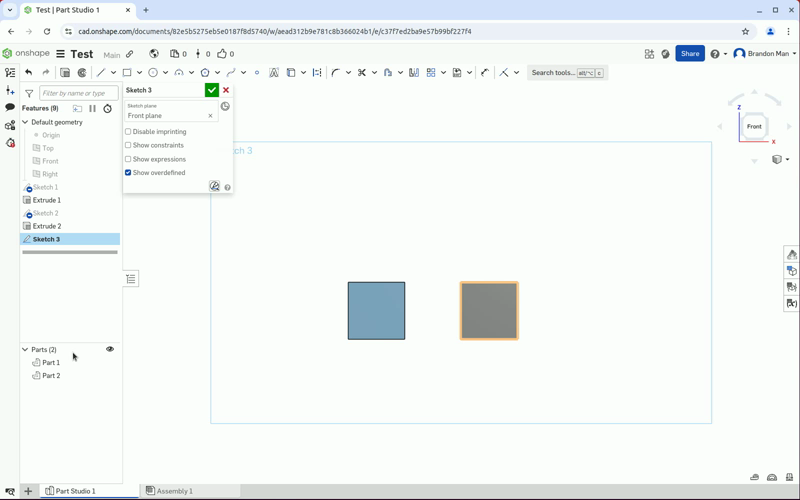
key(y)
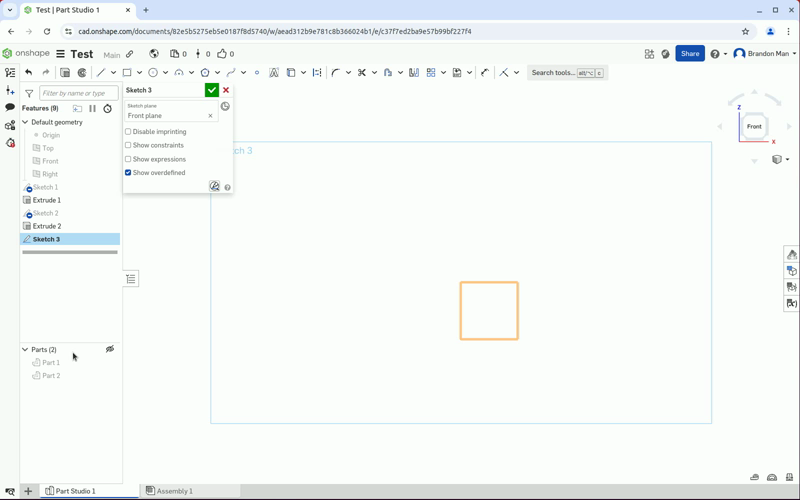
key(l)
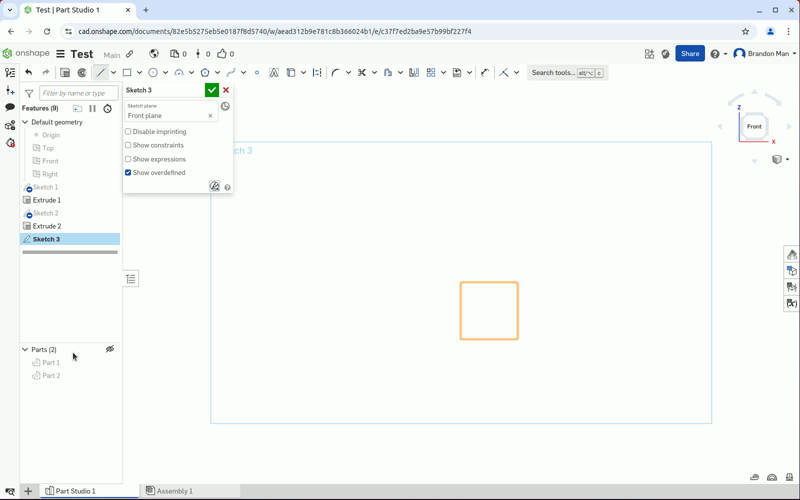
key_down(shift)
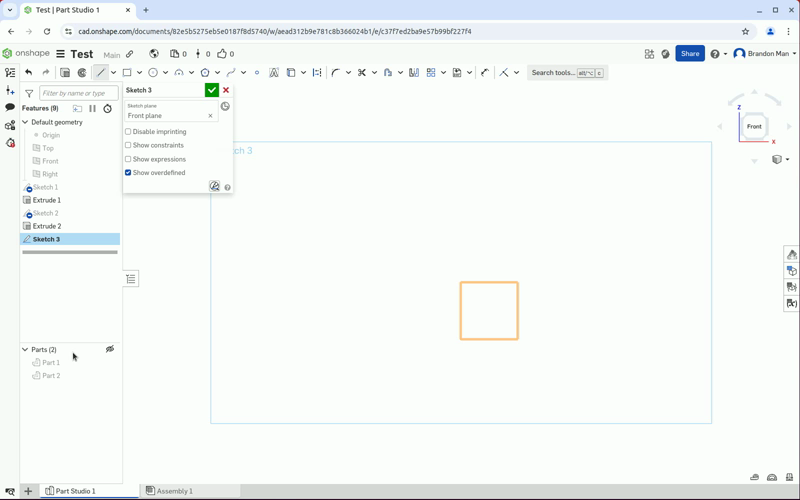
mouse_move(405, 341)
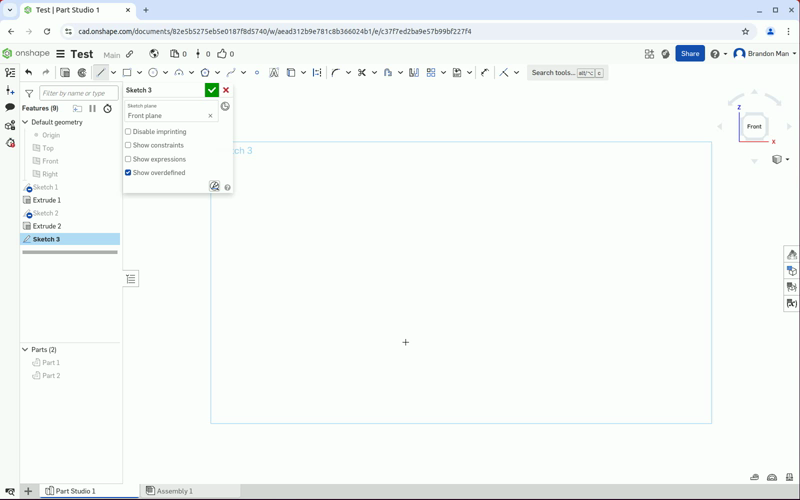
click(405, 341)
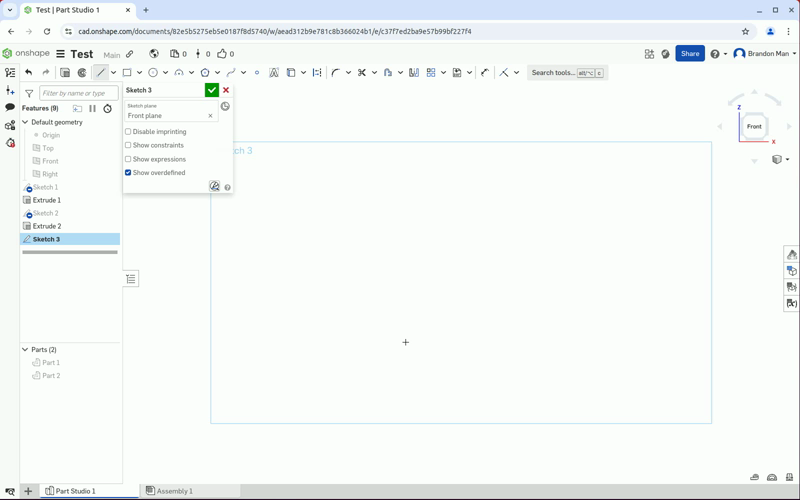
key_up(shift)
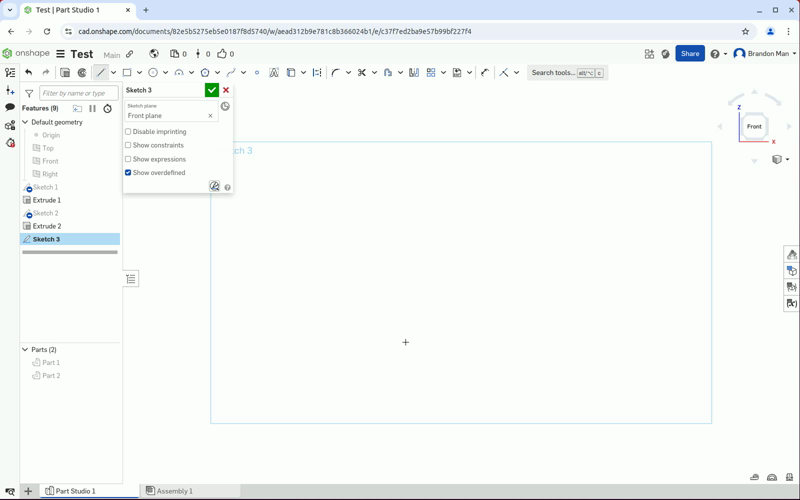
key_down(shift)
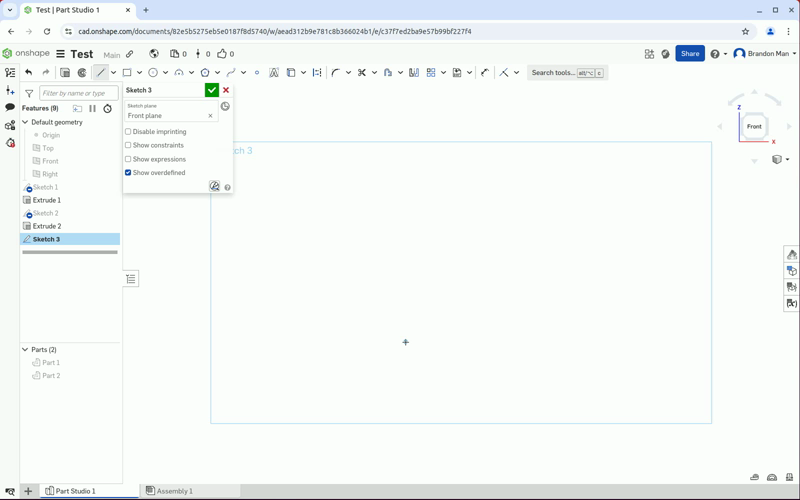
mouse_move(435, 341)
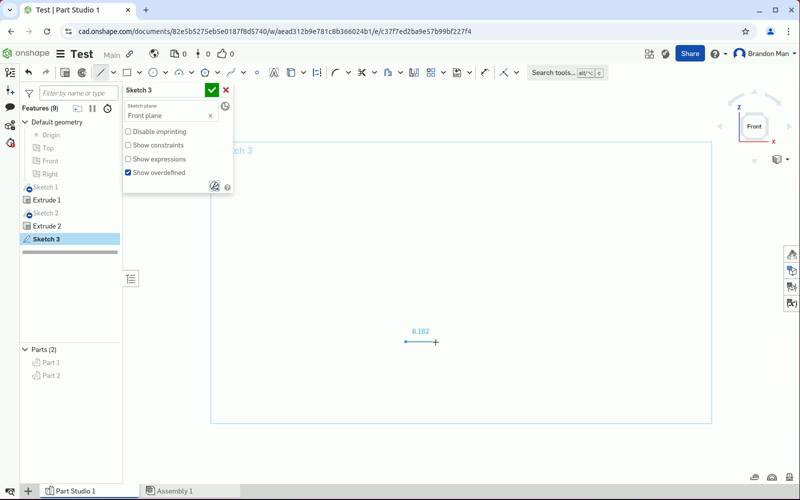
mouse_move(461, 341)
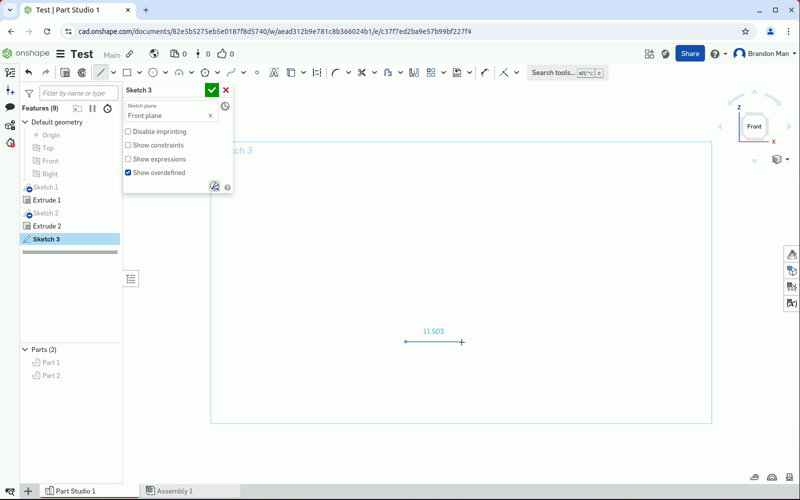
click(461, 341)
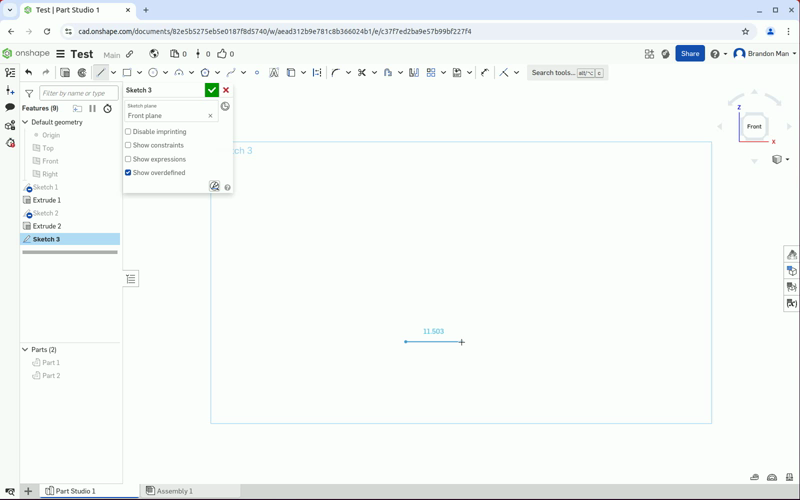
key_up(shift)
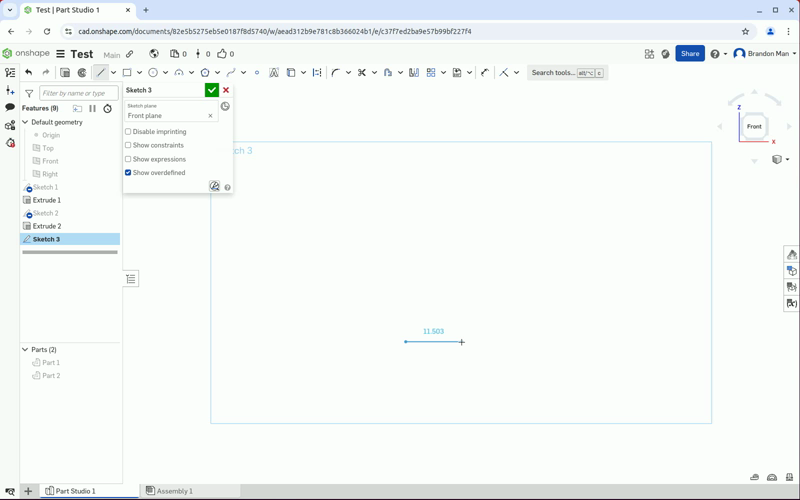
key_down(shift)
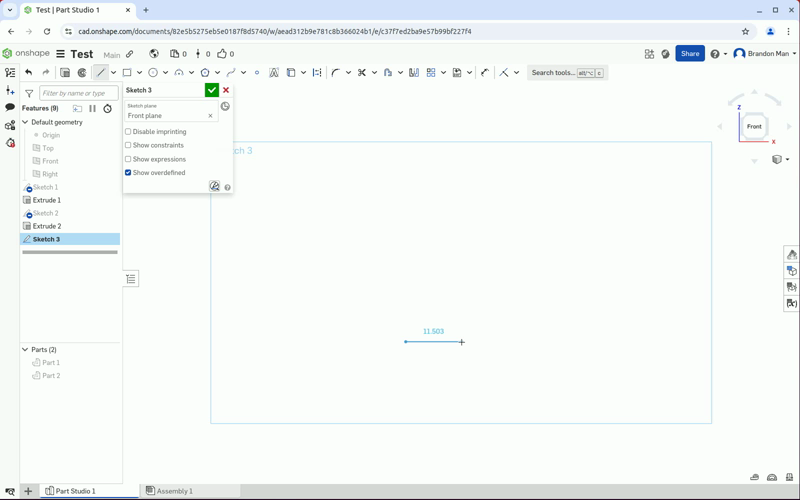
mouse_move(491, 341)
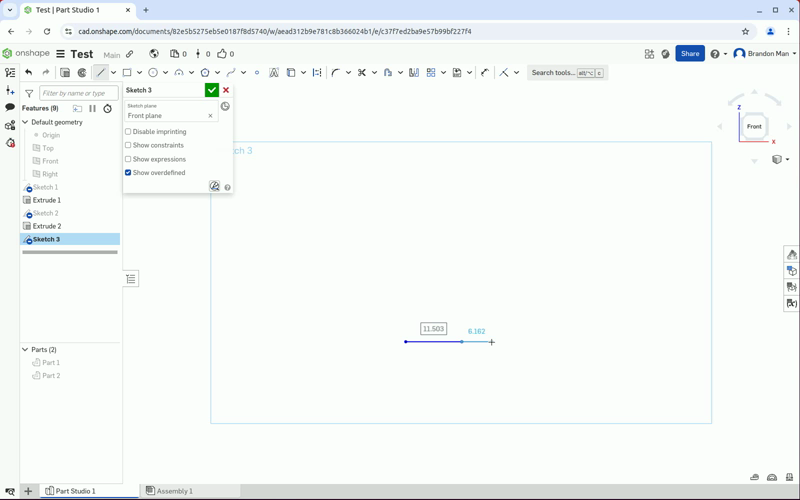
mouse_move(461, 282)
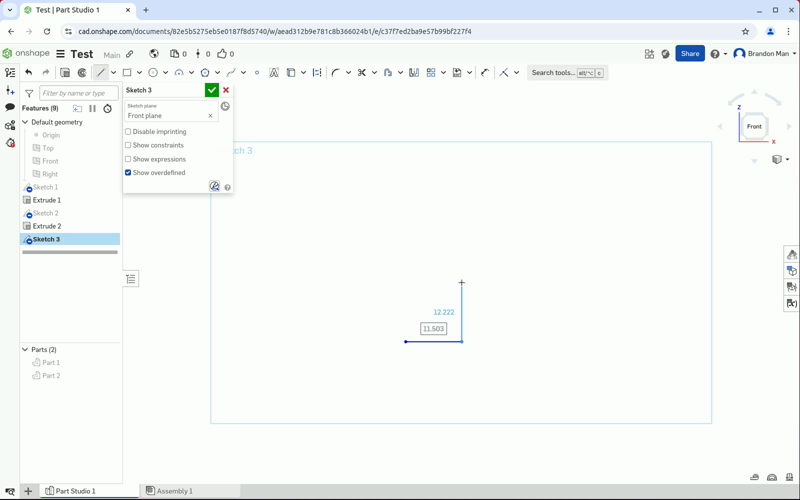
click(461, 282)
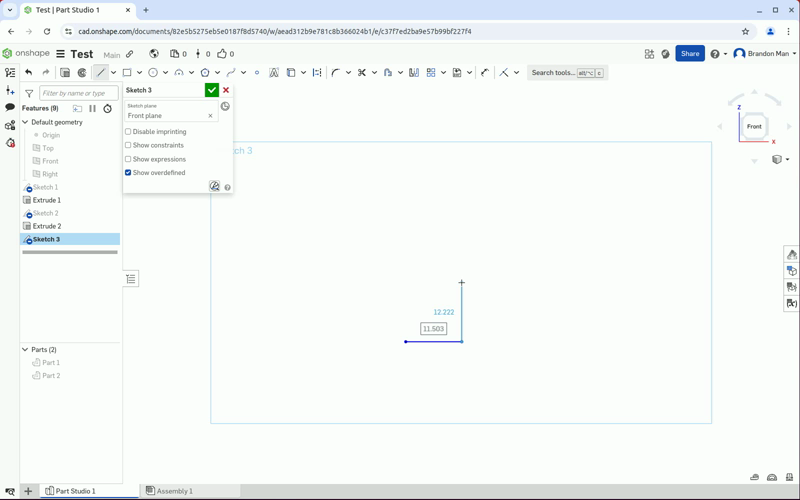
key_up(shift)
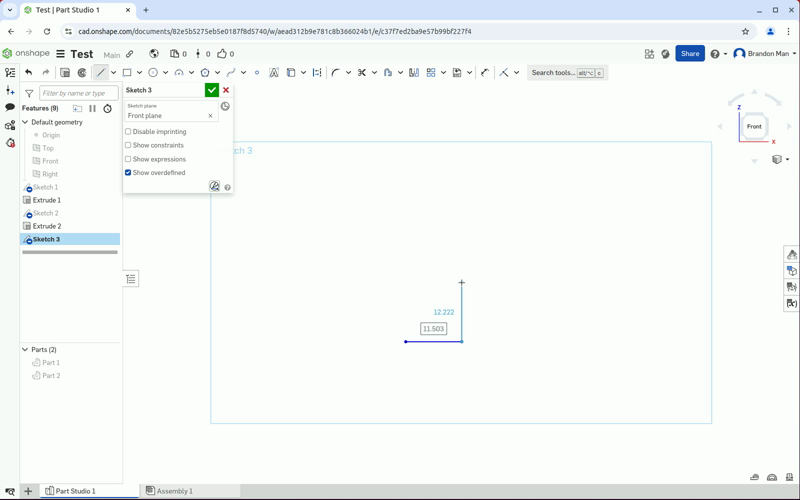
key_down(shift)
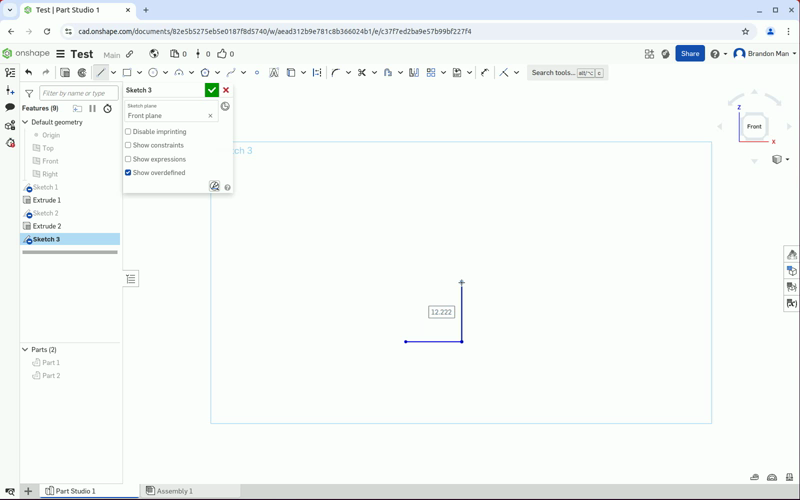
mouse_move(491, 282)
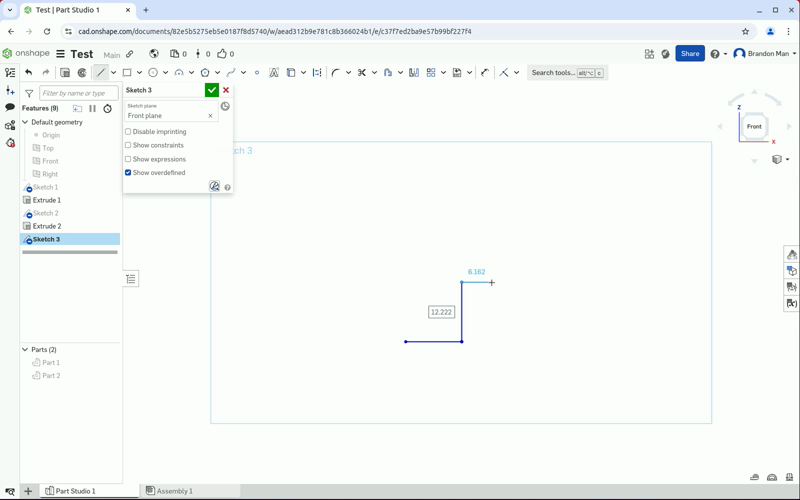
mouse_move(405, 282)
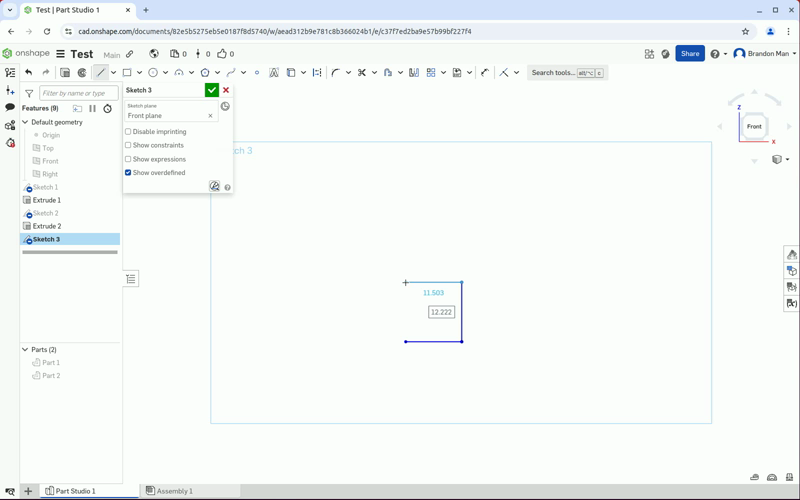
click(405, 282)
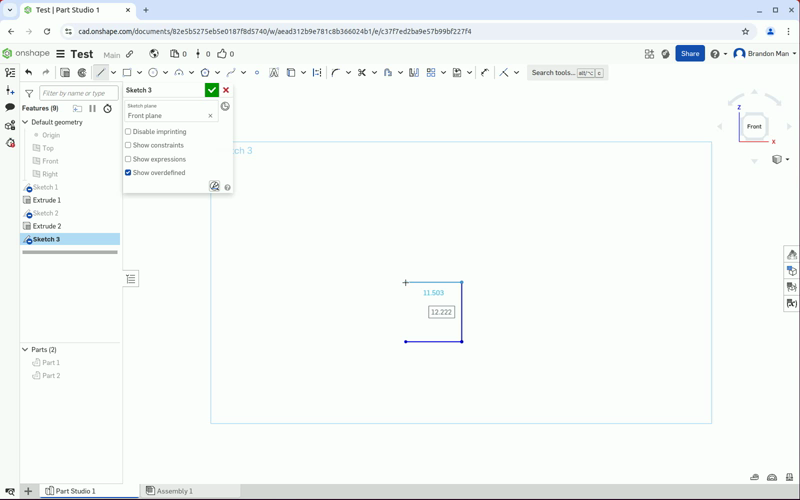
key_up(shift)
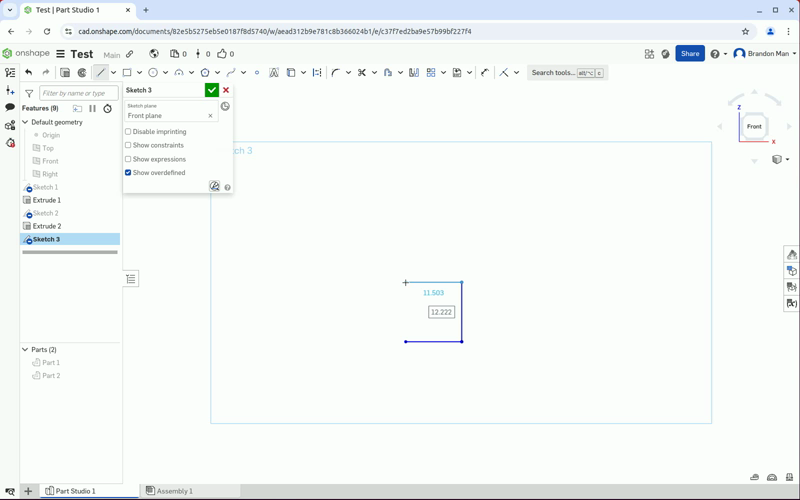
mouse_move(435, 282)
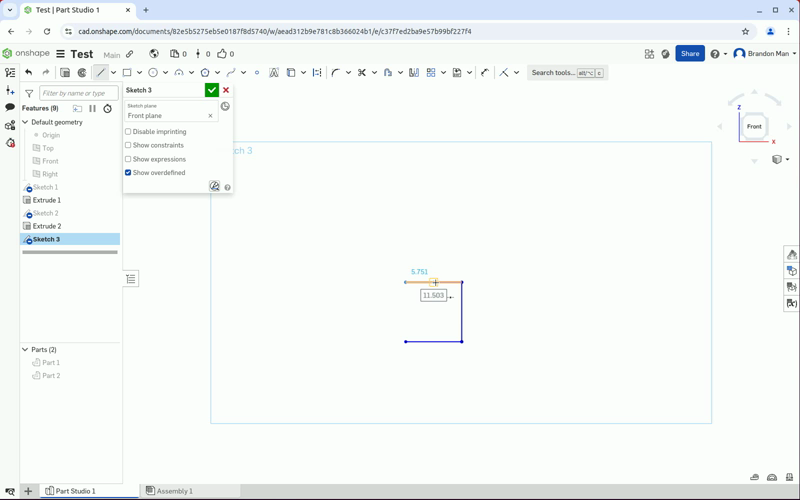
key_down(shift)
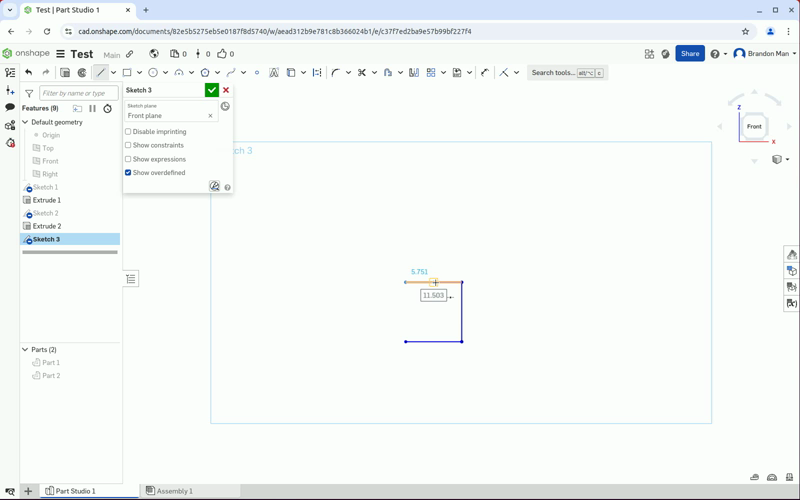
mouse_move(405, 341)
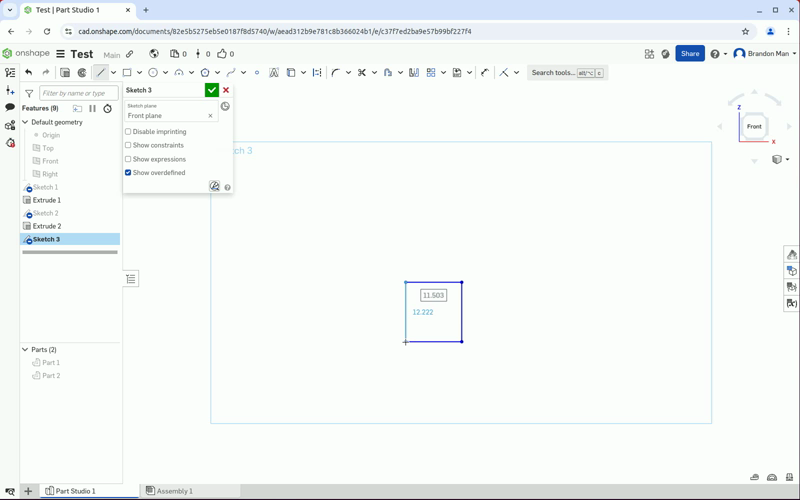
key_up(shift)
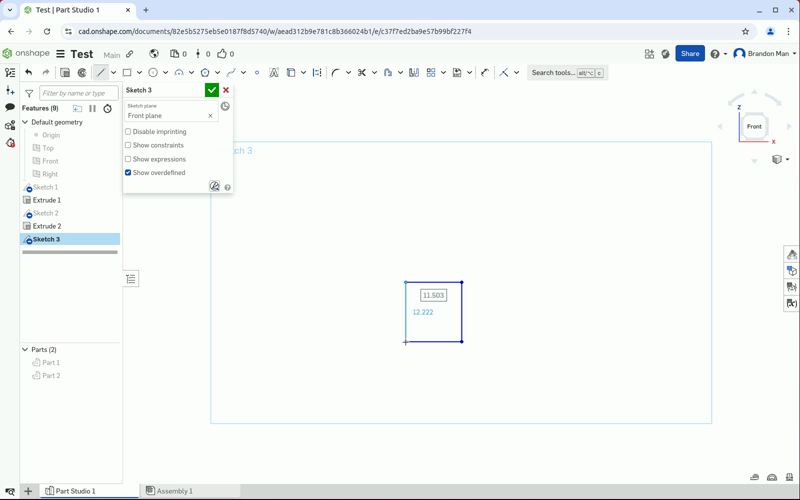
click(405, 341)
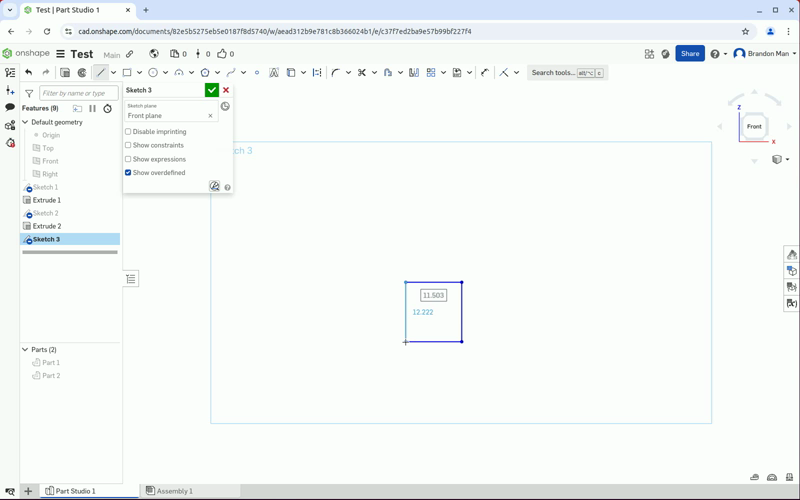
key(esc)
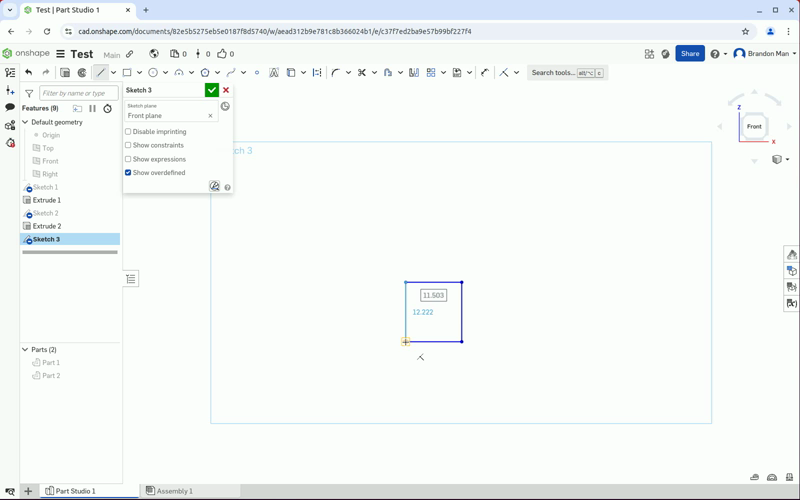
mouse_move(432, 305)
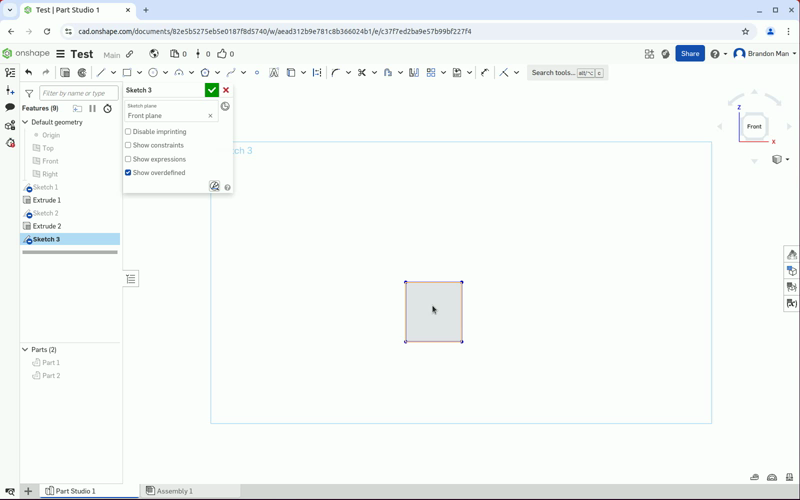
click(432, 305)
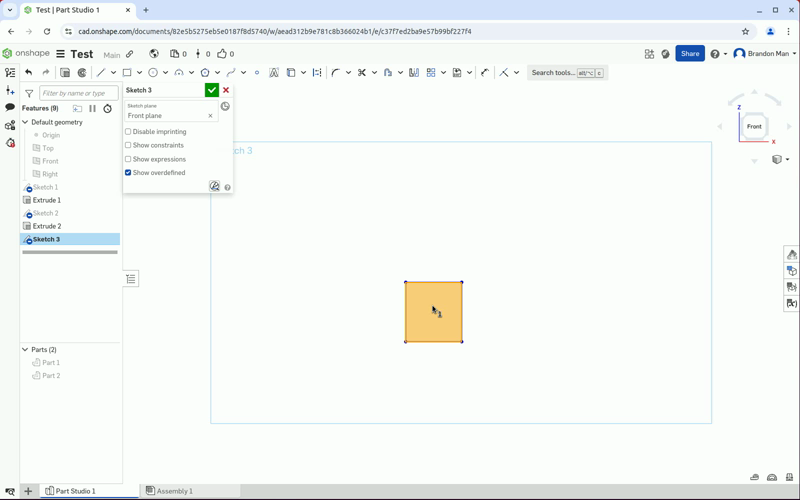
mouse_move(73, 352)
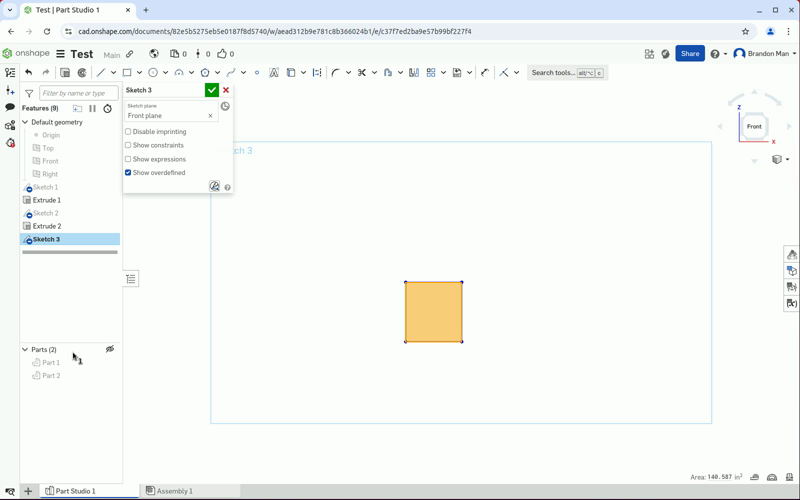
key(shift+y)
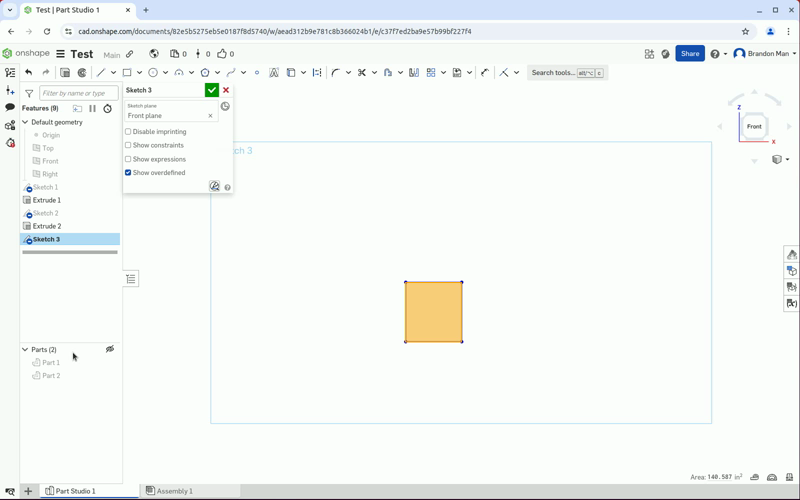
key(shift+e)
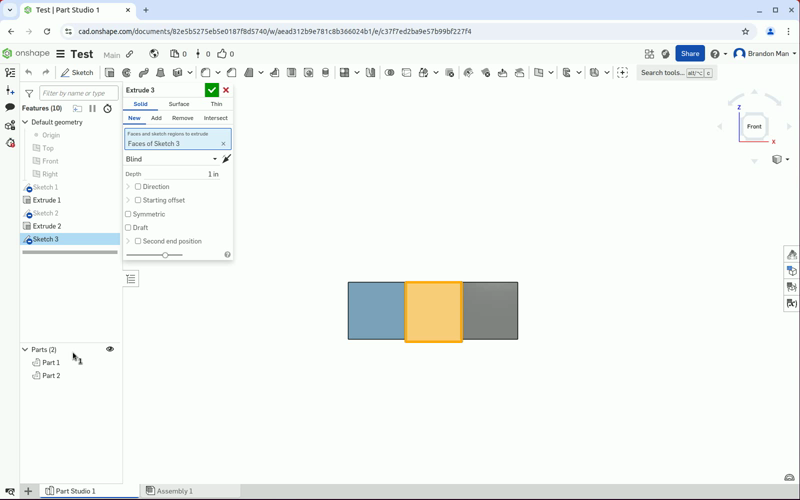
mouse_move(143, 106)
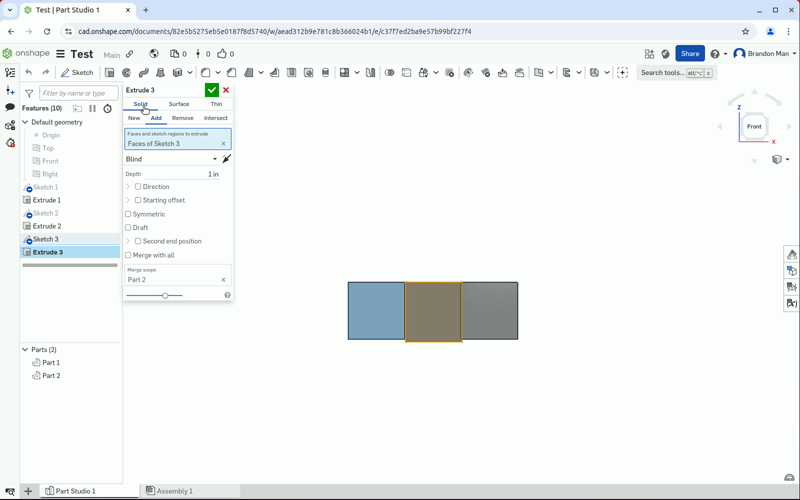
click(143, 106)
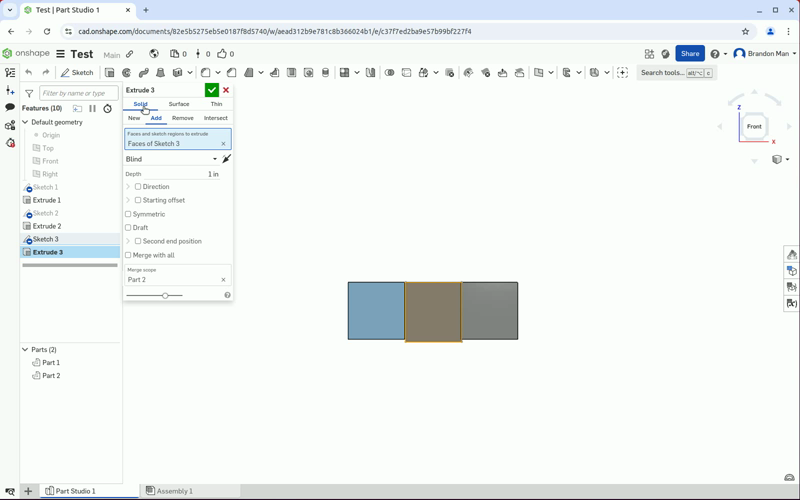
mouse_move(137, 120)
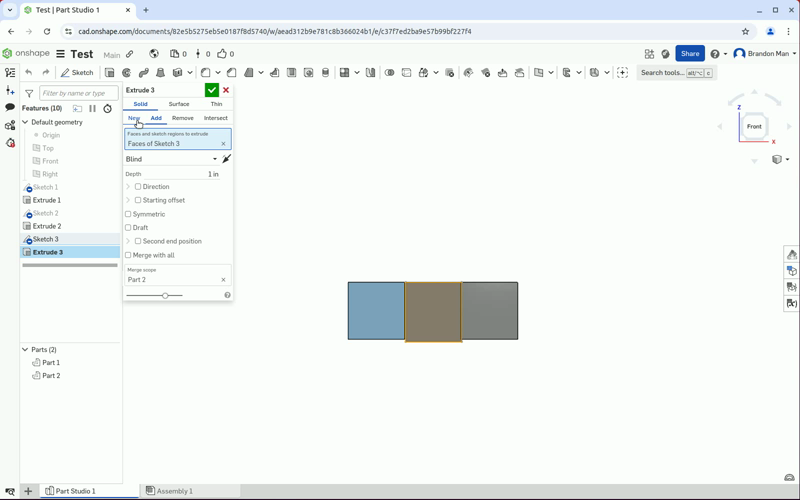
click(137, 120)
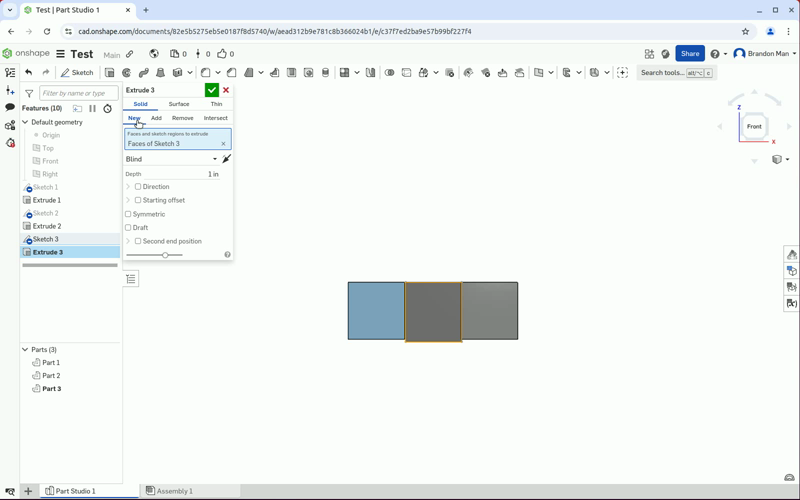
key(tab, 4)
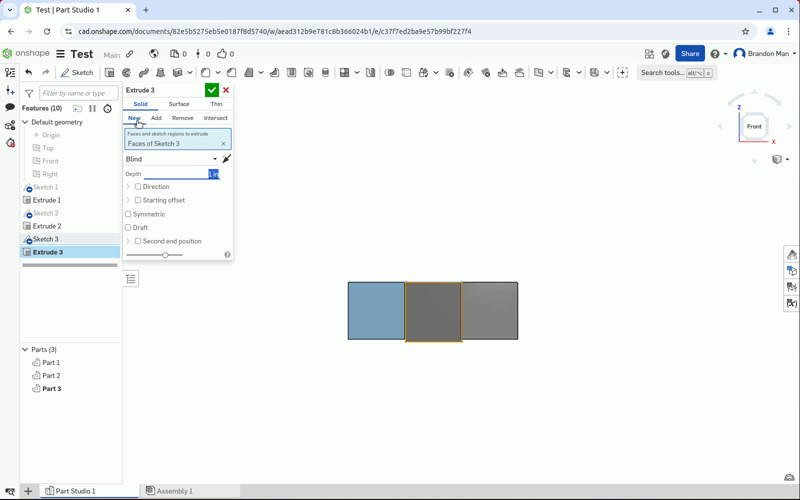
text(11.554)
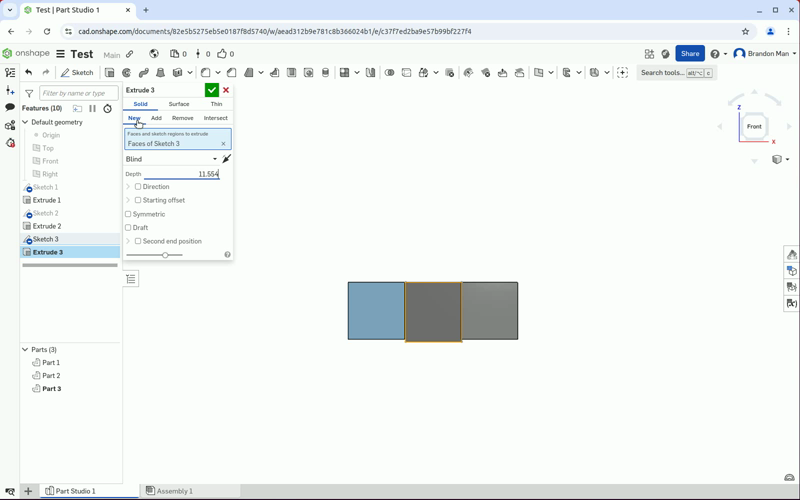
key(enter)
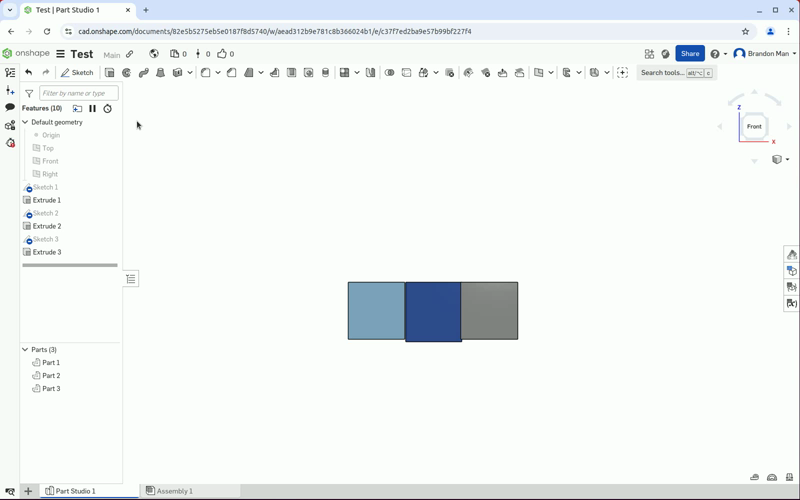
key(shift+h)
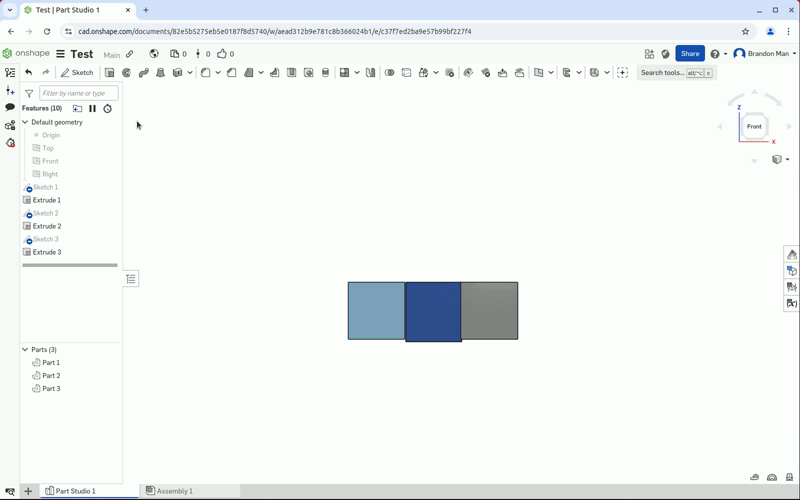
key(shift+h)
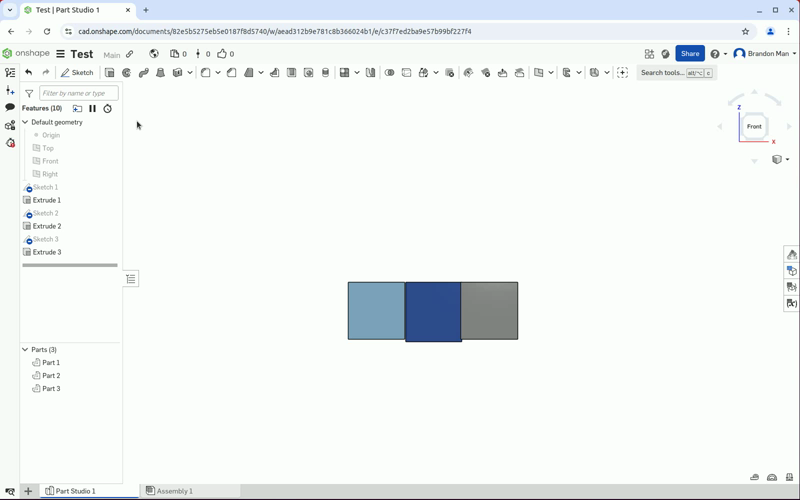
mouse_move(73, 189)
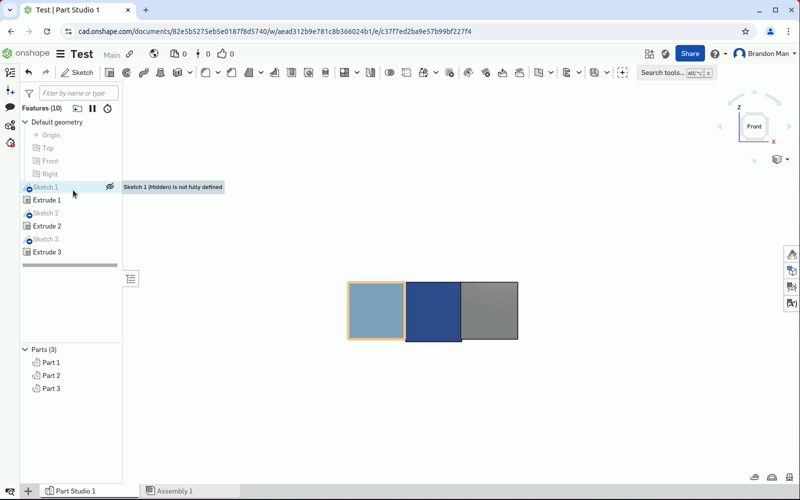
click(73, 189)
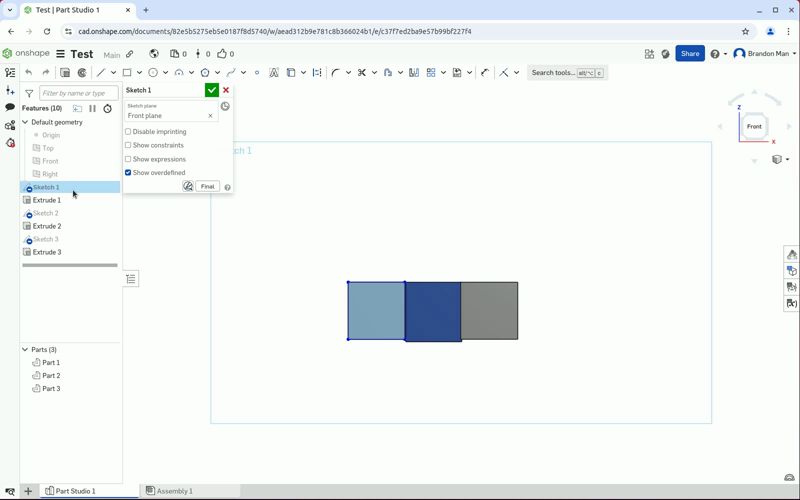
mouse_move(229, 92)
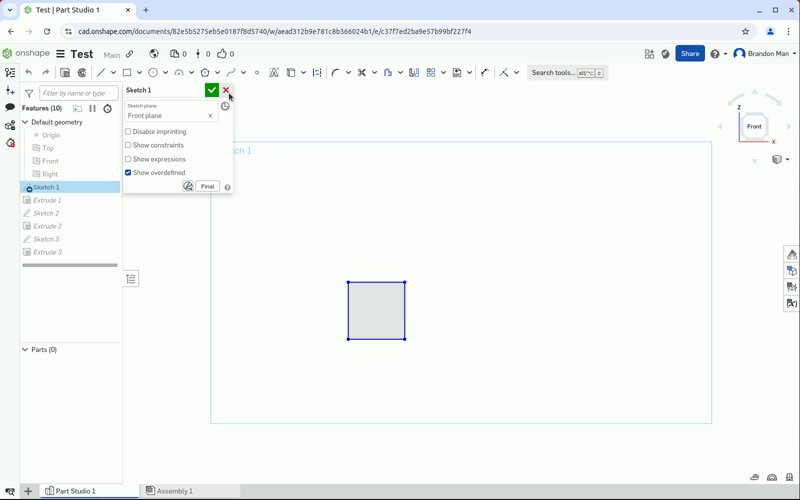
click(229, 92)
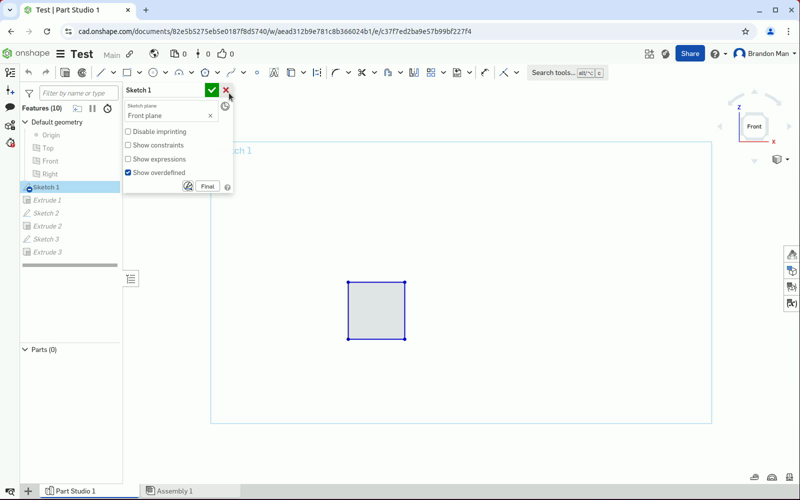
key(shift+s)
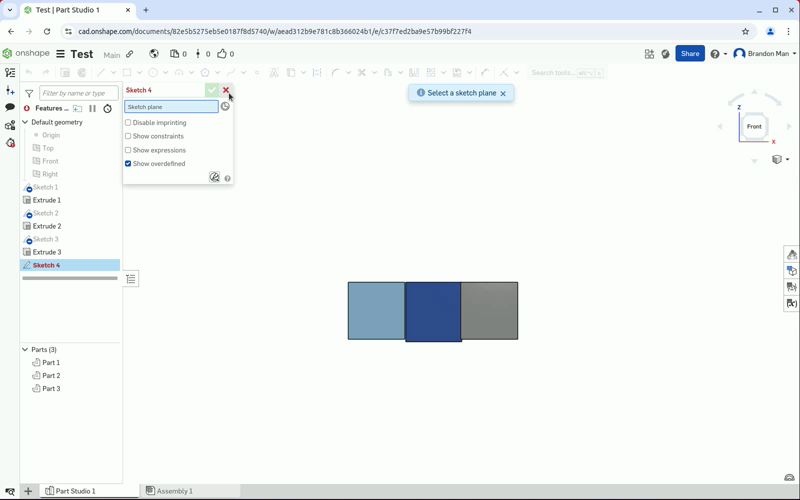
mouse_move(73, 163)
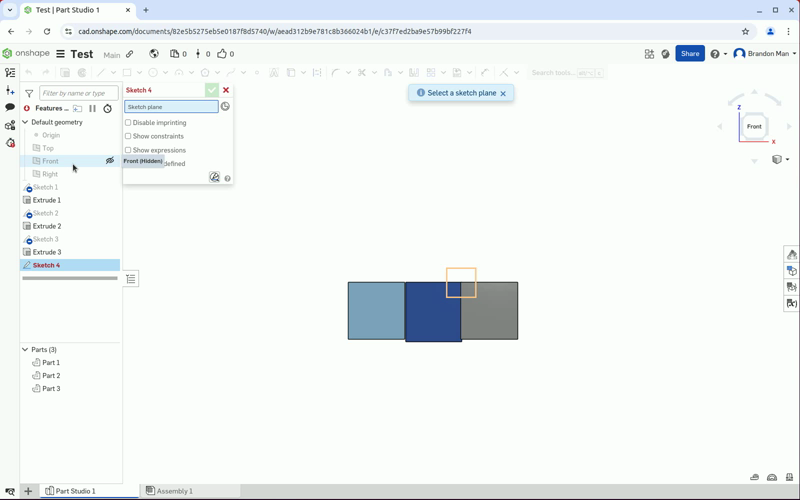
click(73, 163)
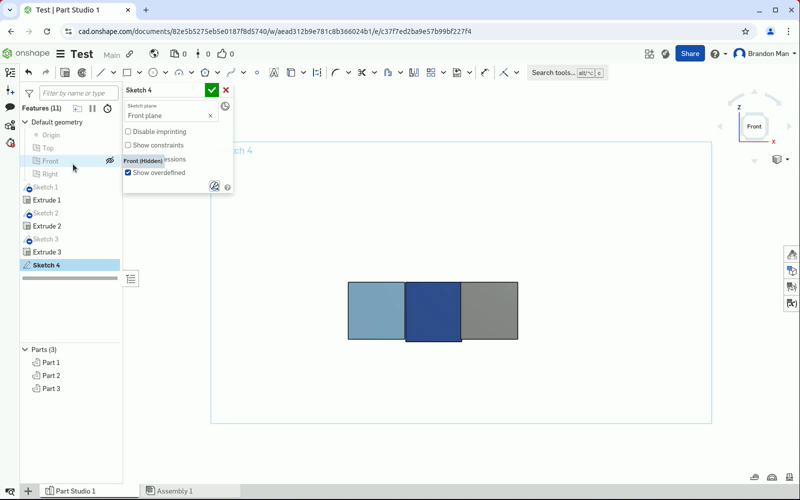
mouse_move(73, 352)
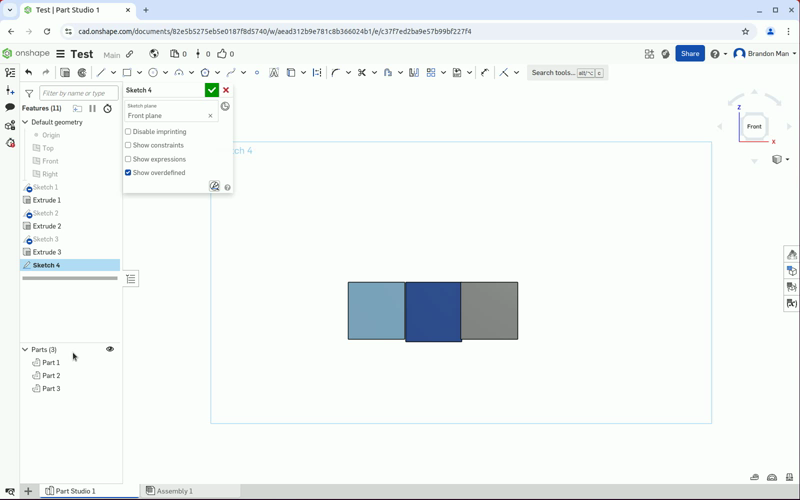
key(y)
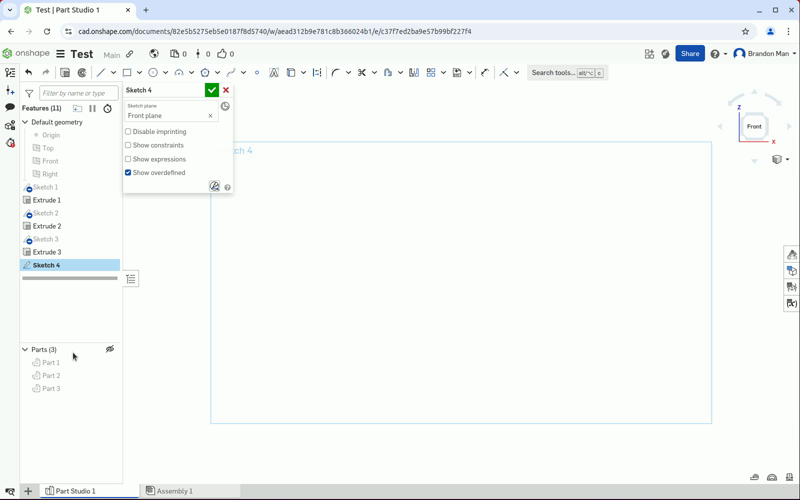
key(l)
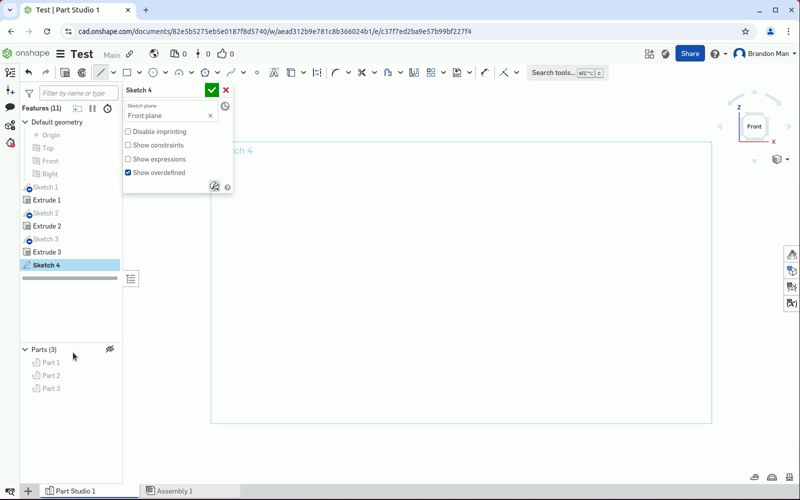
key_down(shift)
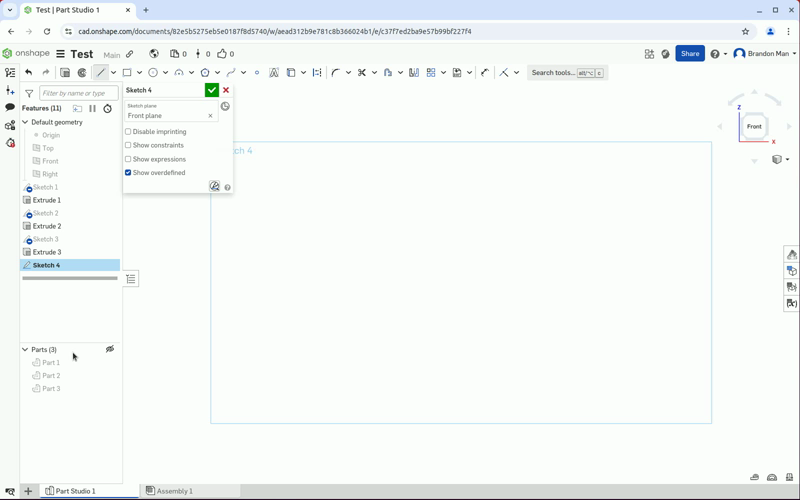
mouse_move(405, 282)
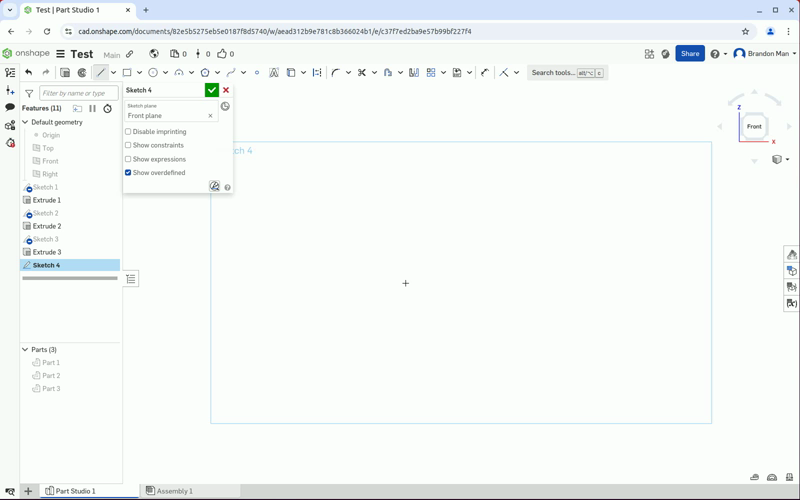
click(405, 282)
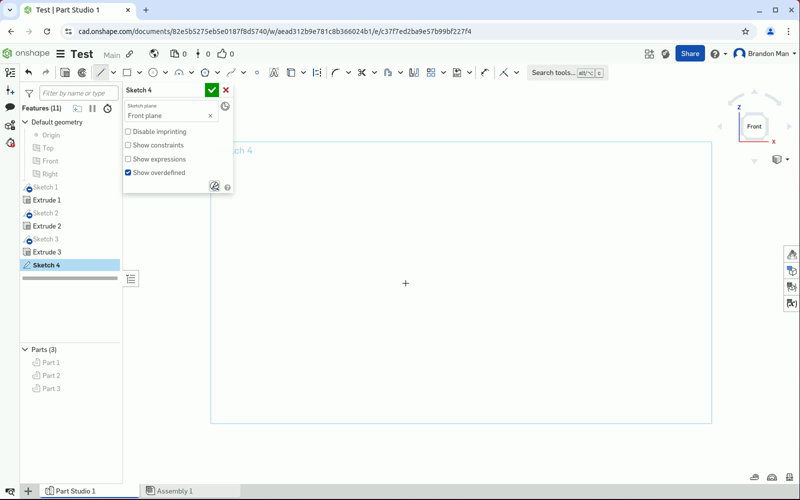
key_up(shift)
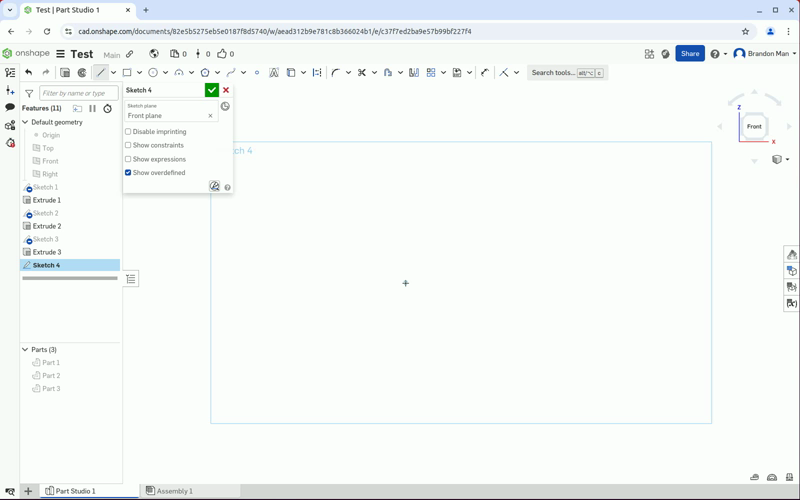
key_down(shift)
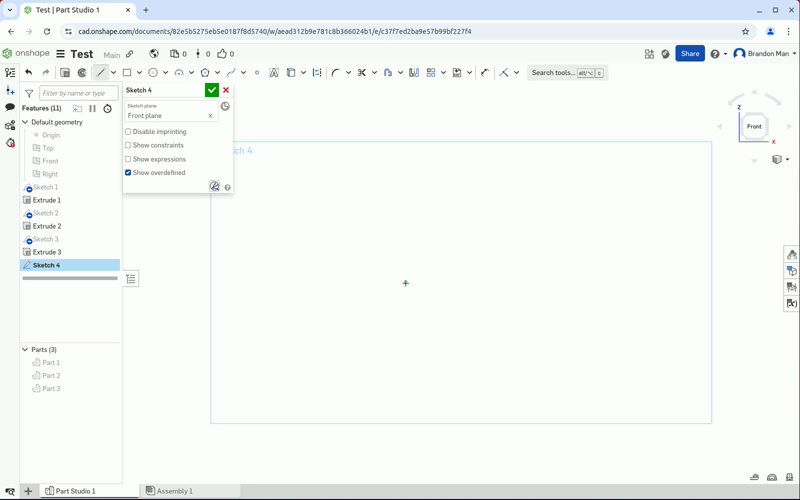
mouse_move(435, 282)
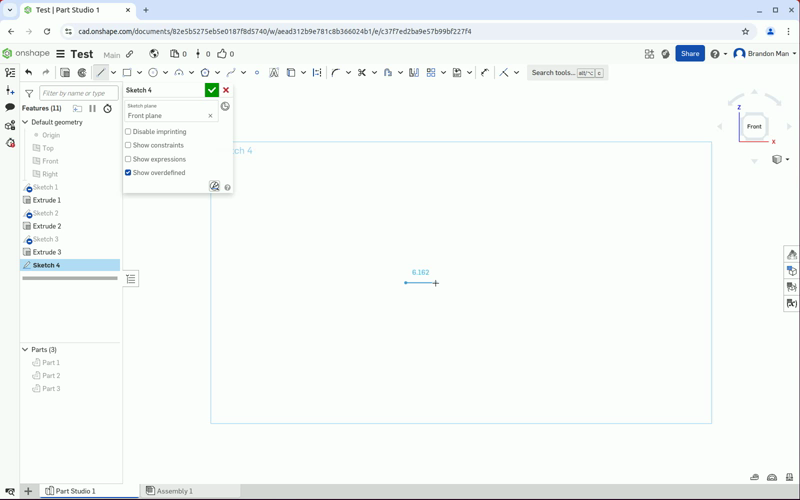
mouse_move(461, 282)
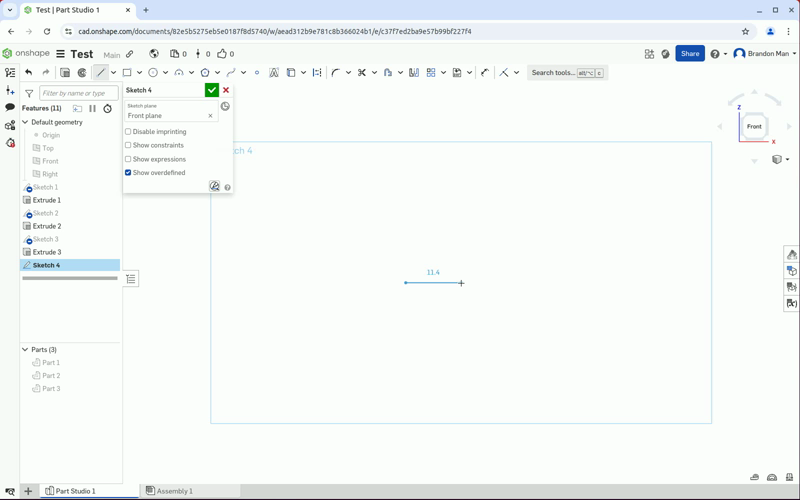
click(461, 282)
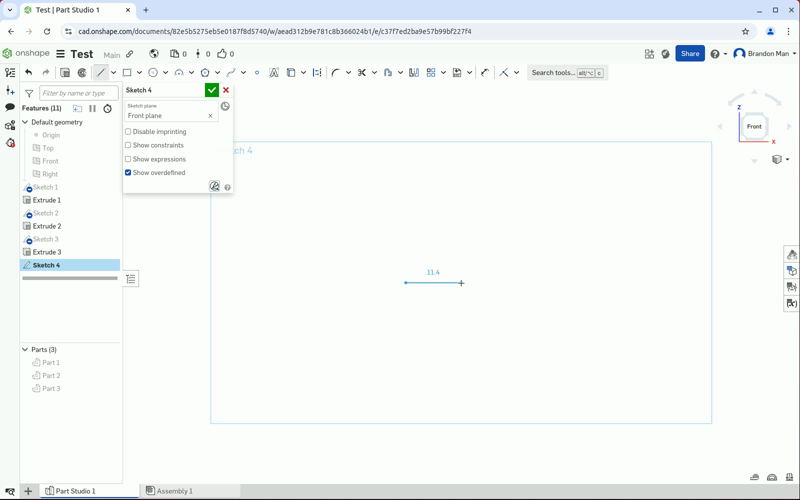
key_up(shift)
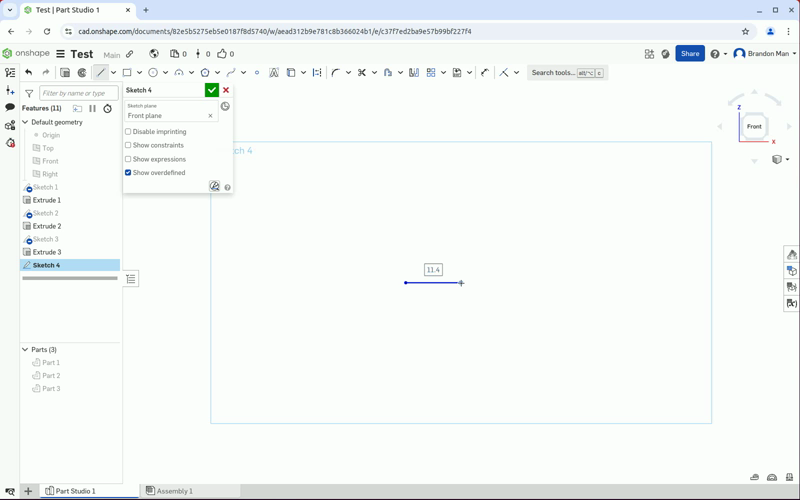
key_down(shift)
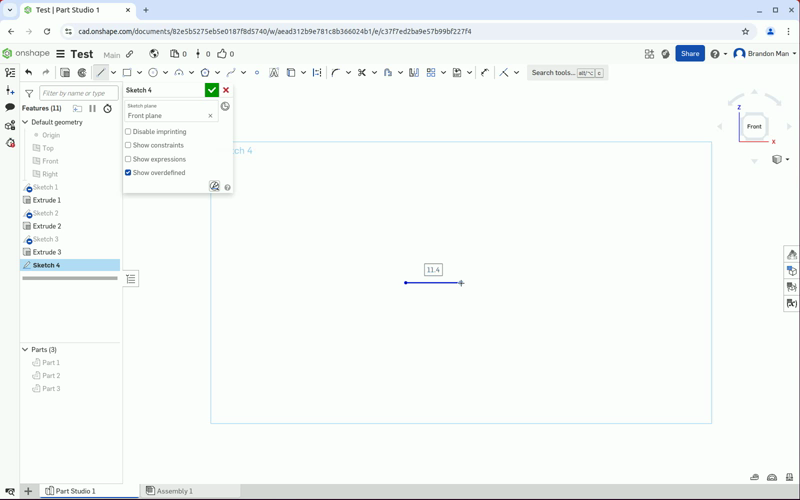
mouse_move(491, 282)
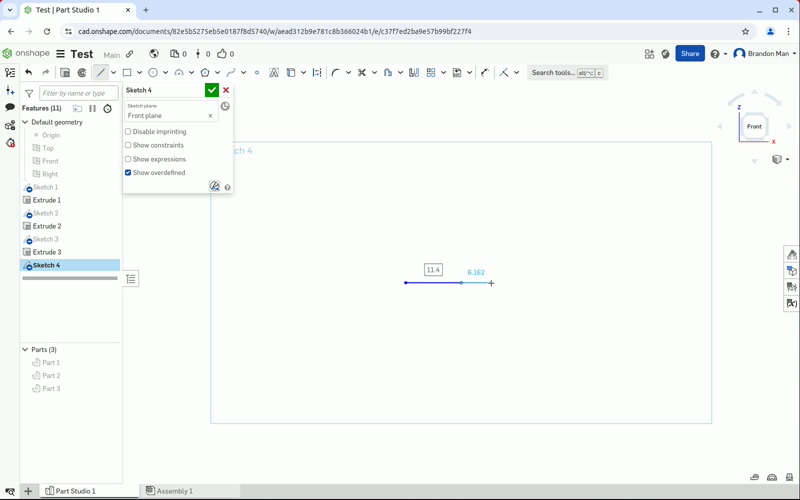
mouse_move(461, 231)
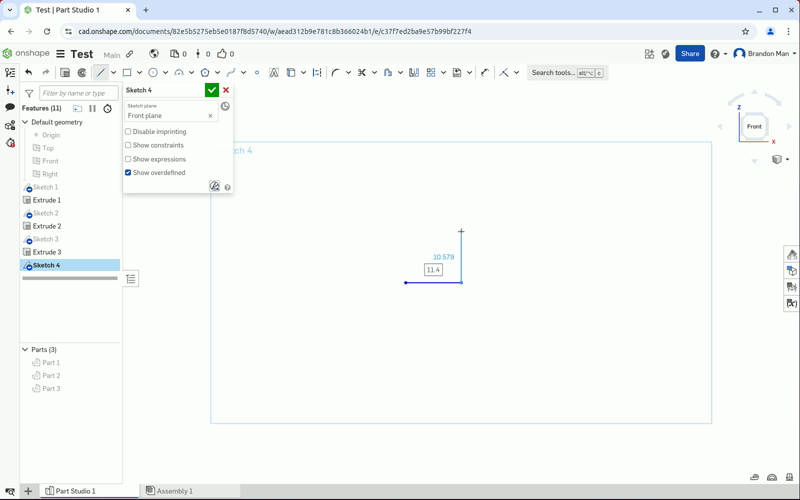
click(461, 231)
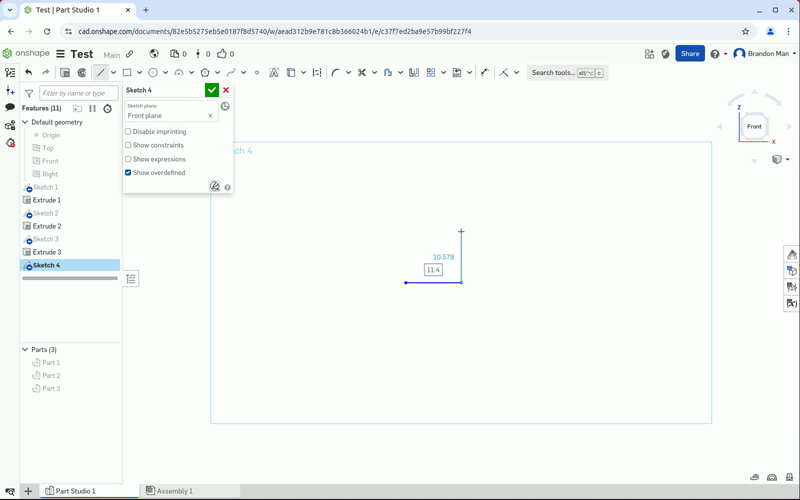
key_up(shift)
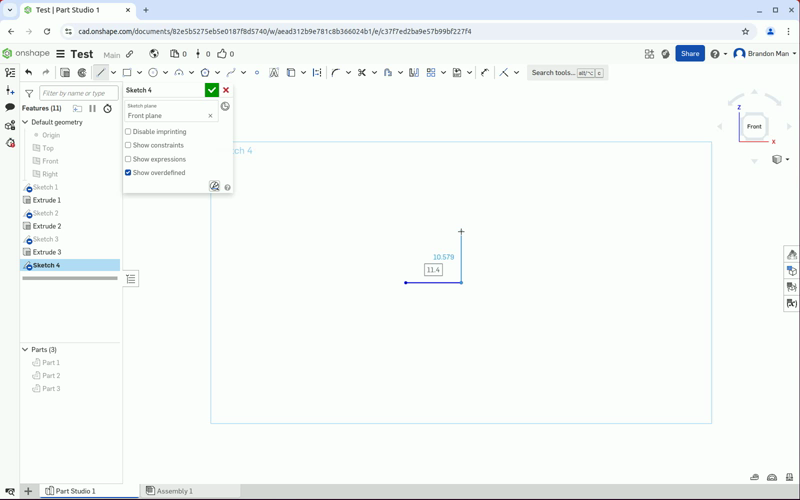
key_down(shift)
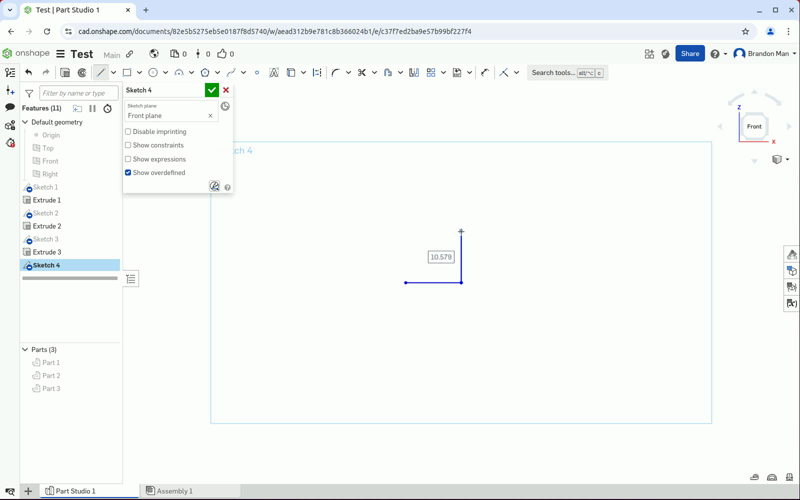
mouse_move(491, 231)
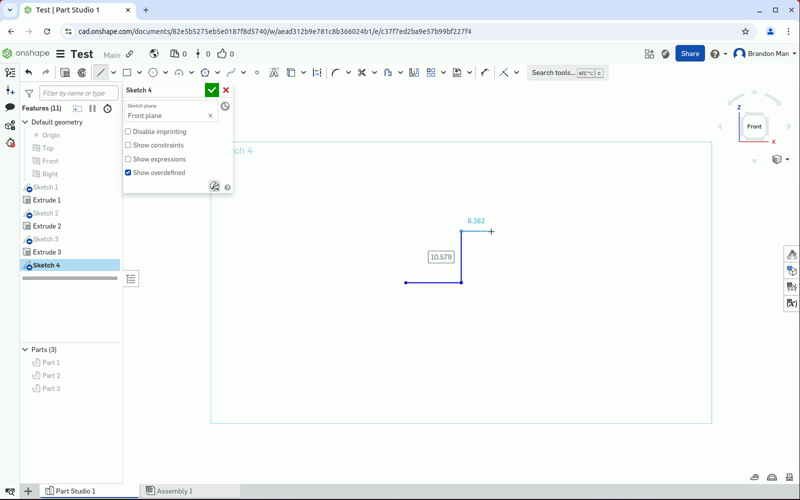
mouse_move(405, 231)
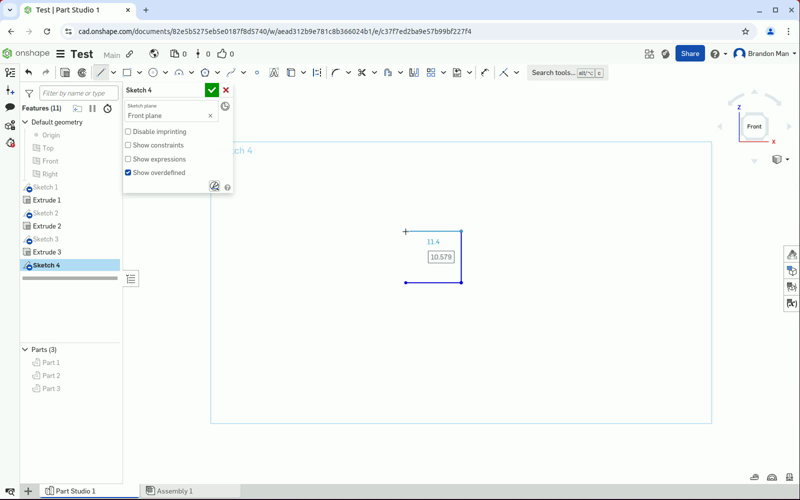
click(405, 231)
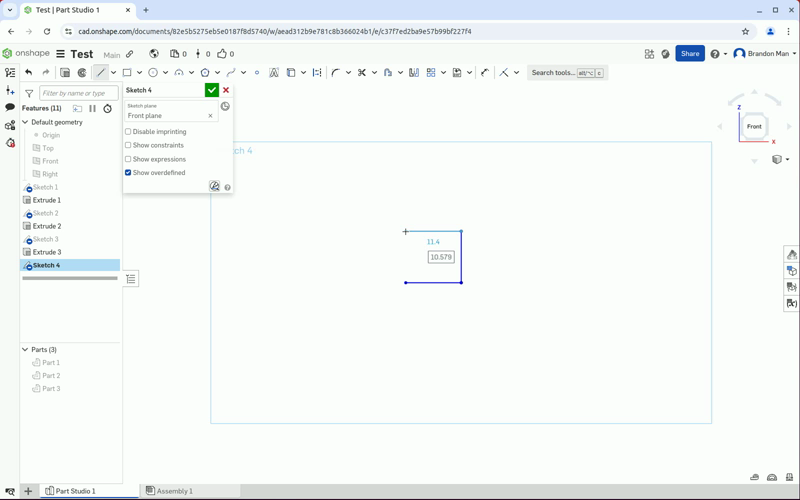
key_up(shift)
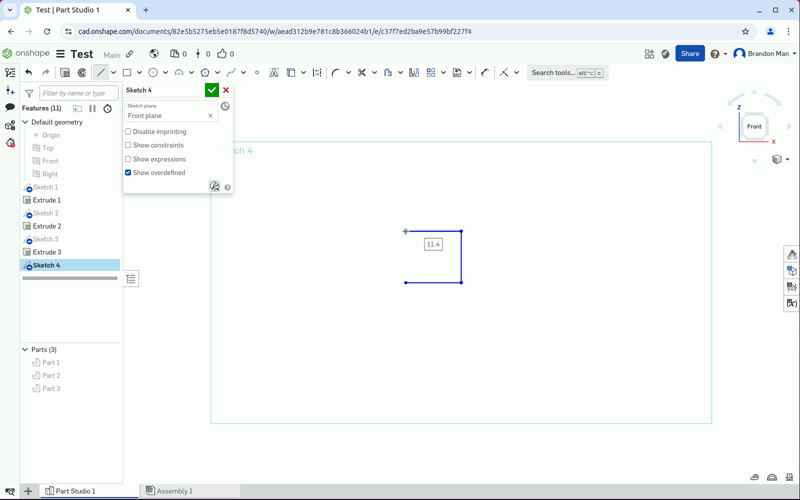
mouse_move(435, 231)
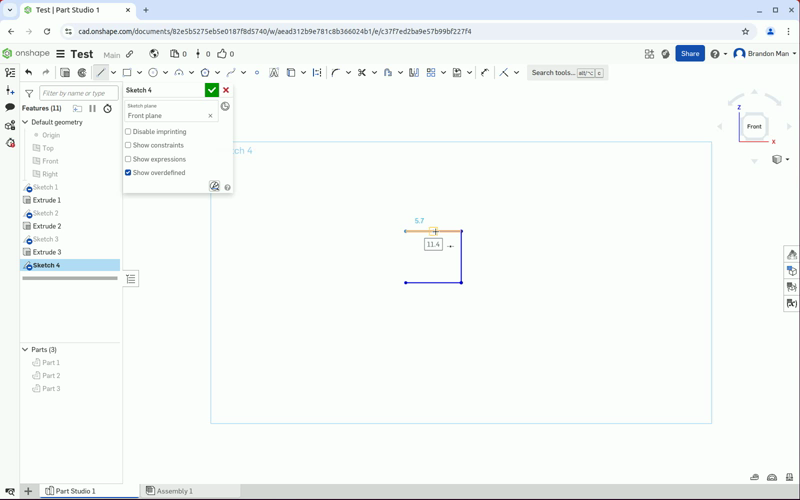
key_down(shift)
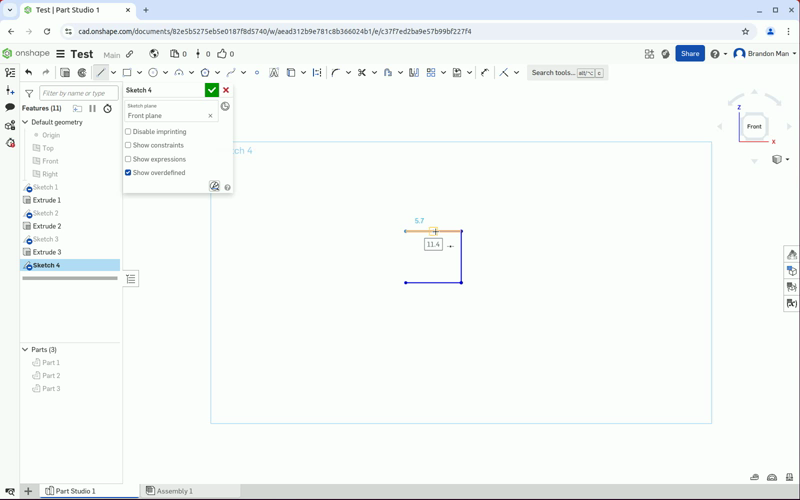
mouse_move(405, 282)
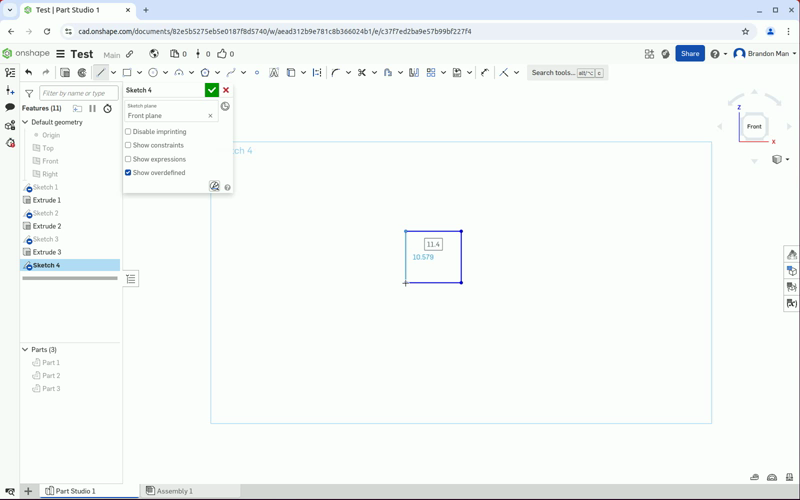
key_up(shift)
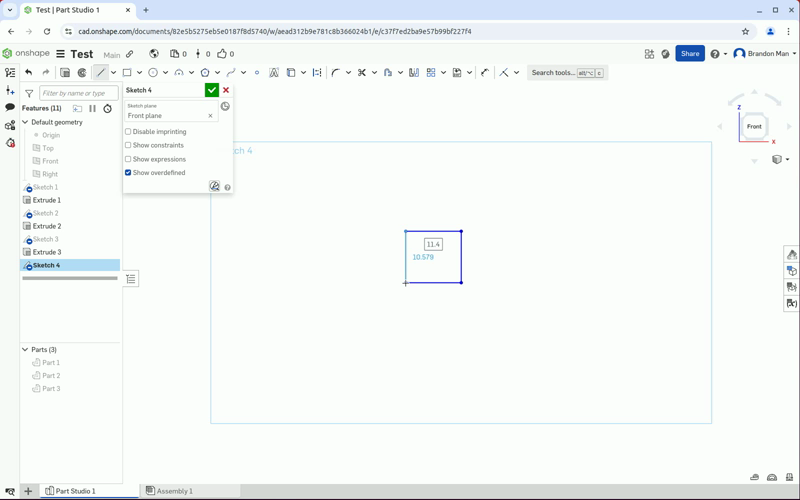
click(405, 282)
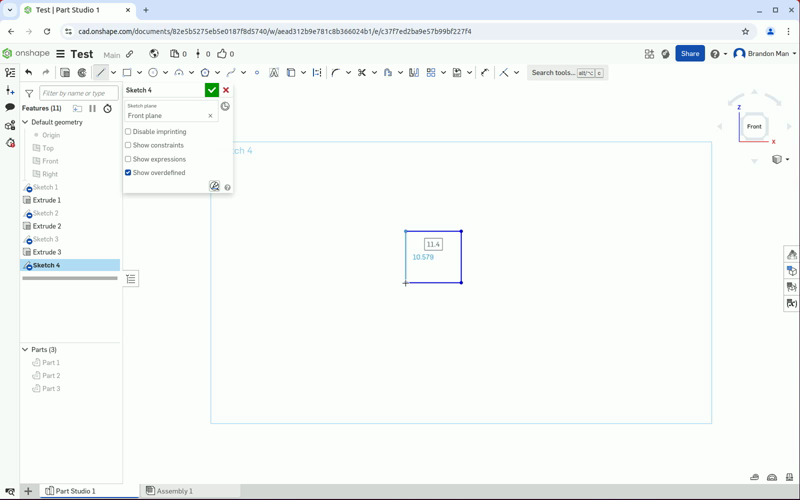
key(esc)
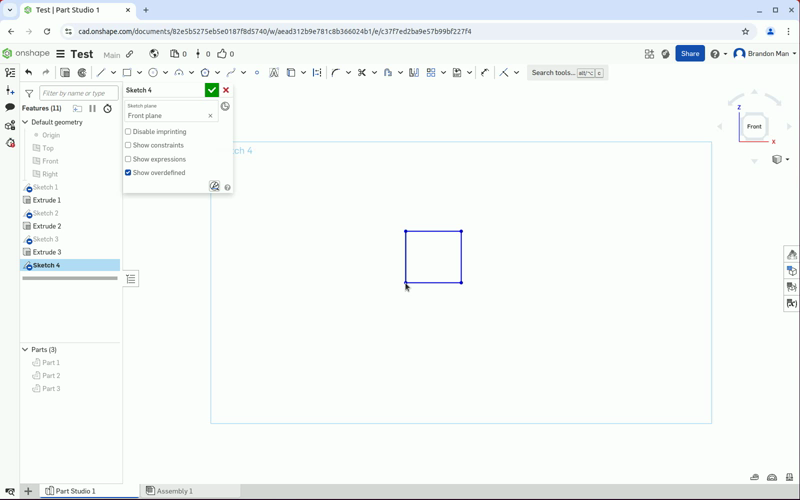
mouse_move(417, 275)
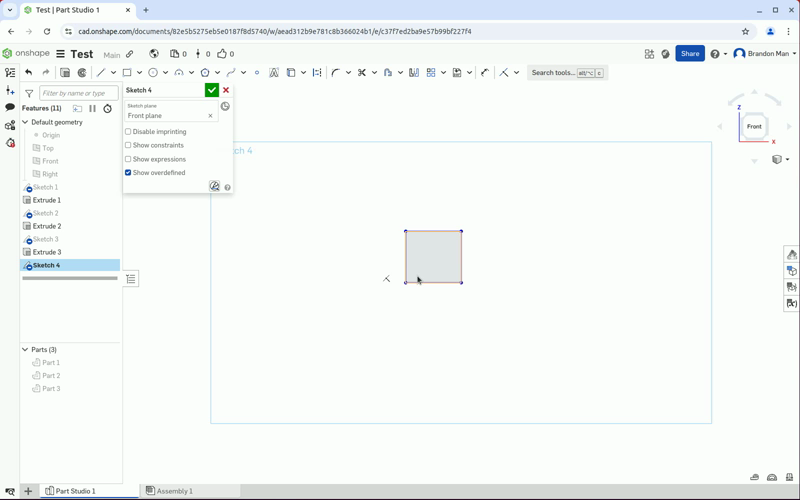
click(417, 275)
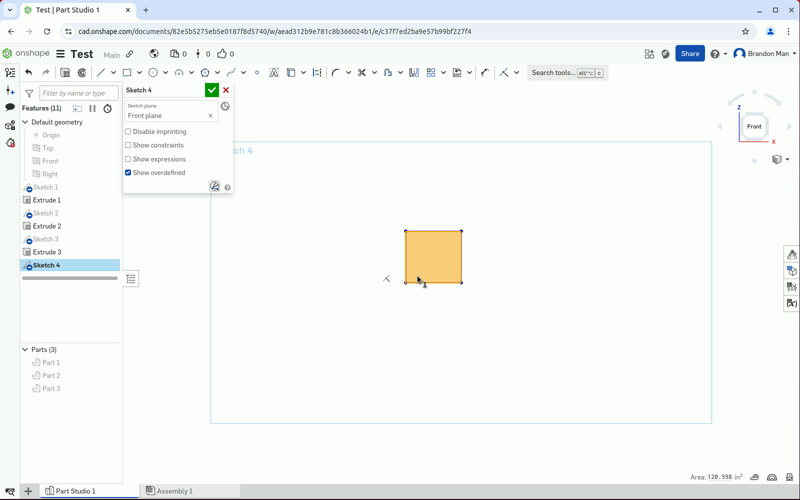
mouse_move(73, 352)
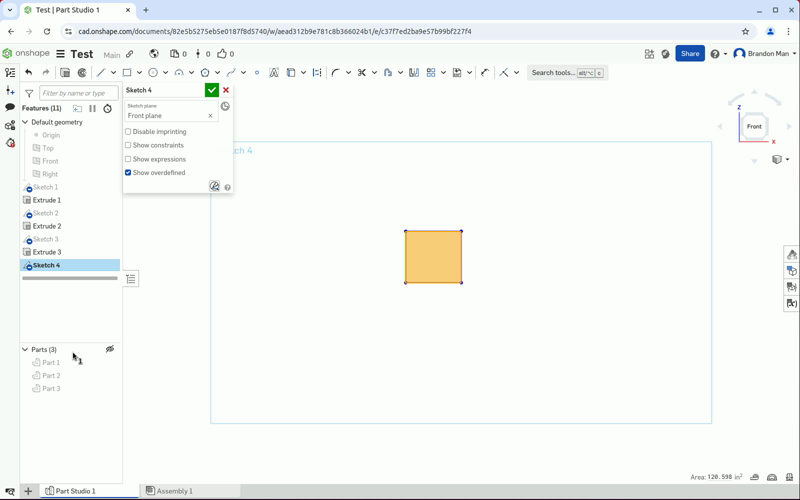
key(shift+y)
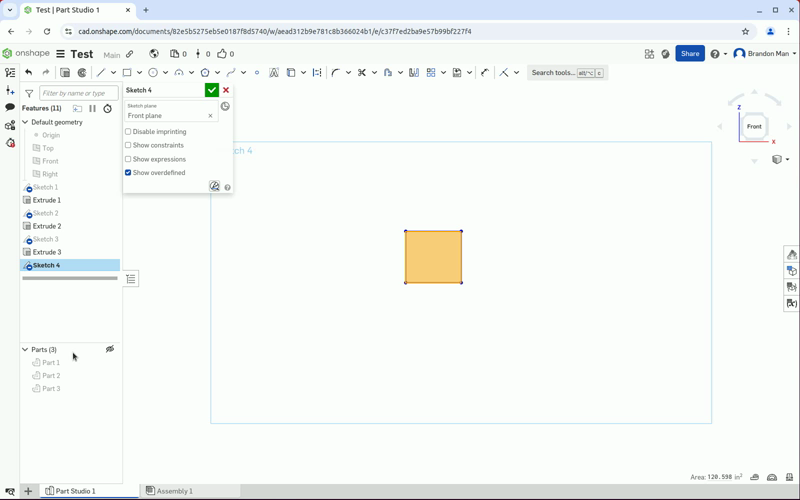
key(shift+e)
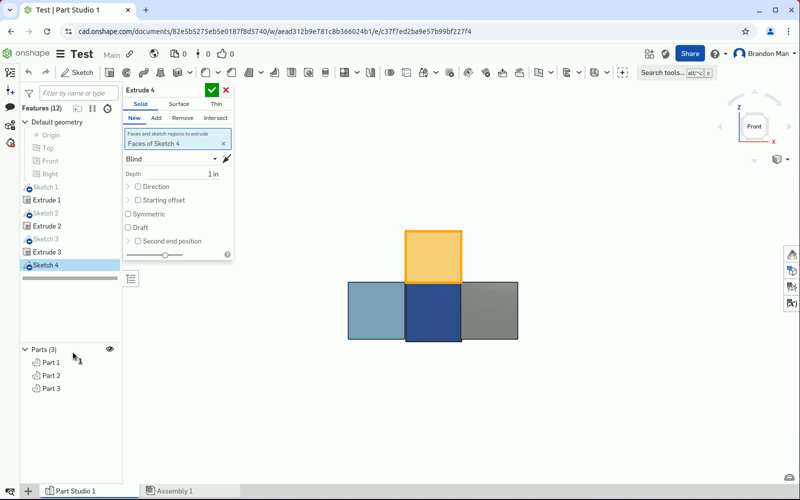
mouse_move(143, 106)
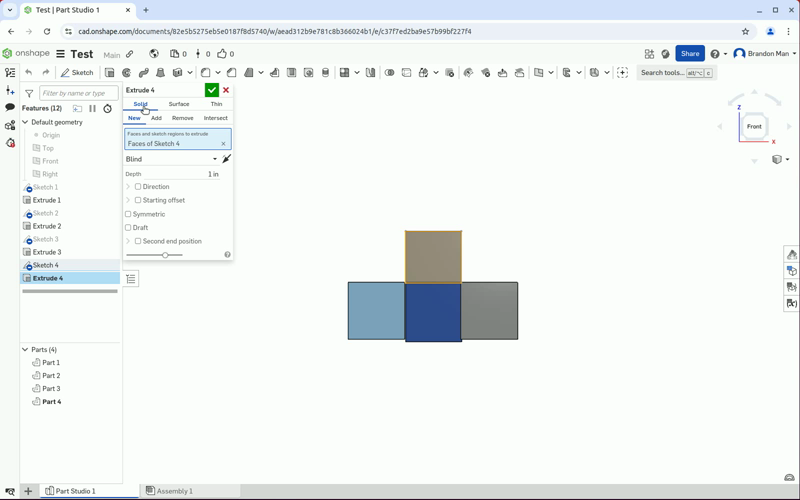
click(143, 106)
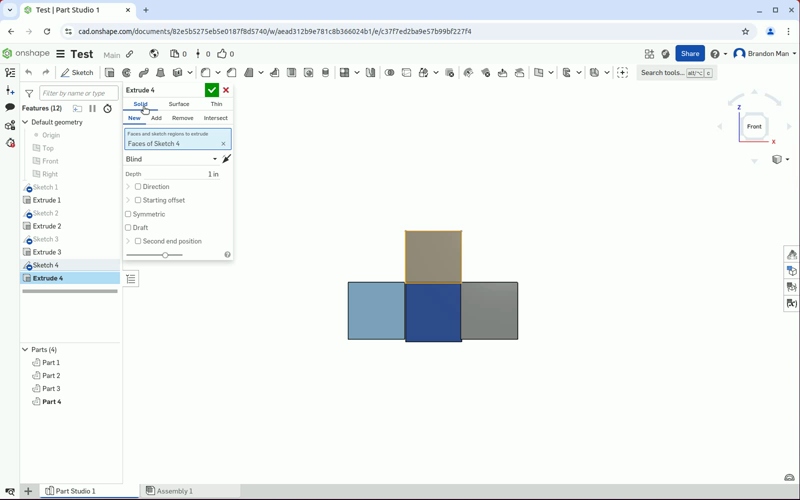
mouse_move(137, 120)
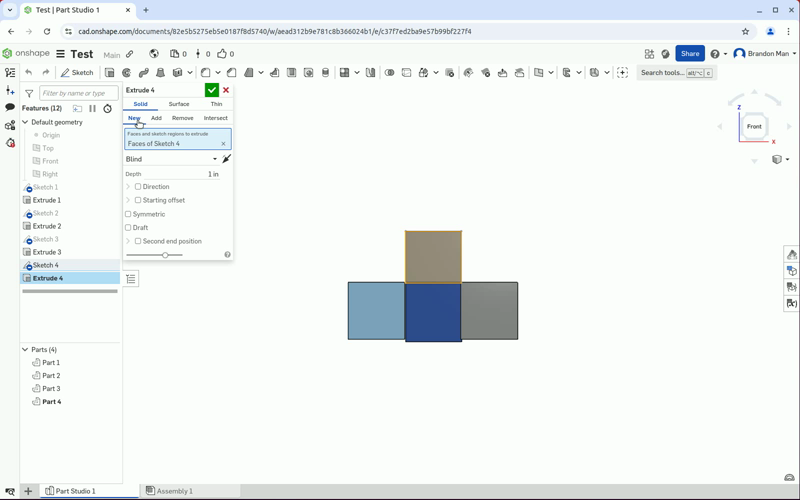
click(137, 120)
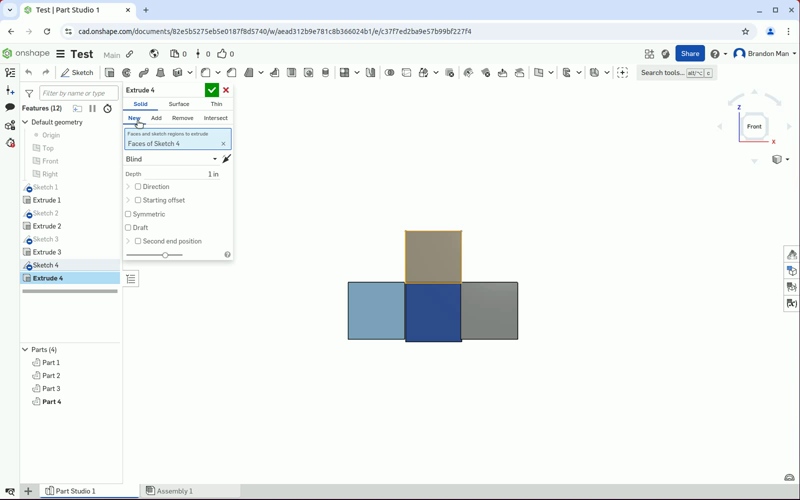
key(tab, 4)
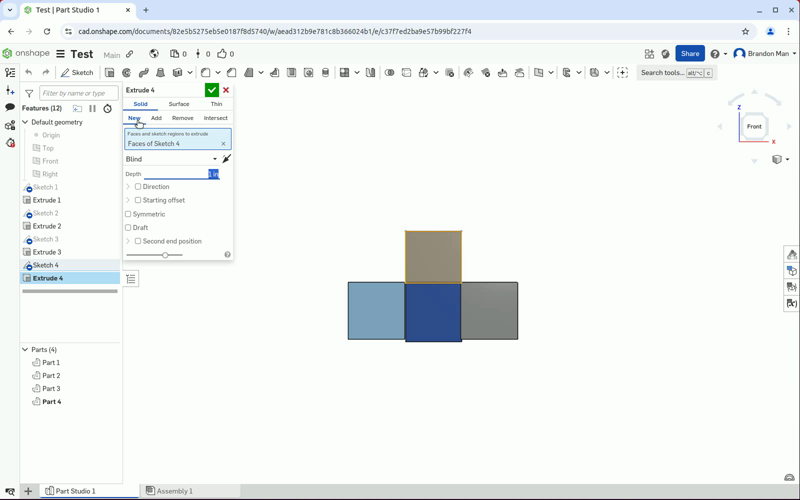
text(11.554)
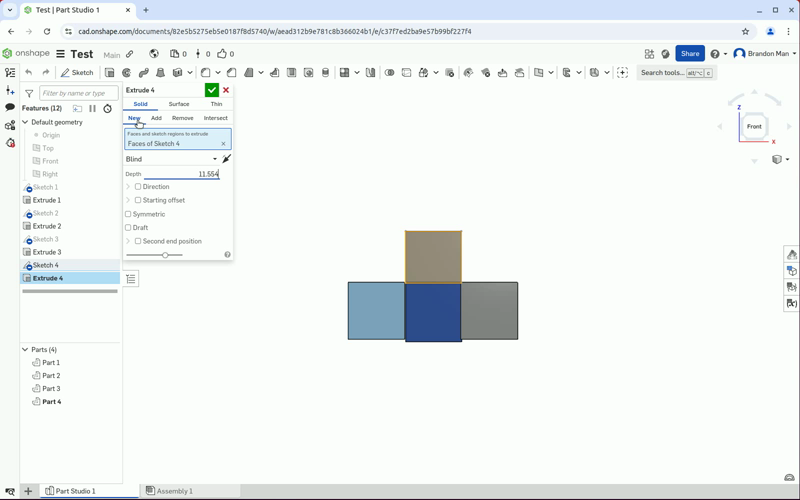
key(enter)
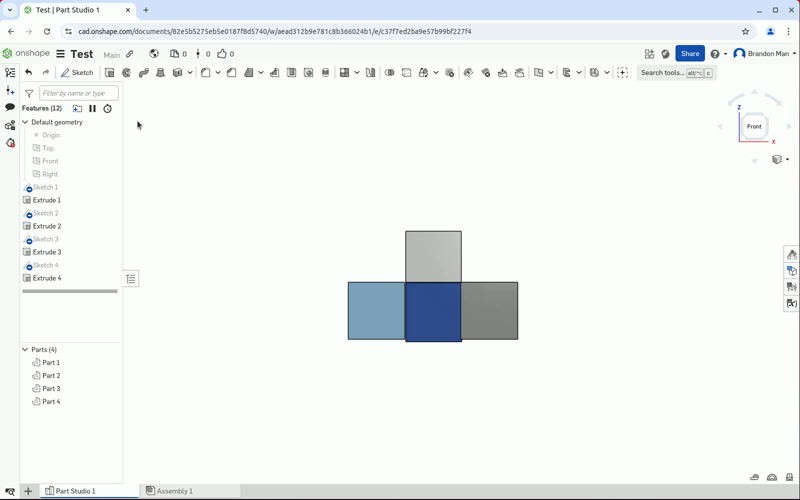
key(shift+h)
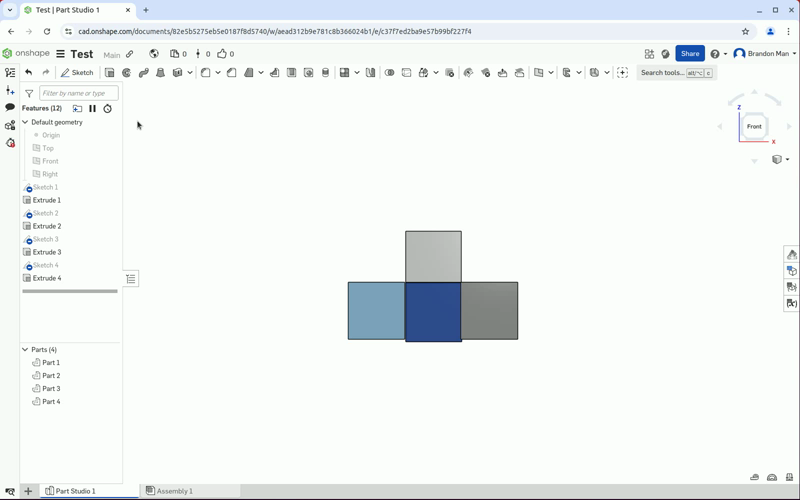
key(shift+h)
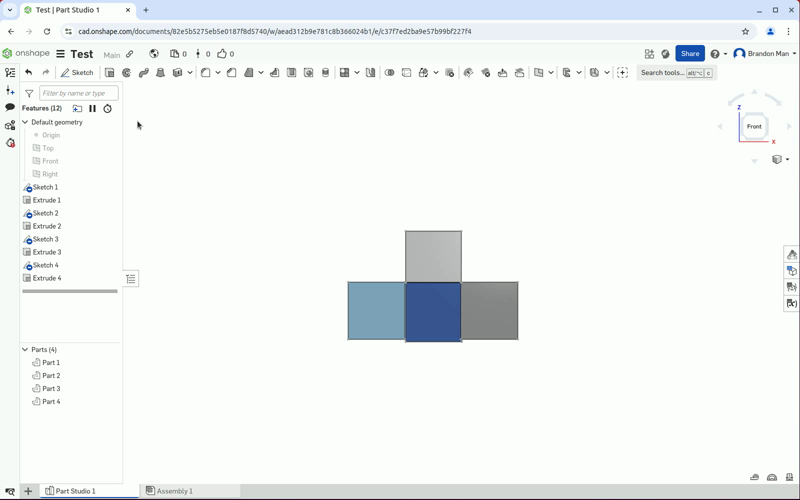
key(shift+7)
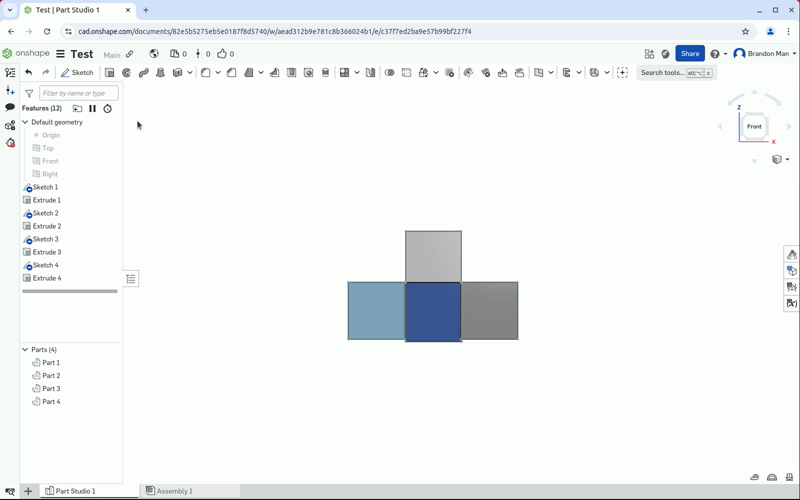
key(left, 2)
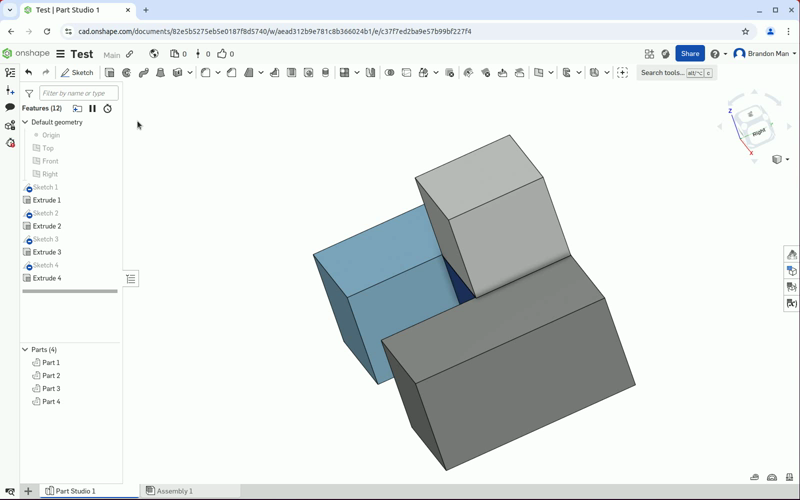
key(down, 2)
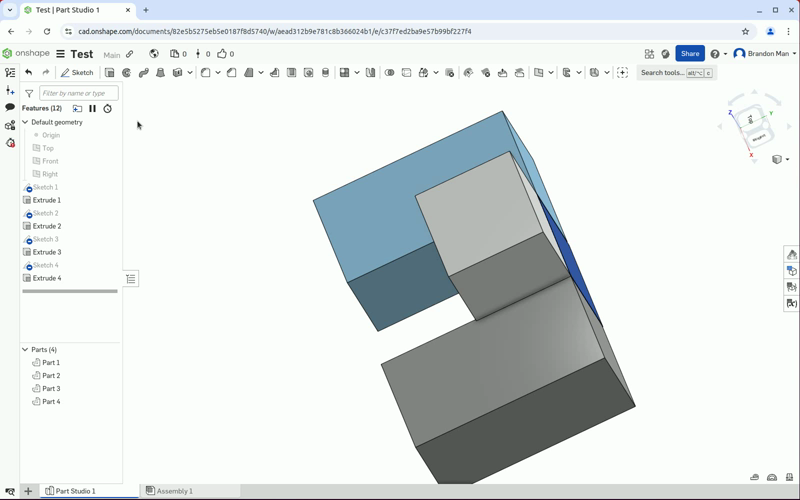
key(up, 2)
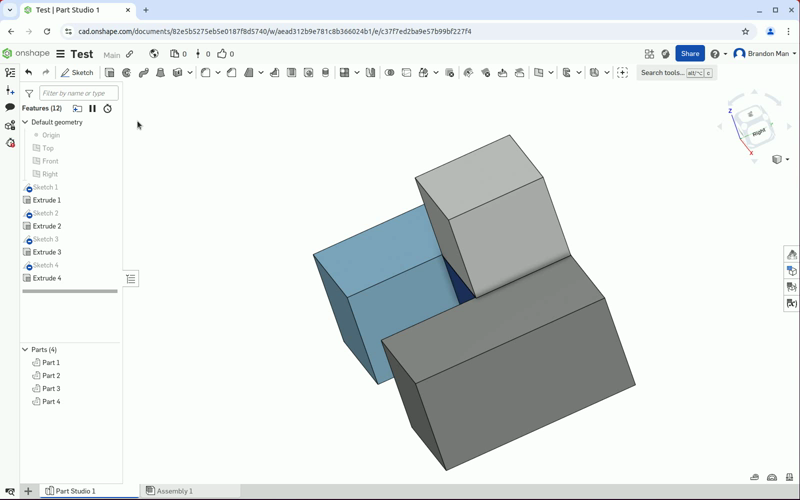
key(right, 2)
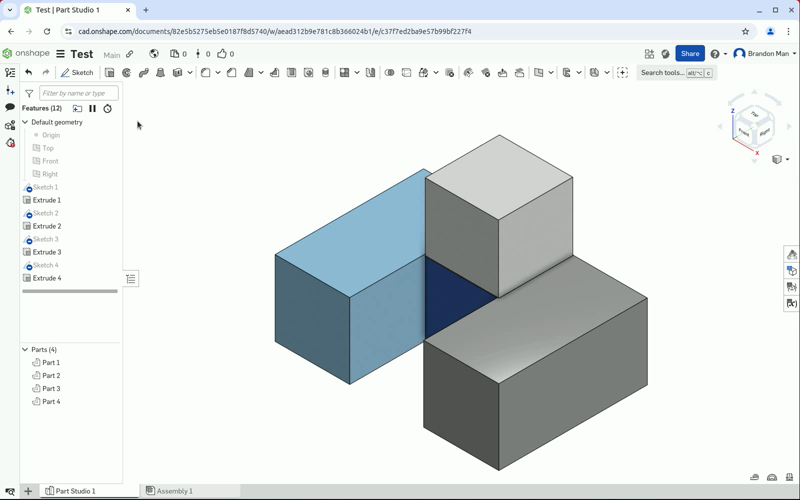
mouse_move(73, 189)
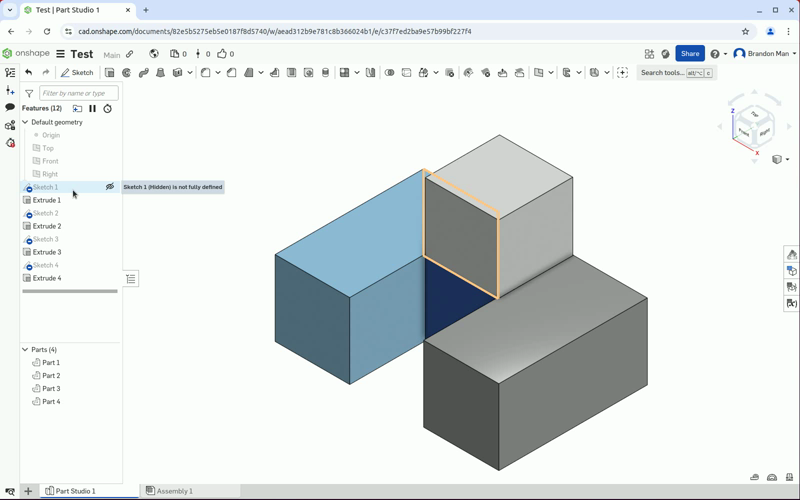
click(73, 189)